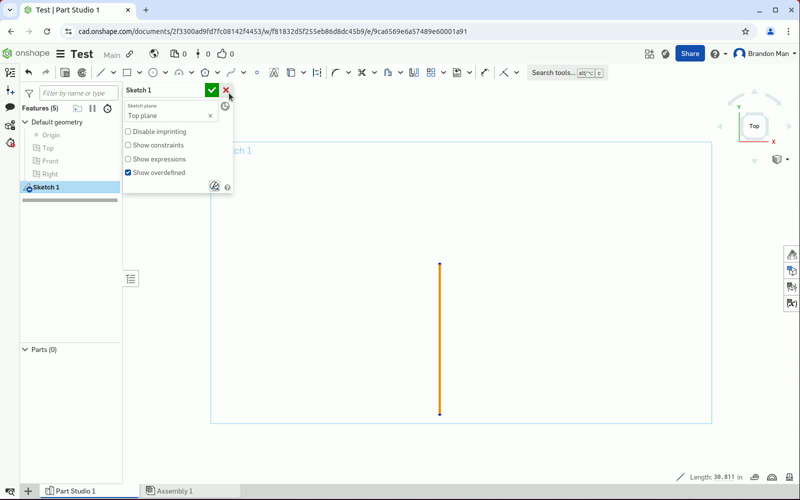
key(shift+h)
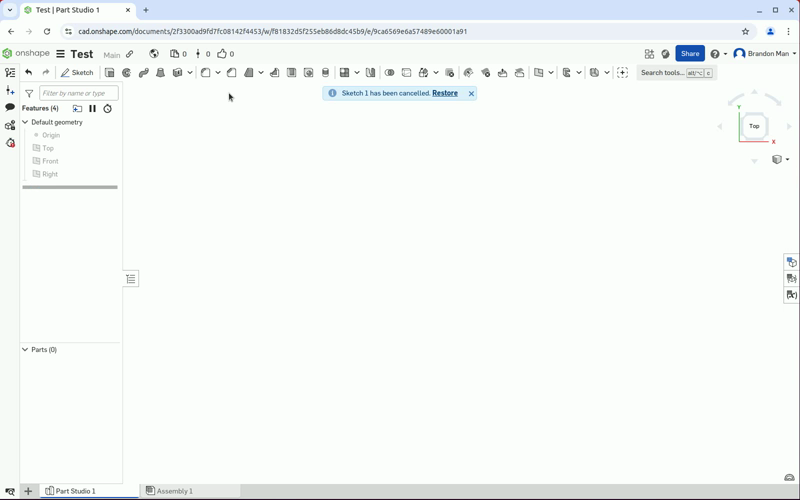
mouse_move(73, 352)
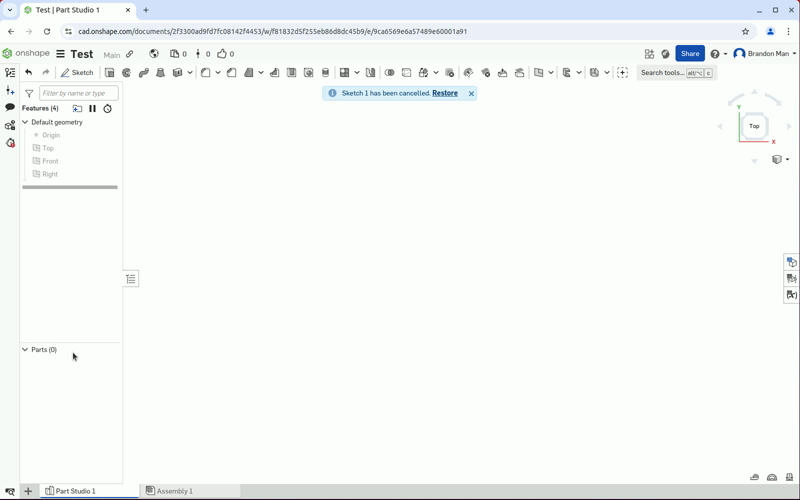
key(y)
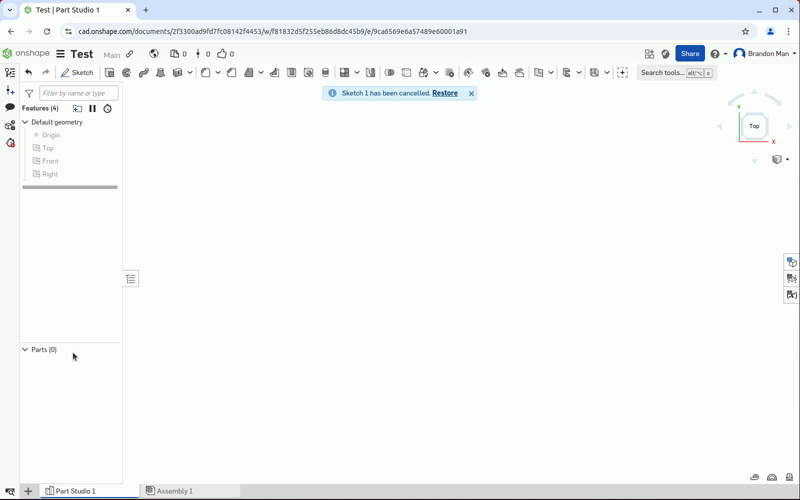
key(shift+p)
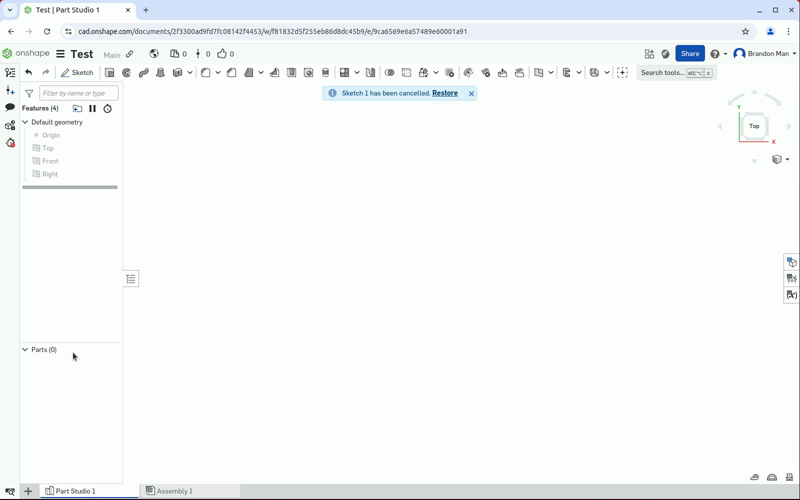
key(space)
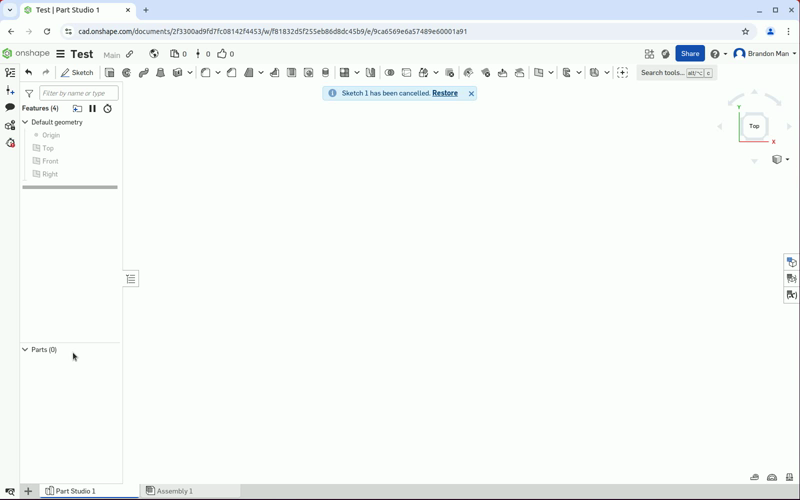
key_down(shift)
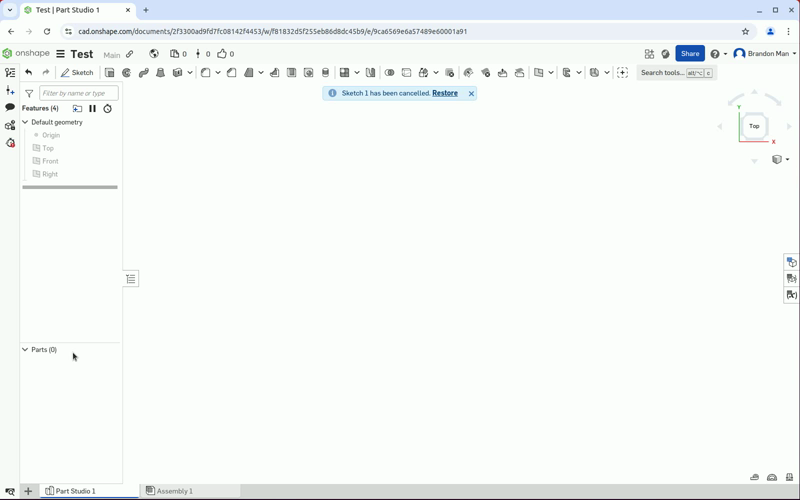
key(up)
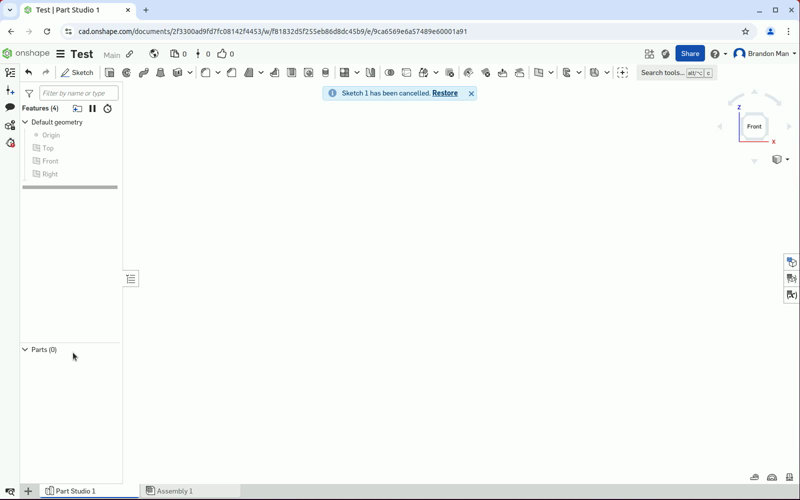
key_up(shift)
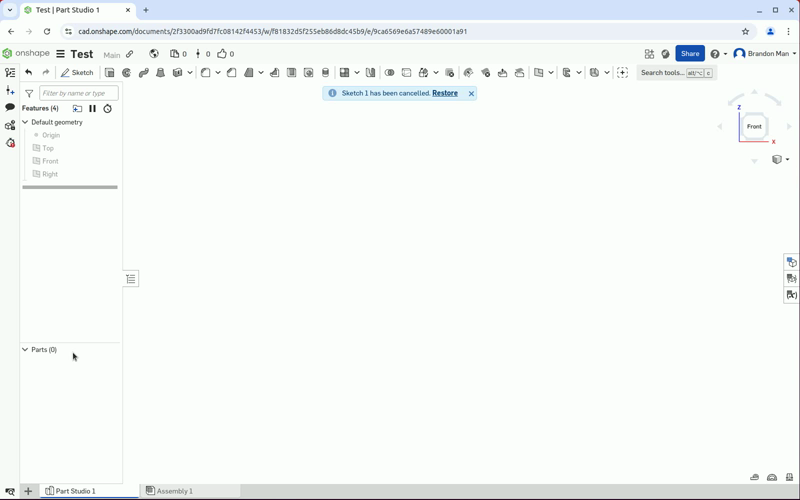
key(space)
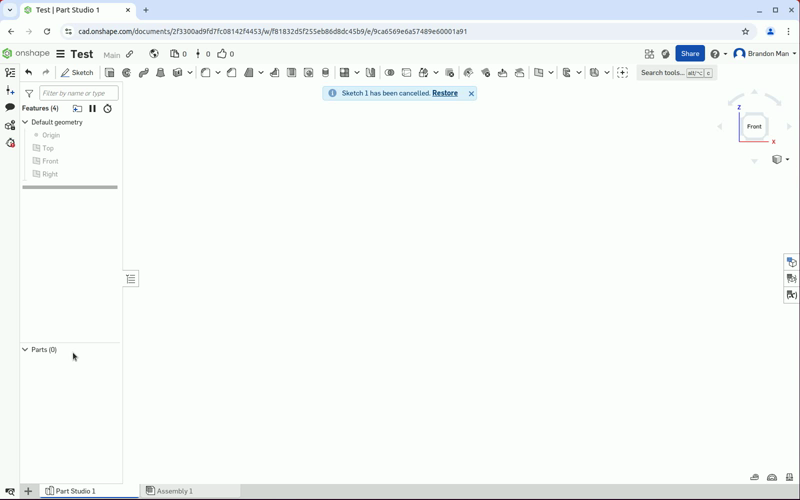
key_down(shift)
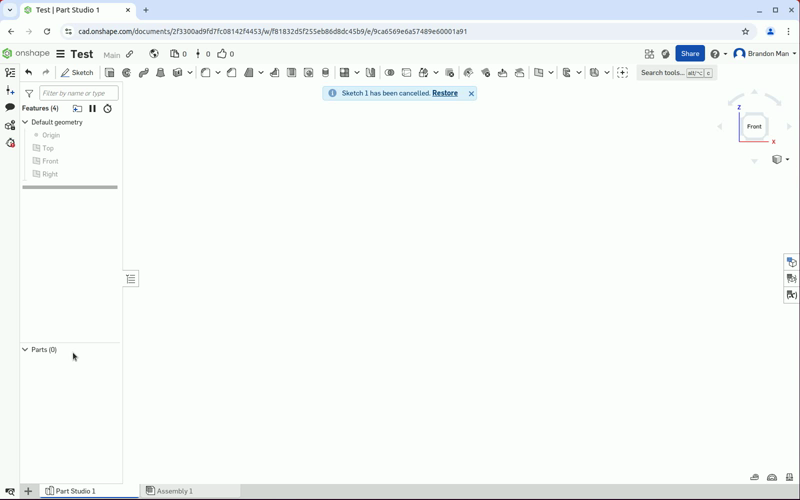
key(left)
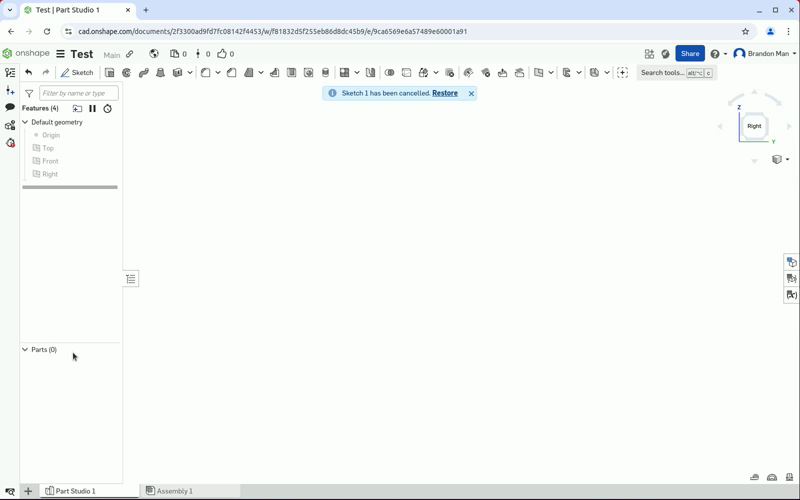
key_up(shift)
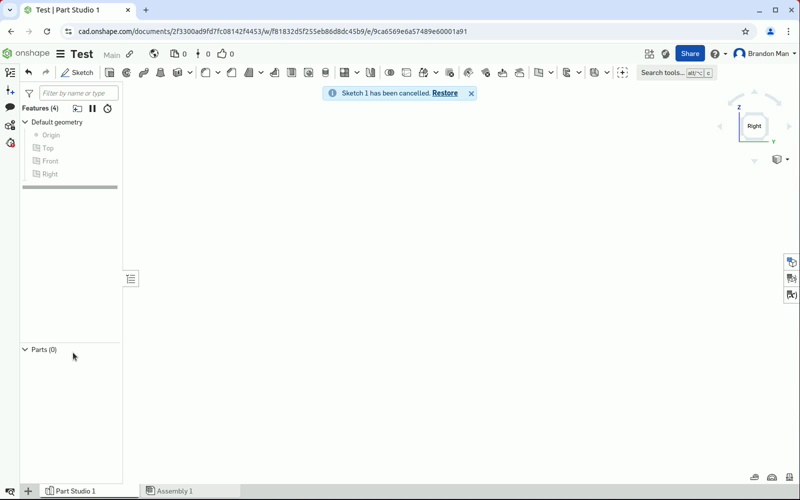
mouse_move(73, 352)
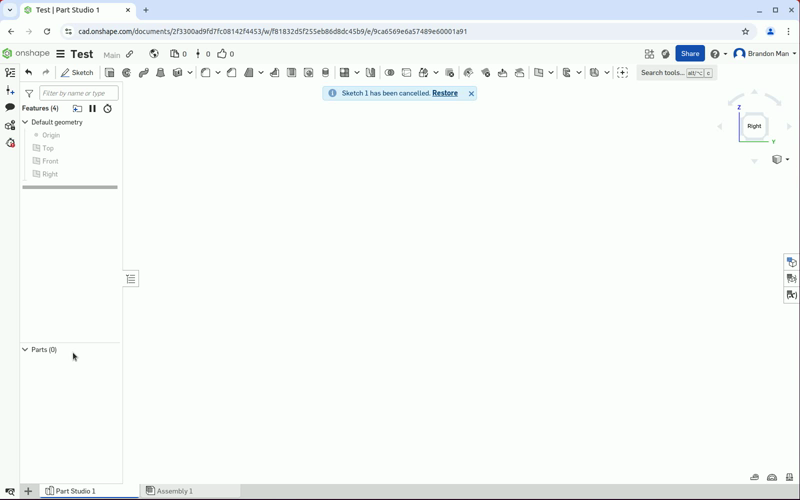
key(shift+y)
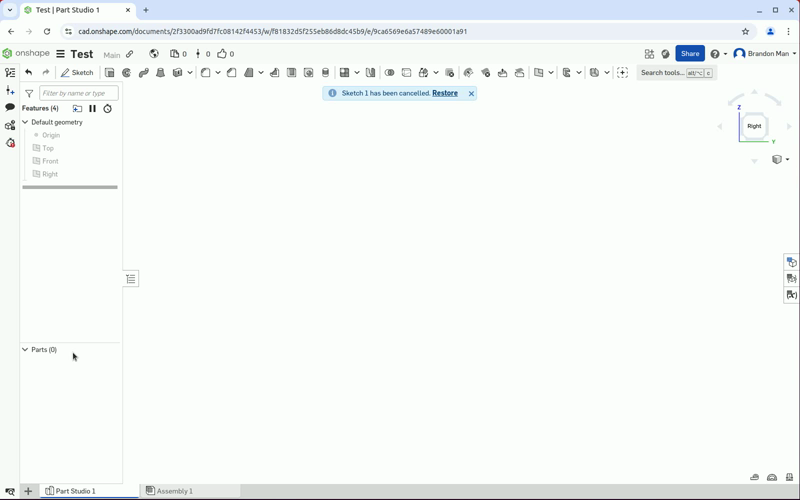
key(shift+s)
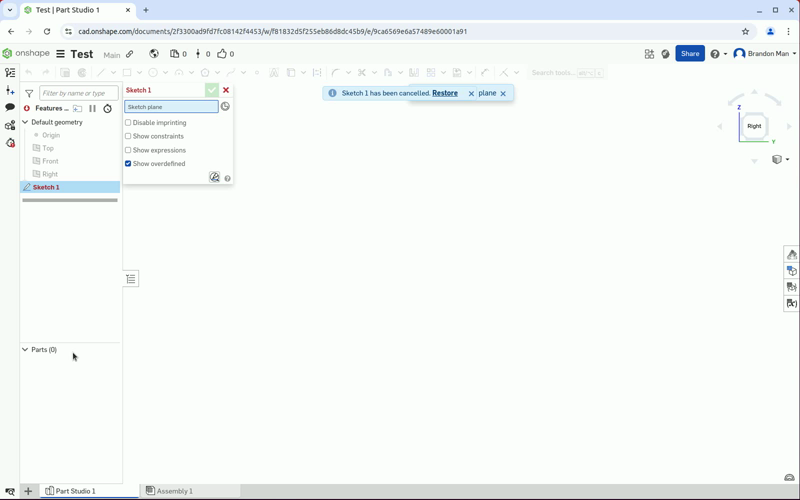
mouse_move(73, 176)
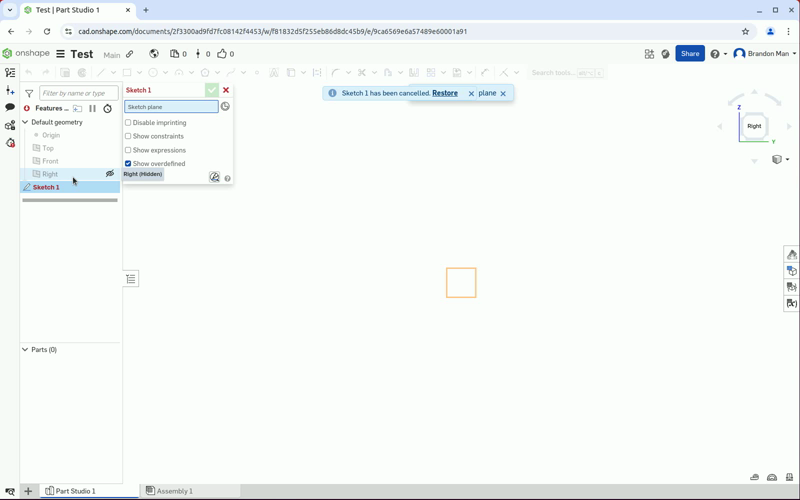
click(73, 176)
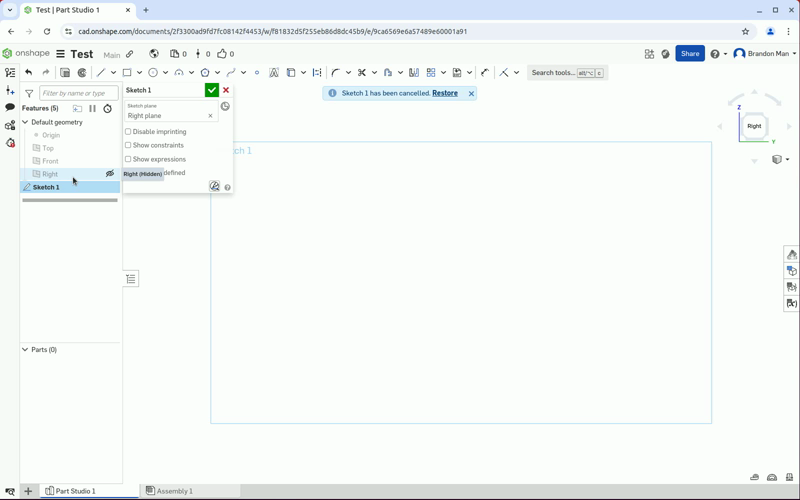
mouse_move(73, 352)
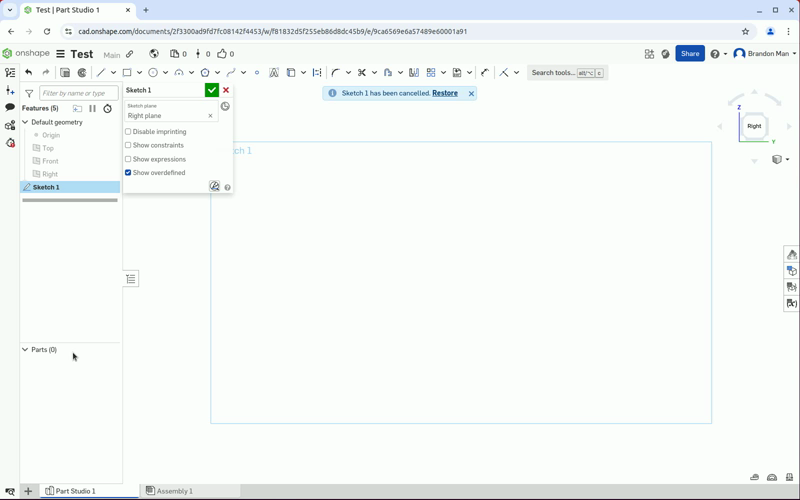
key(y)
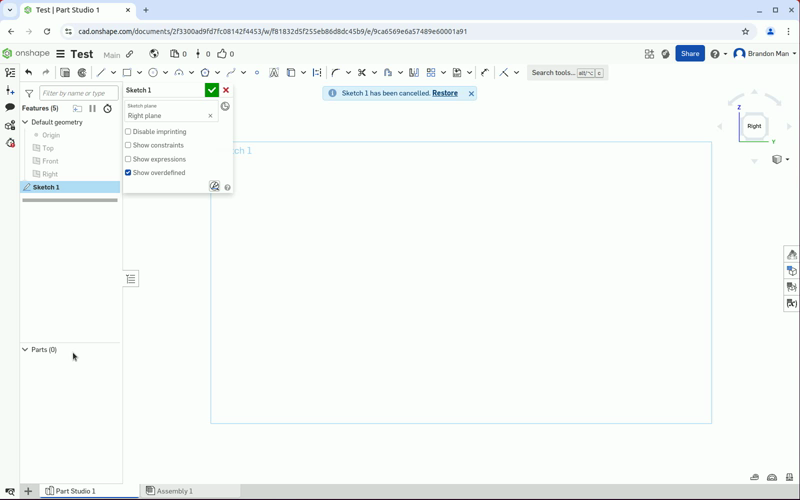
key(l)
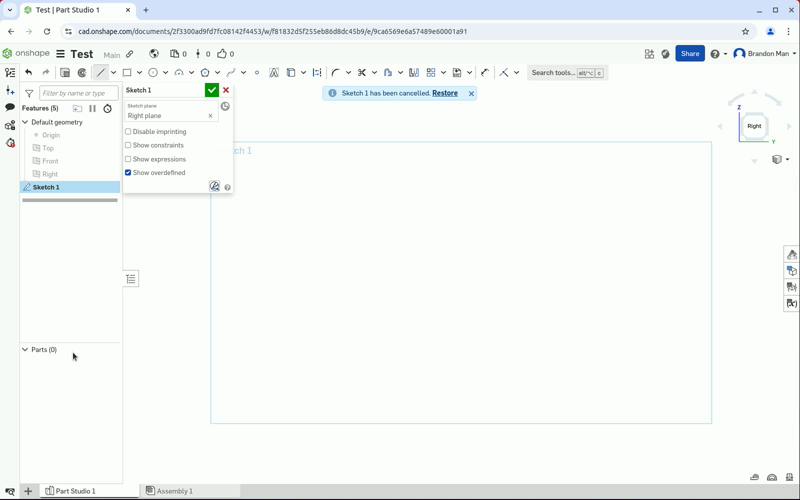
key_down(shift)
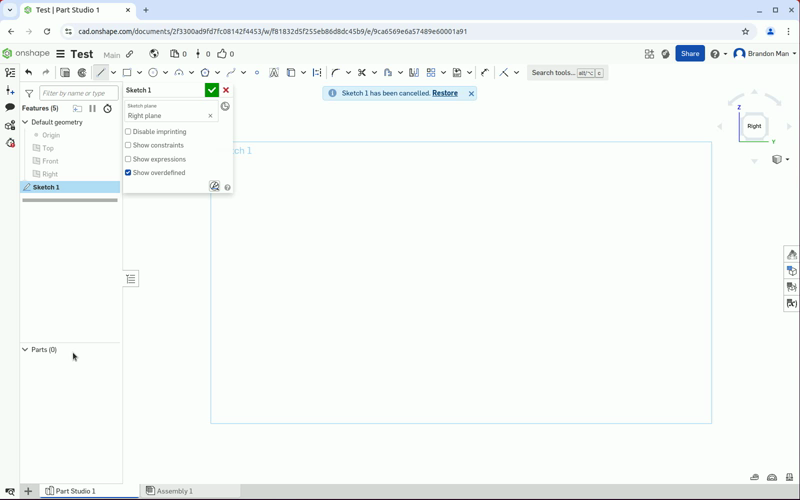
mouse_move(363, 298)
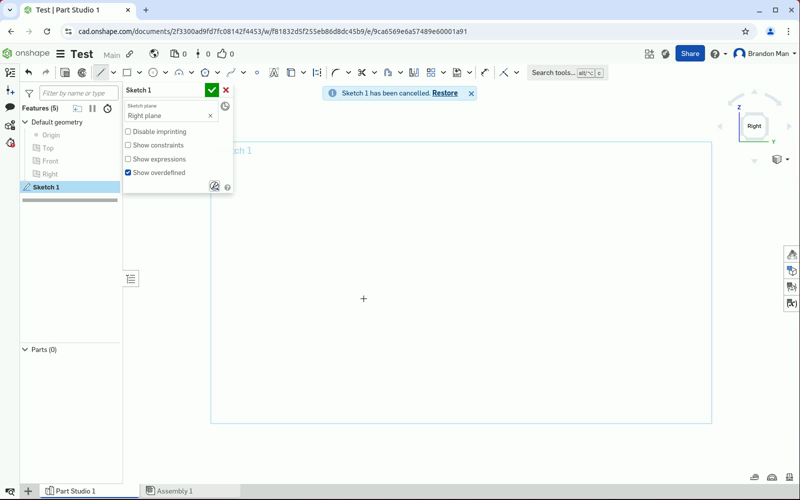
click(363, 298)
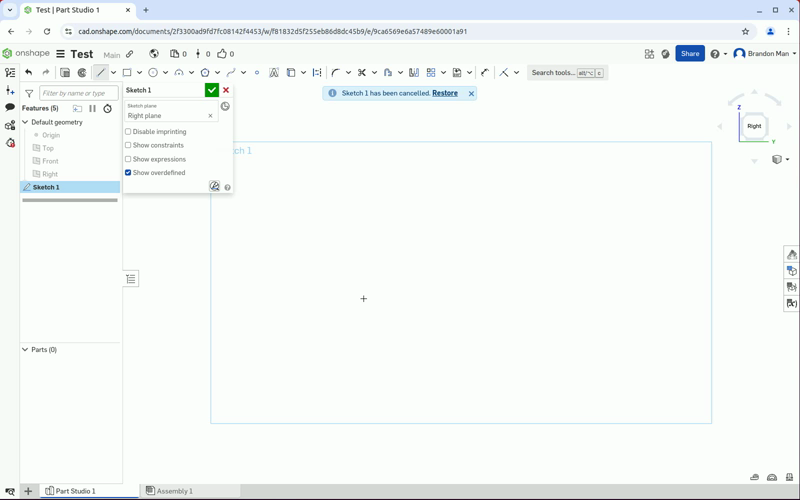
key_up(shift)
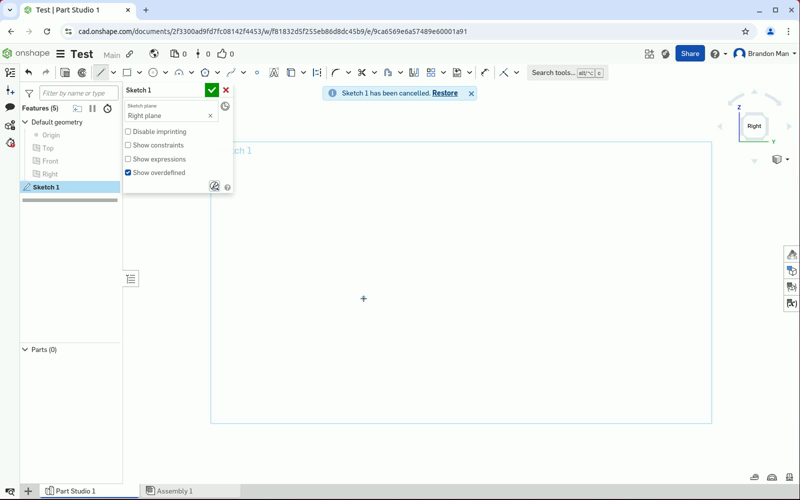
key_down(shift)
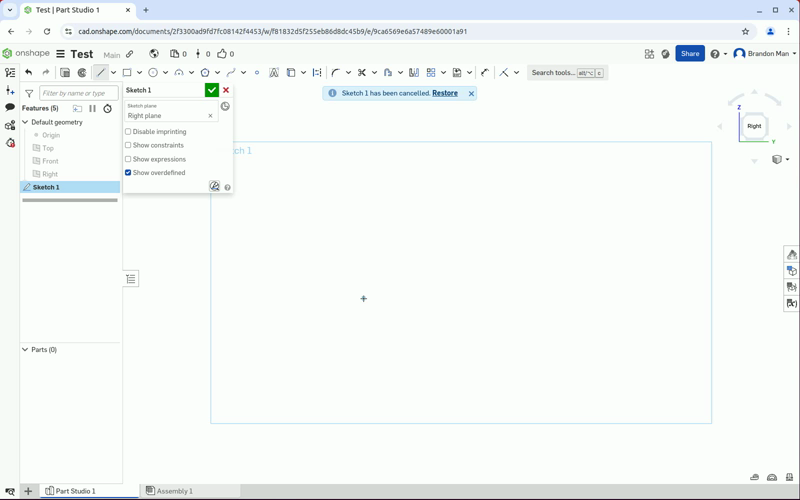
mouse_move(558, 298)
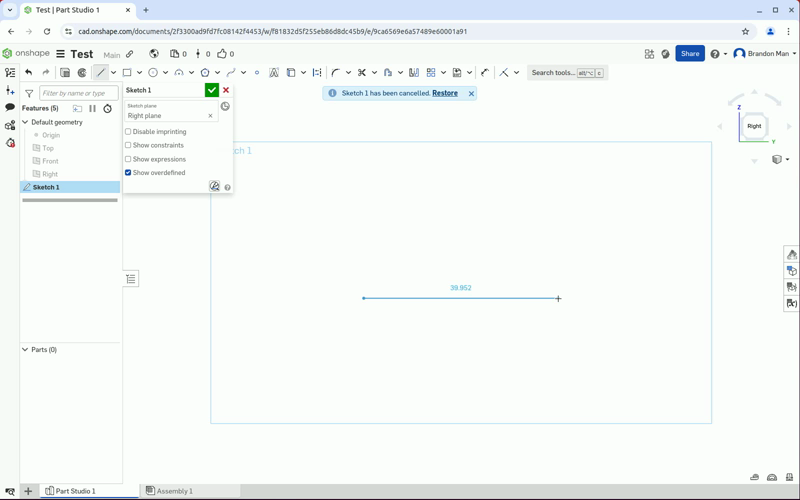
click(558, 298)
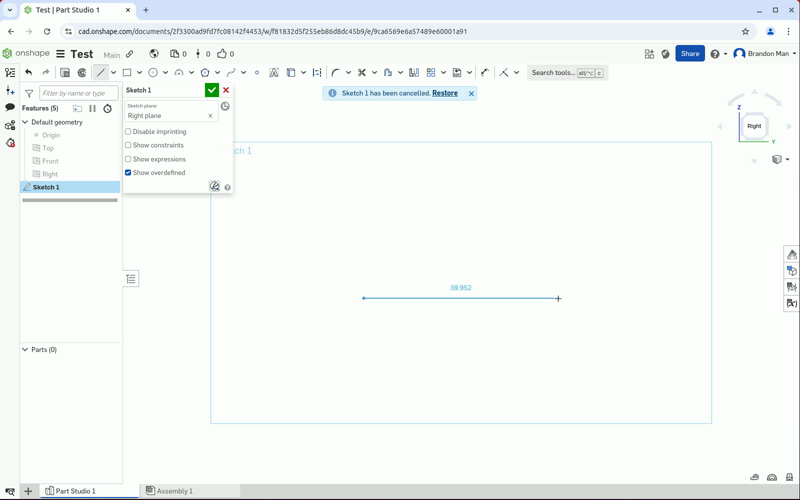
key_up(shift)
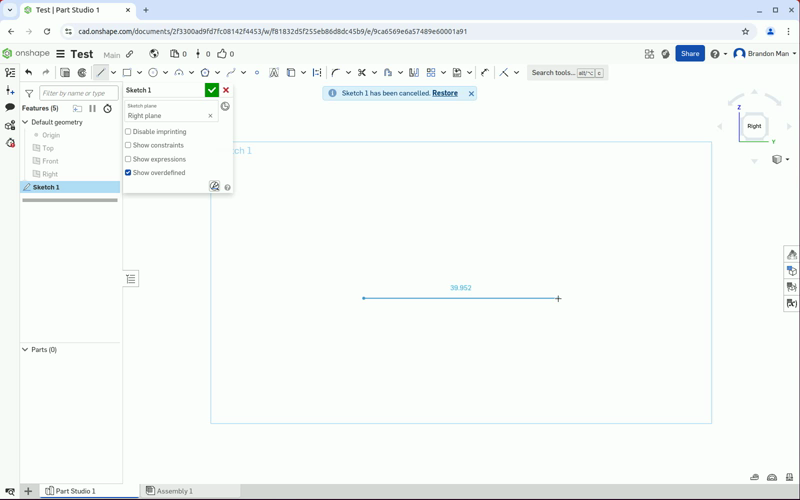
key_down(shift)
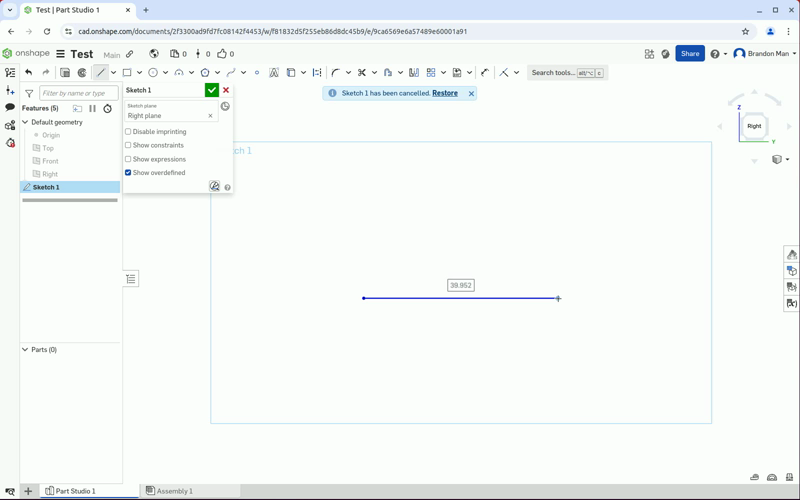
mouse_move(588, 298)
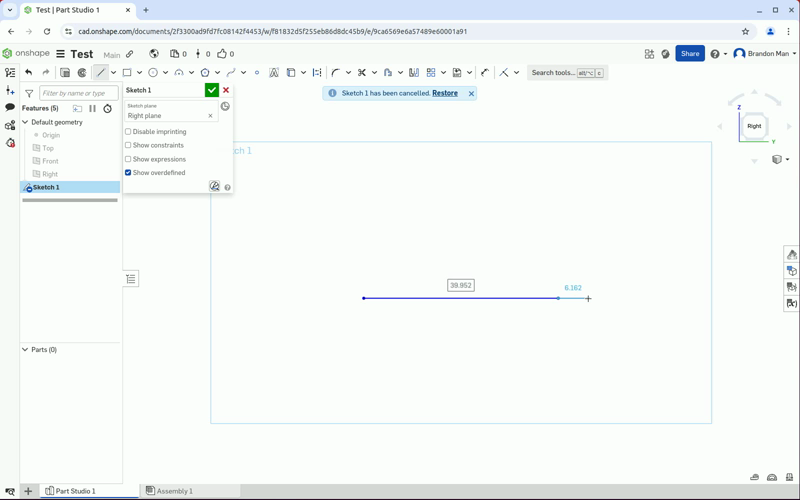
mouse_move(558, 269)
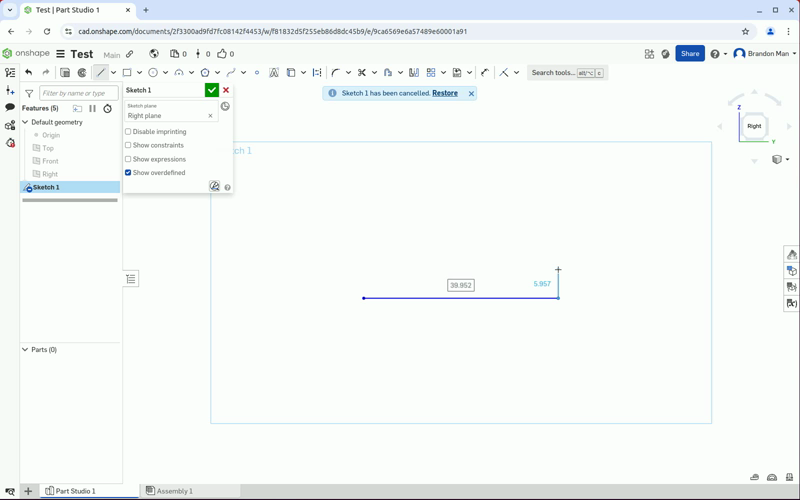
click(558, 269)
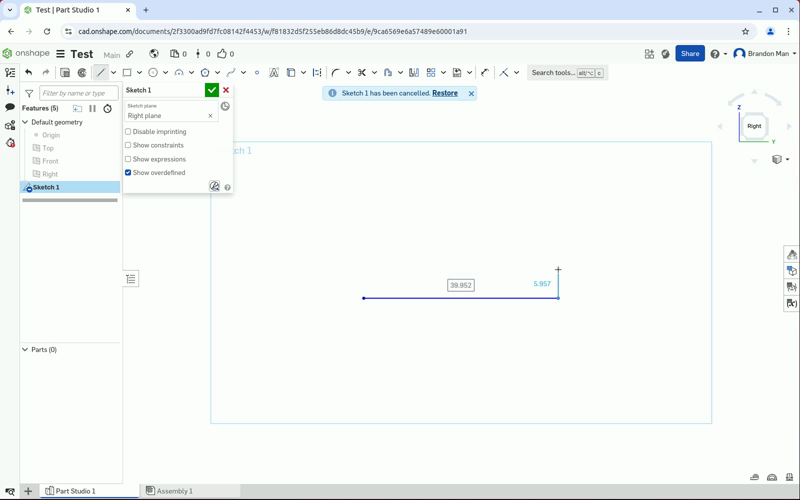
key_up(shift)
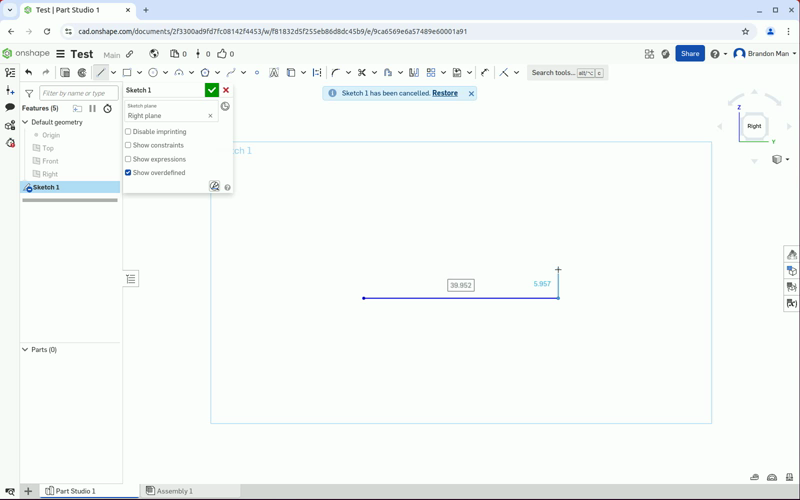
key_down(shift)
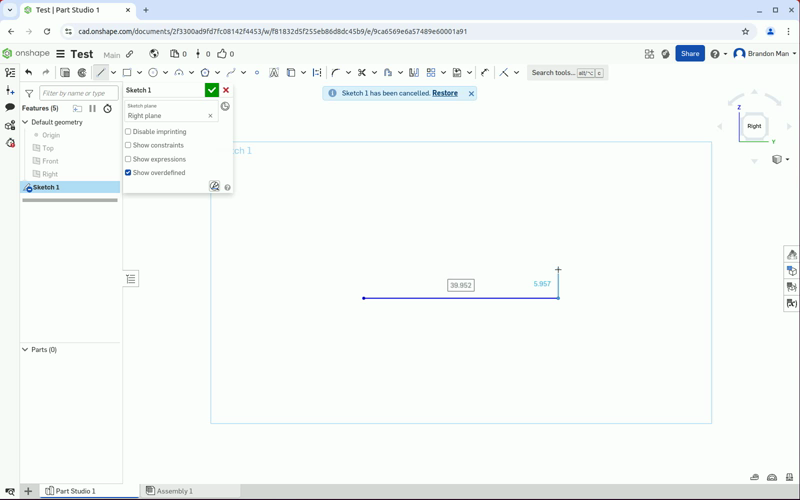
mouse_move(363, 269)
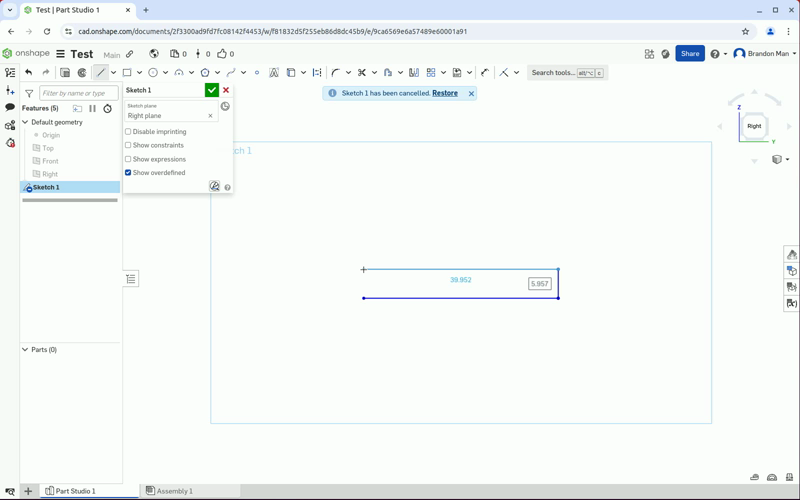
click(363, 269)
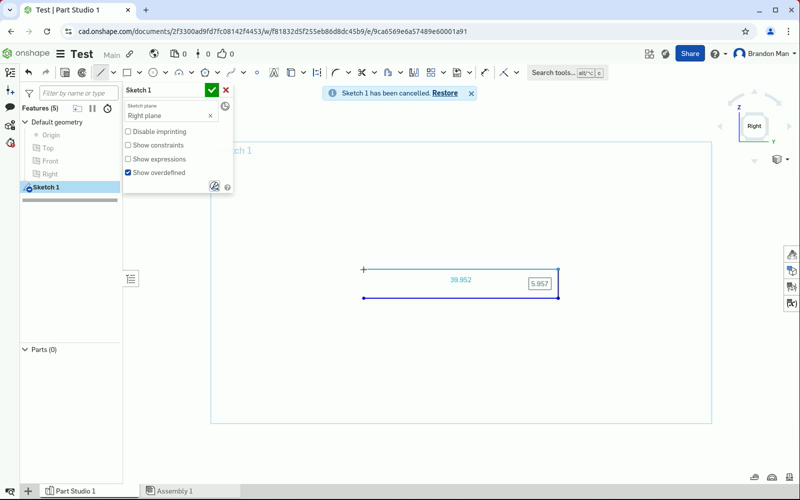
key_up(shift)
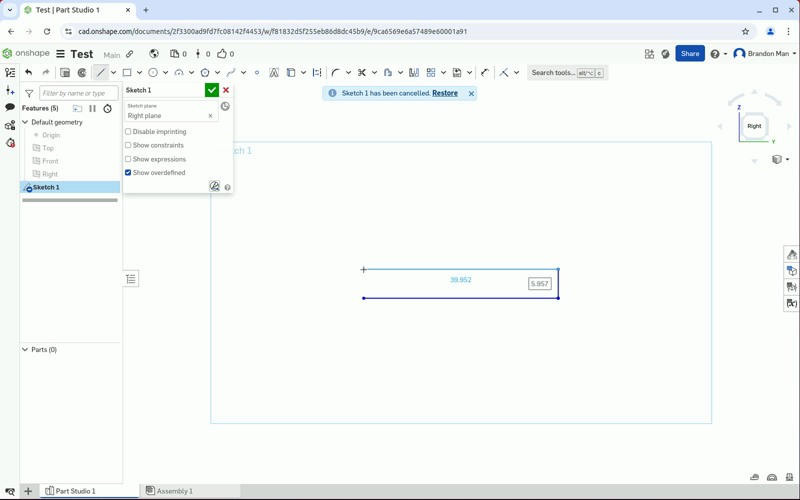
mouse_move(393, 269)
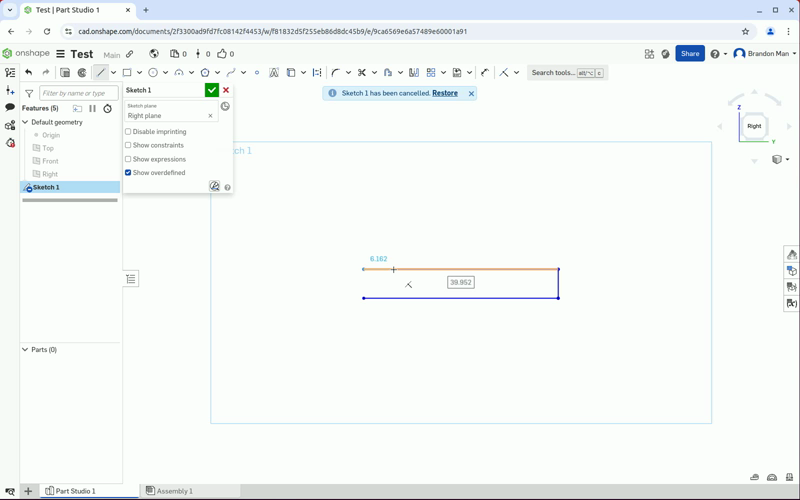
key_down(shift)
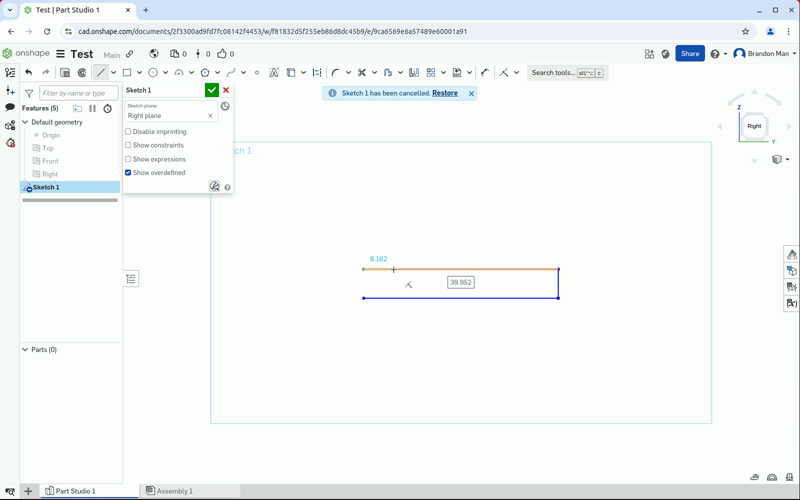
mouse_move(363, 298)
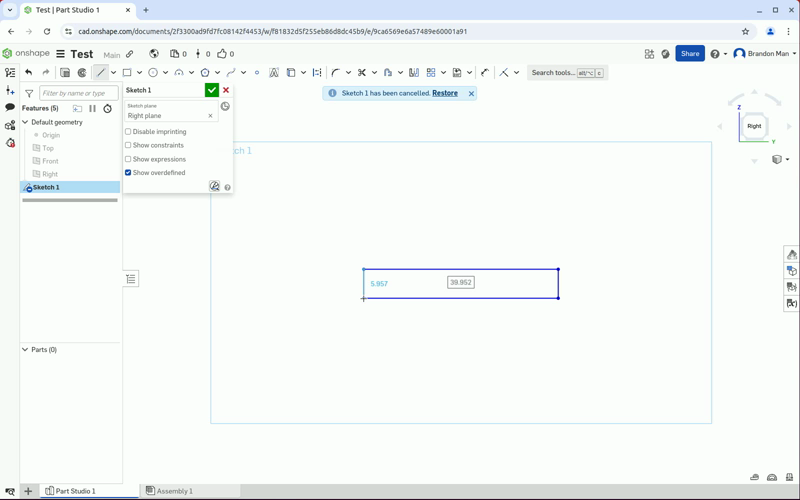
key_up(shift)
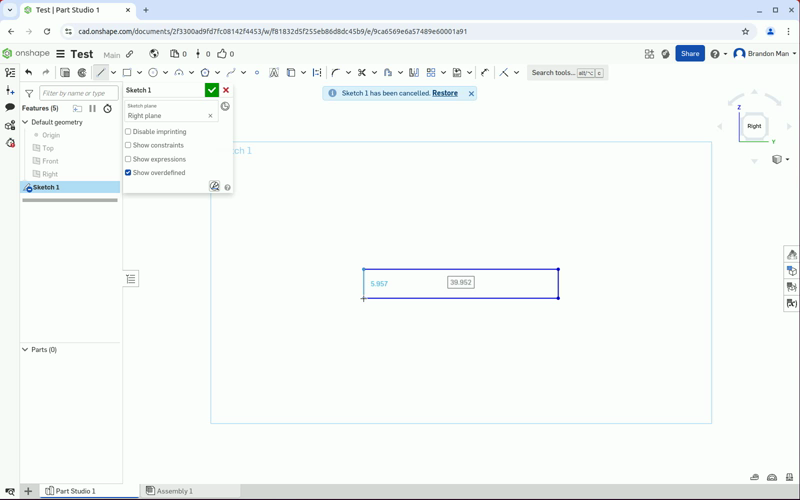
click(363, 298)
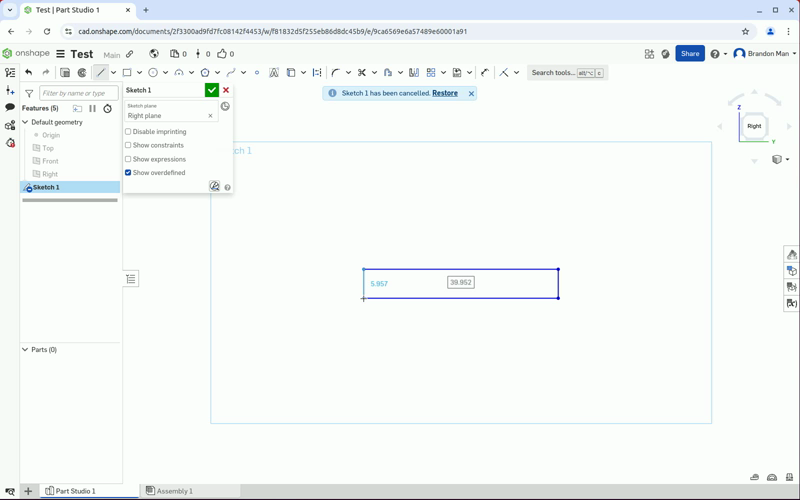
key(esc)
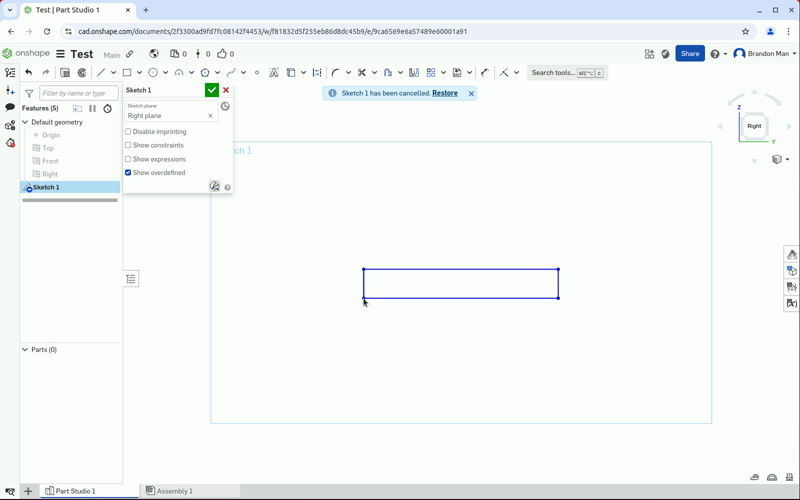
mouse_move(398, 289)
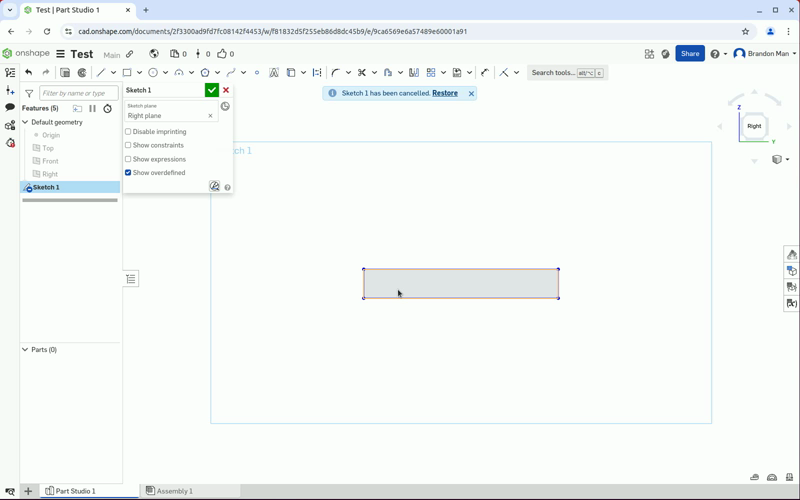
click(398, 289)
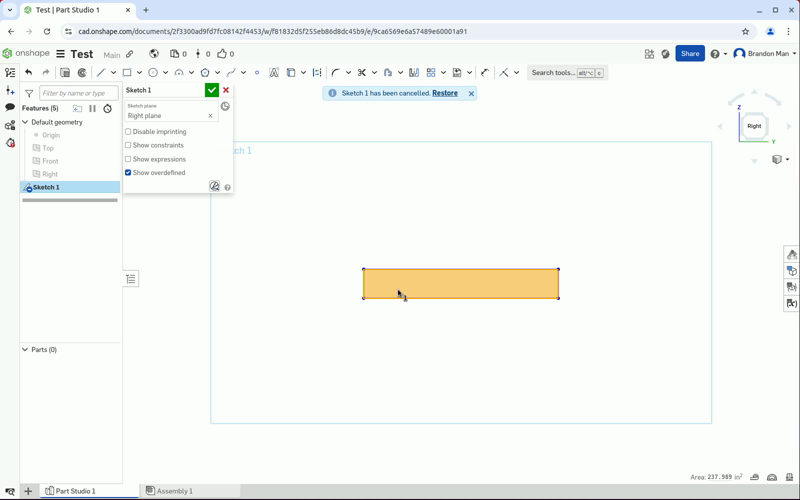
mouse_move(73, 352)
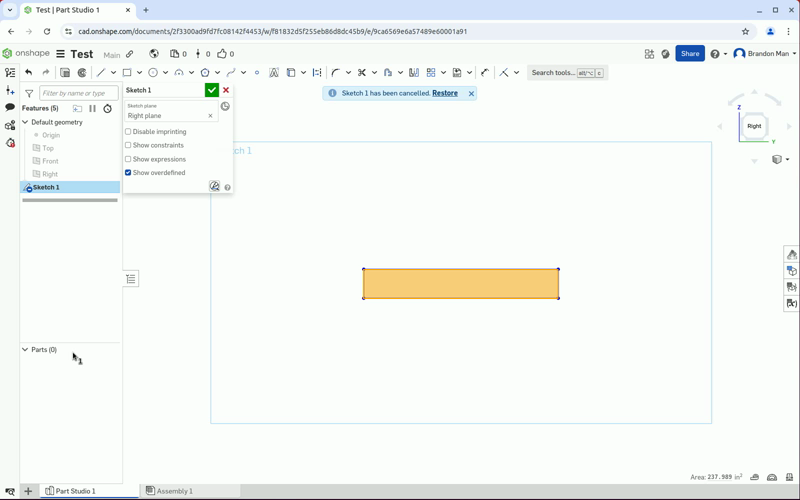
key(shift+y)
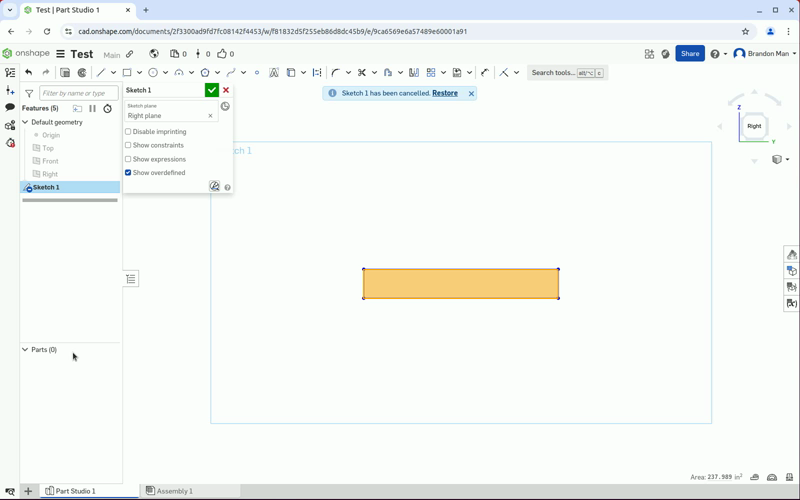
key(shift+e)
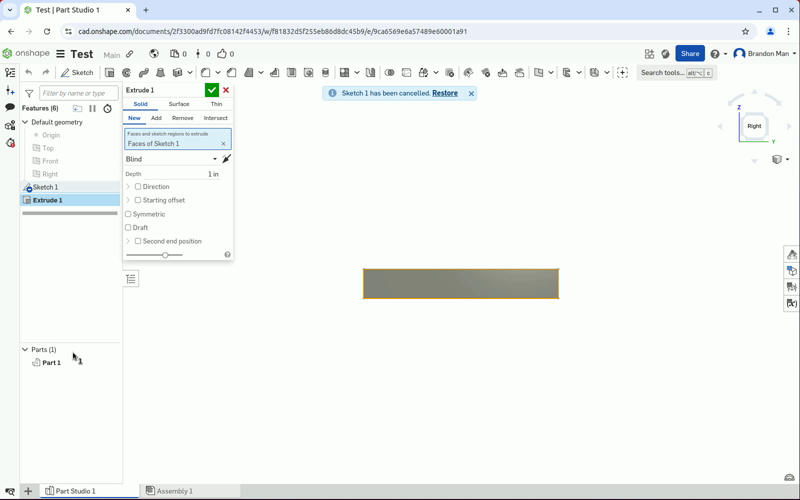
mouse_move(143, 106)
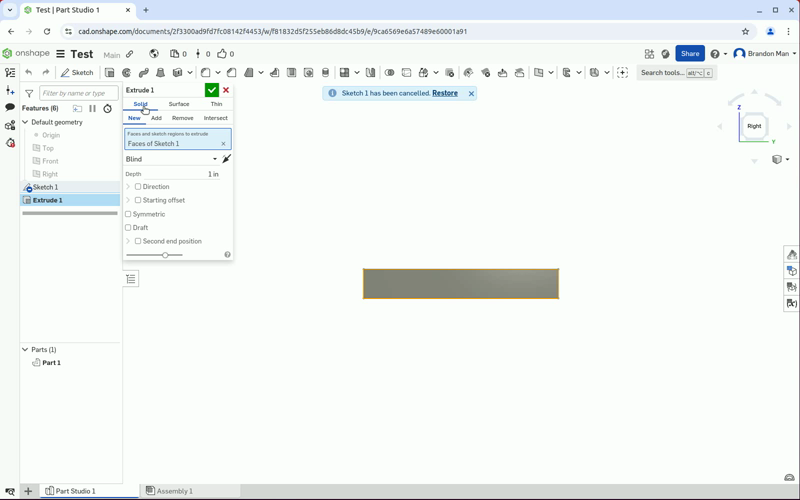
click(143, 106)
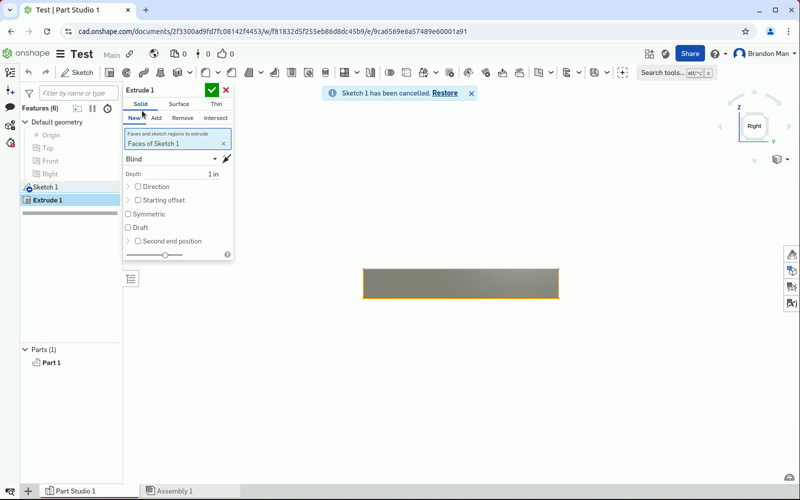
mouse_move(137, 120)
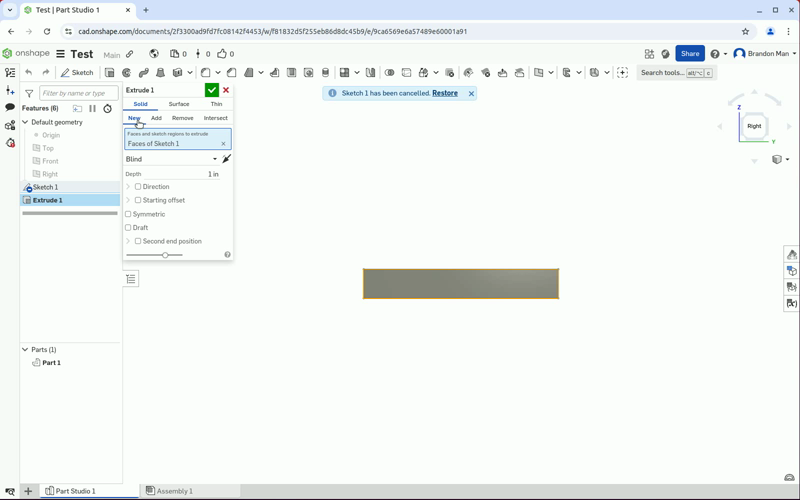
click(137, 120)
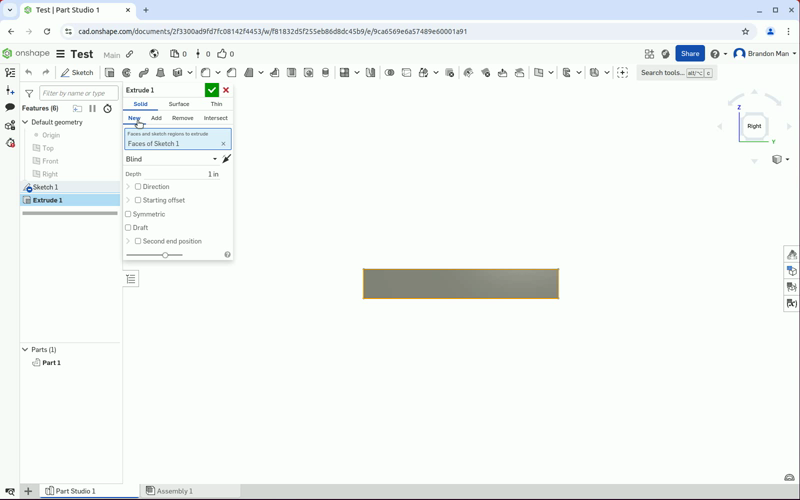
key(tab, 4)
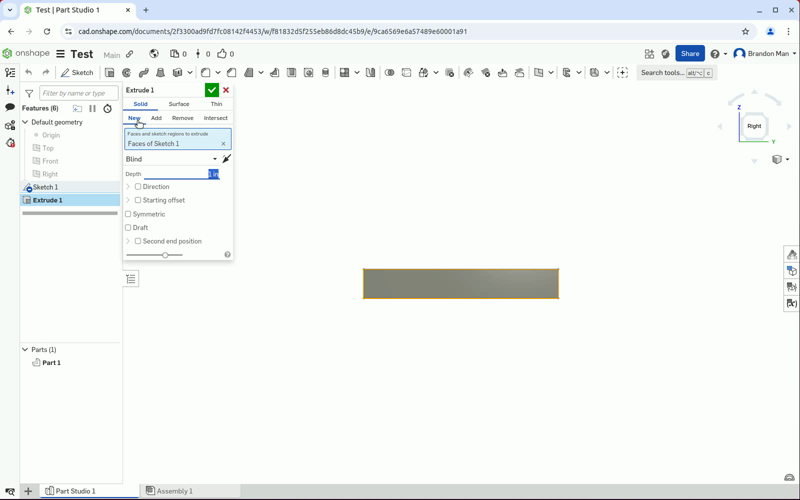
text(0.481)
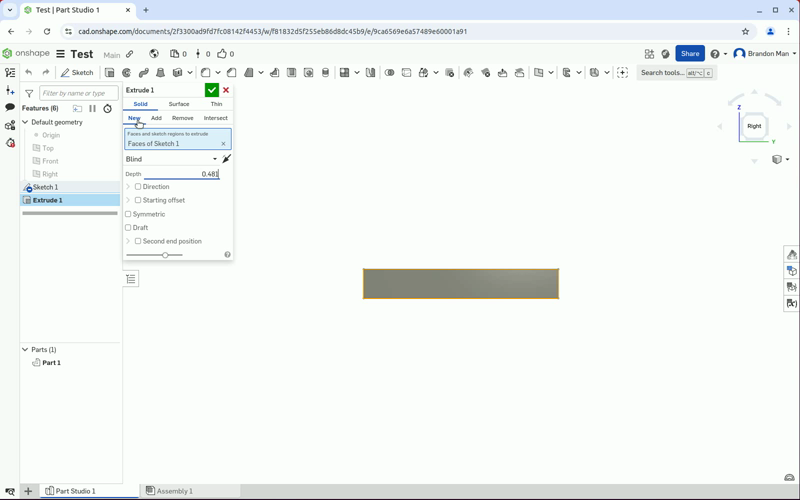
key(enter)
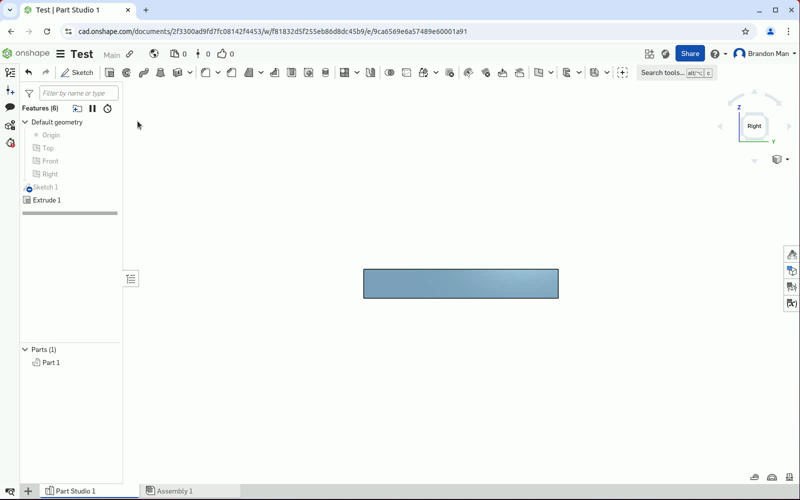
key(shift+h)
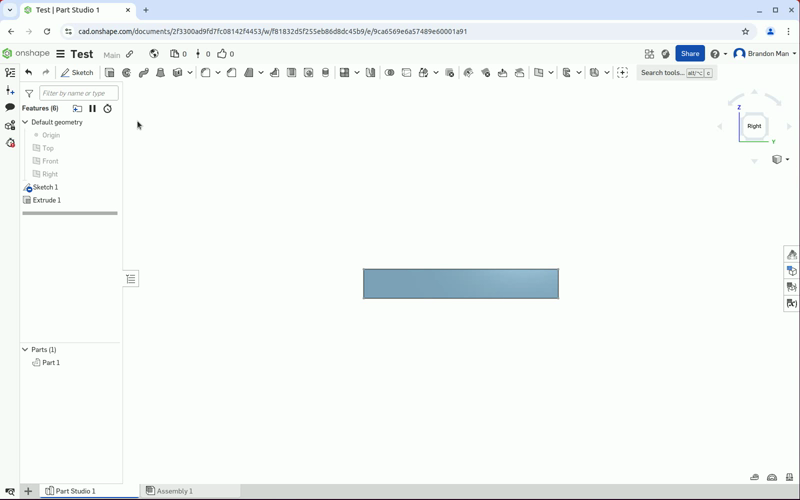
key(shift+h)
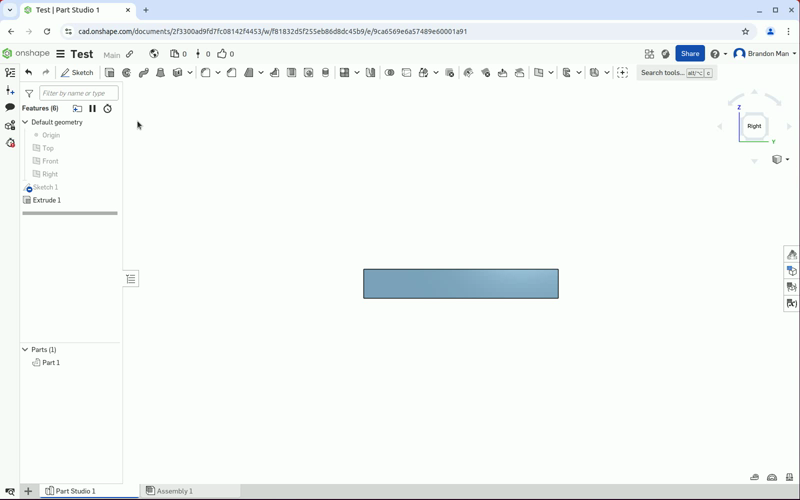
mouse_move(73, 189)
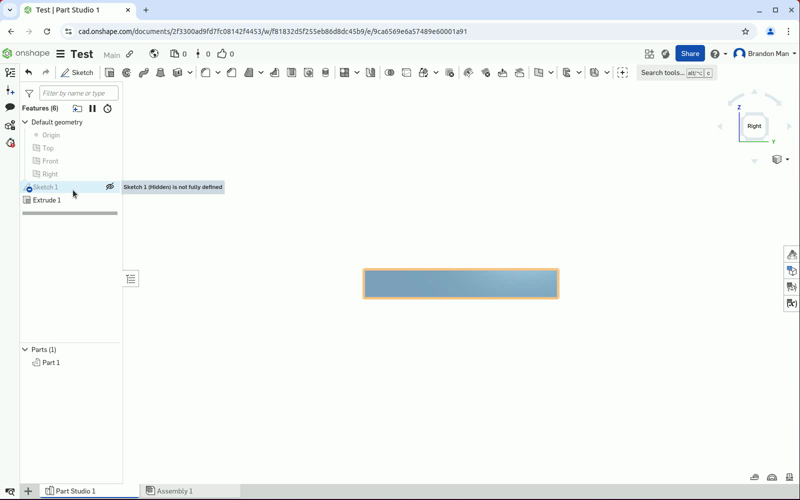
click(73, 189)
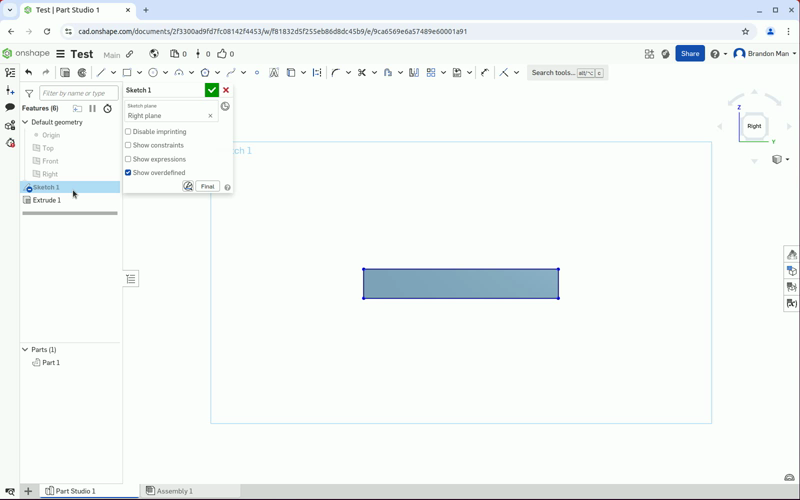
mouse_move(229, 92)
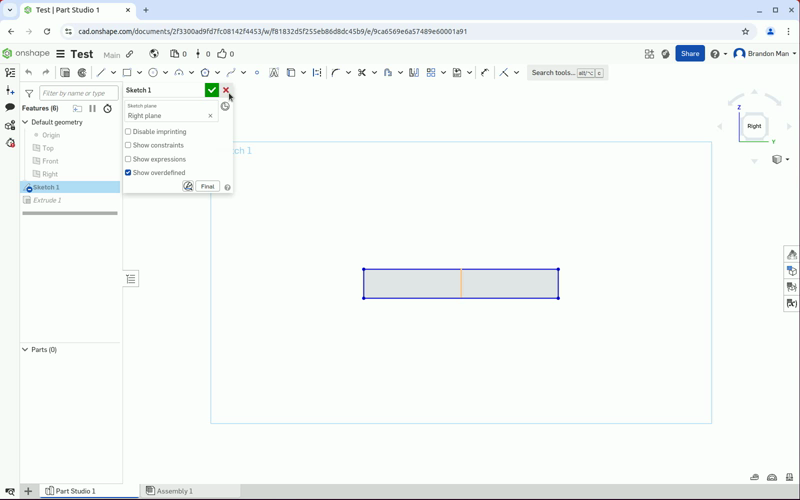
click(229, 92)
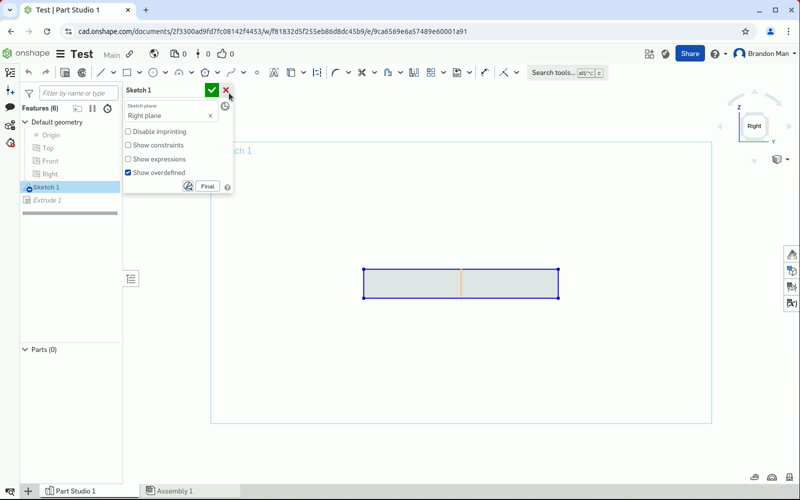
key(shift+s)
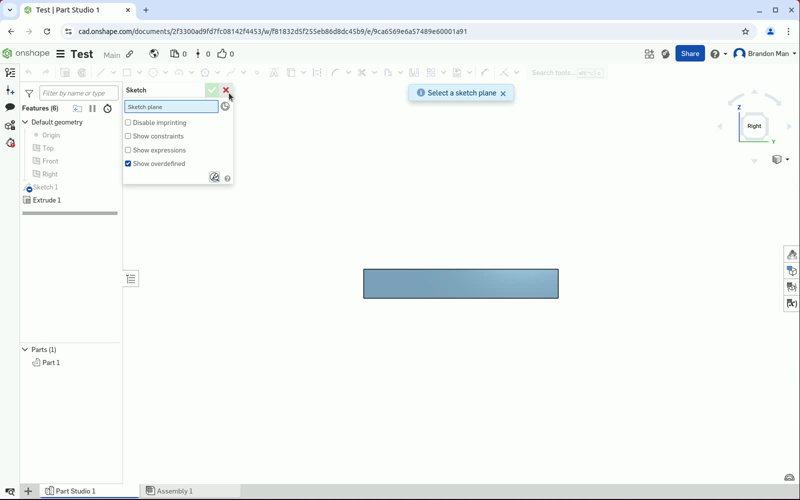
mouse_move(73, 176)
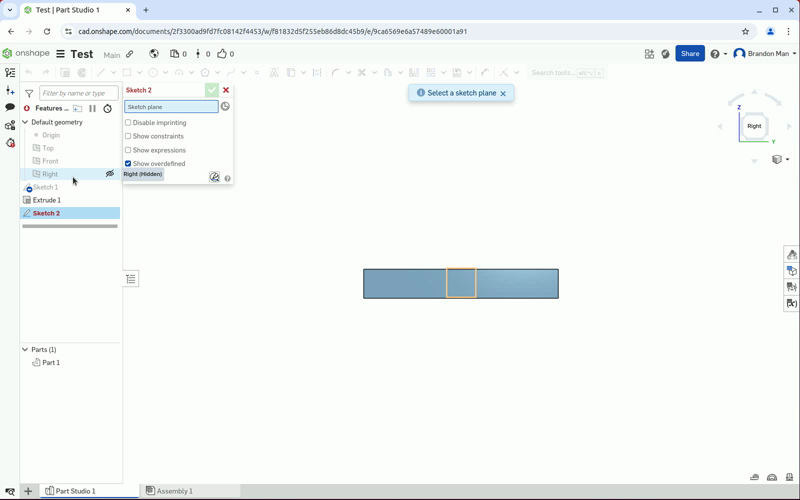
click(73, 176)
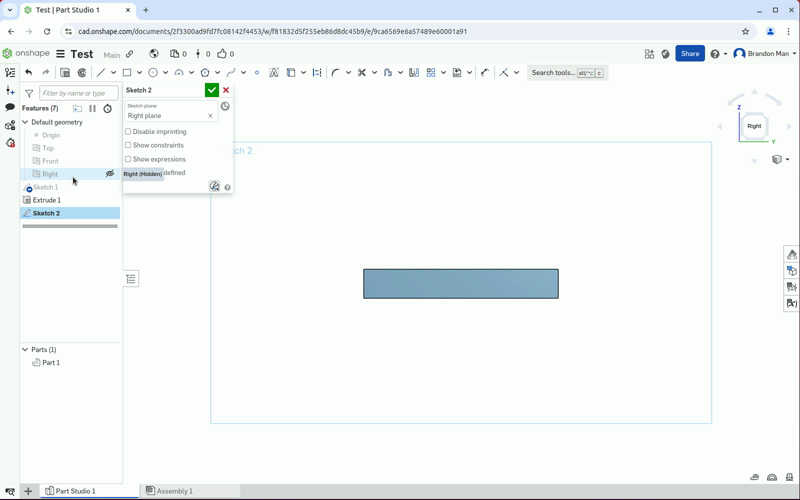
mouse_move(73, 352)
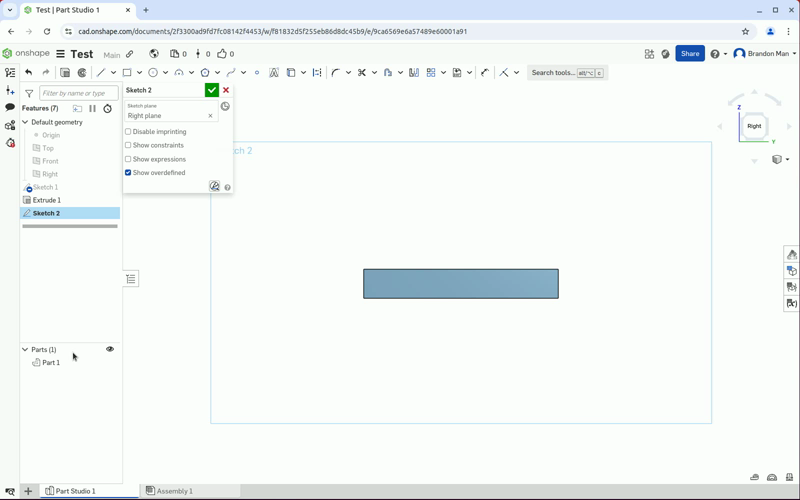
key(y)
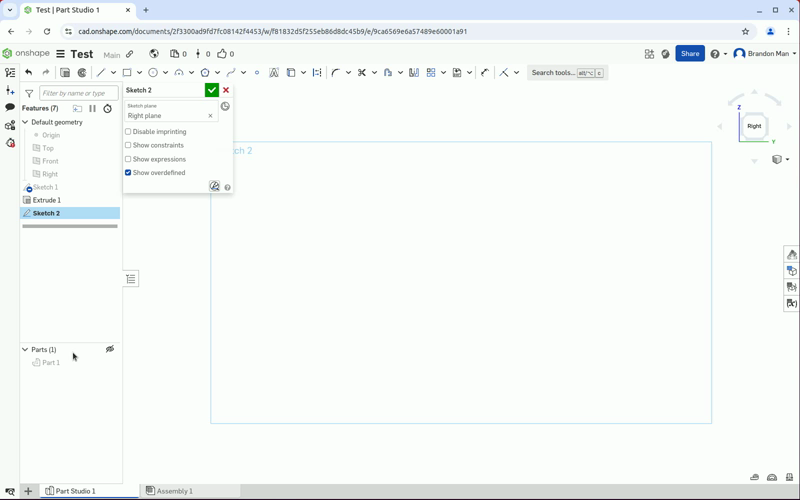
key(a)
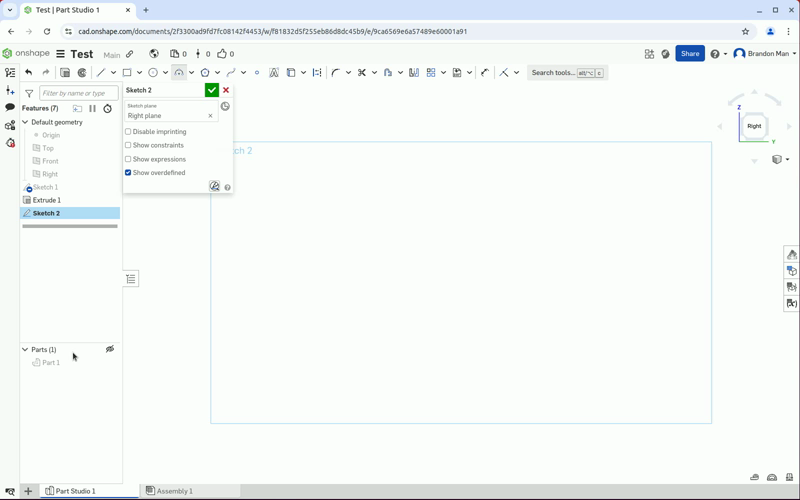
key_down(shift)
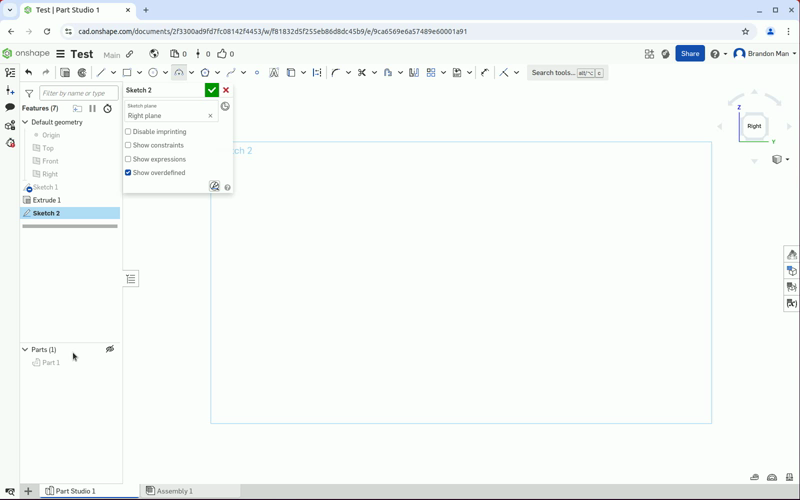
mouse_move(558, 298)
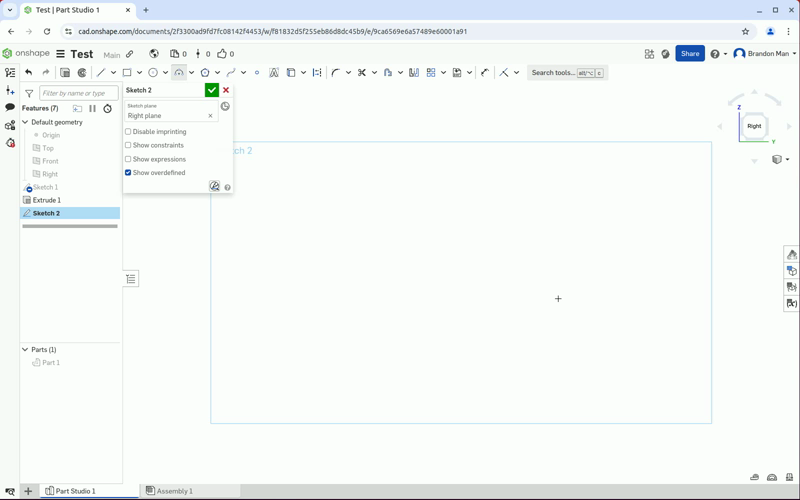
click(558, 298)
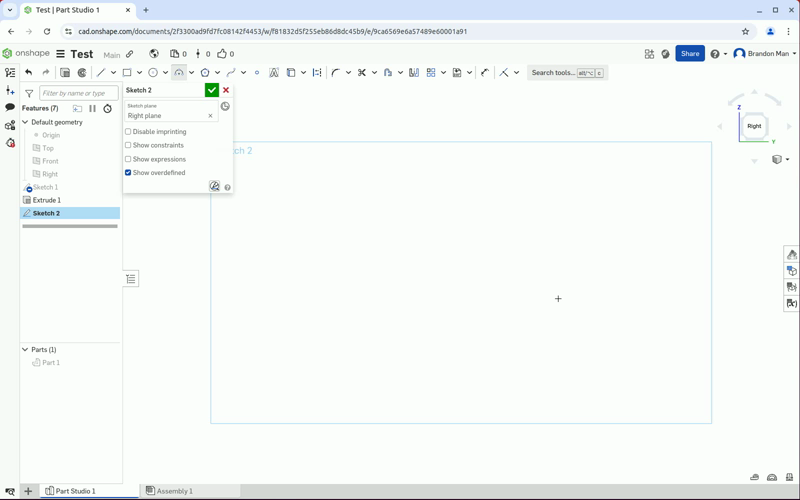
key_up(shift)
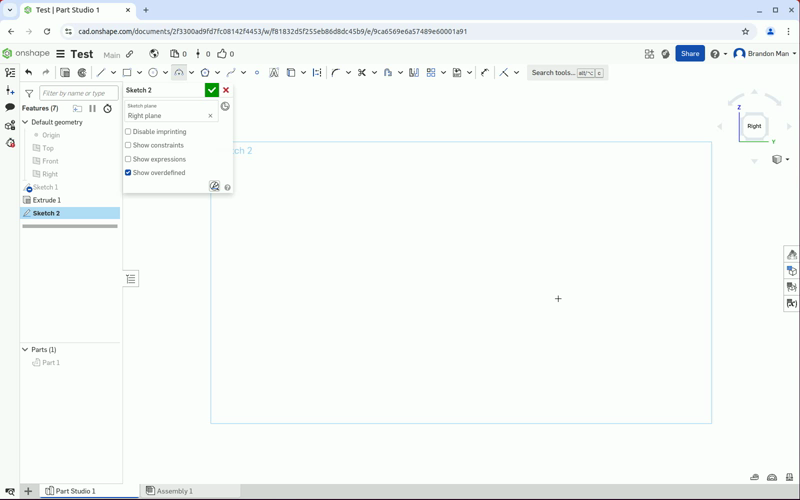
key_down(shift)
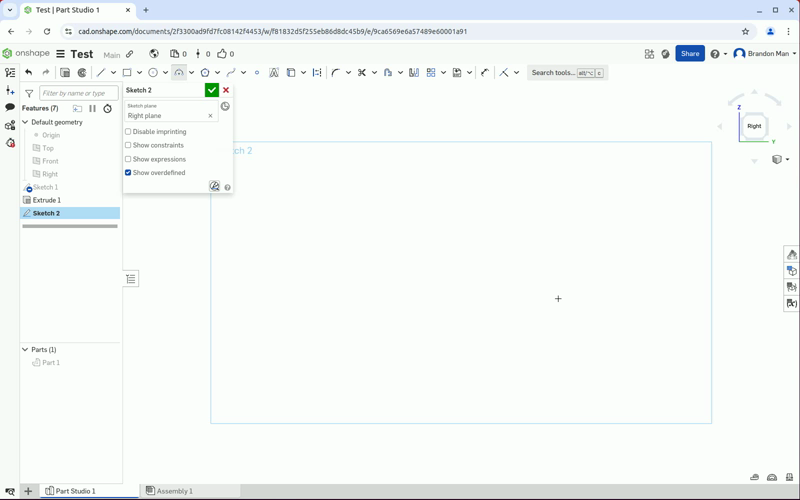
mouse_move(558, 267)
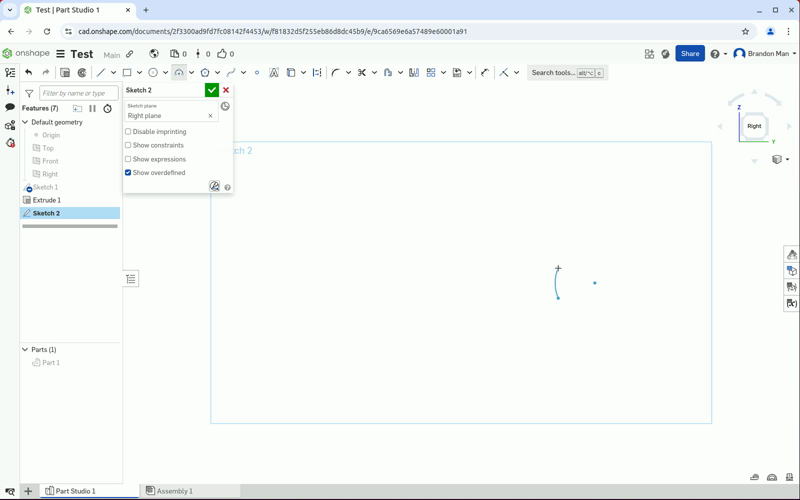
click(558, 267)
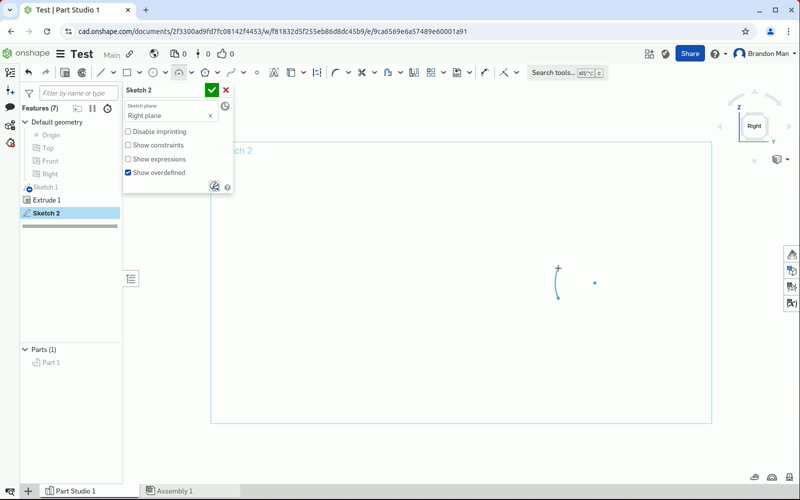
mouse_move(573, 283)
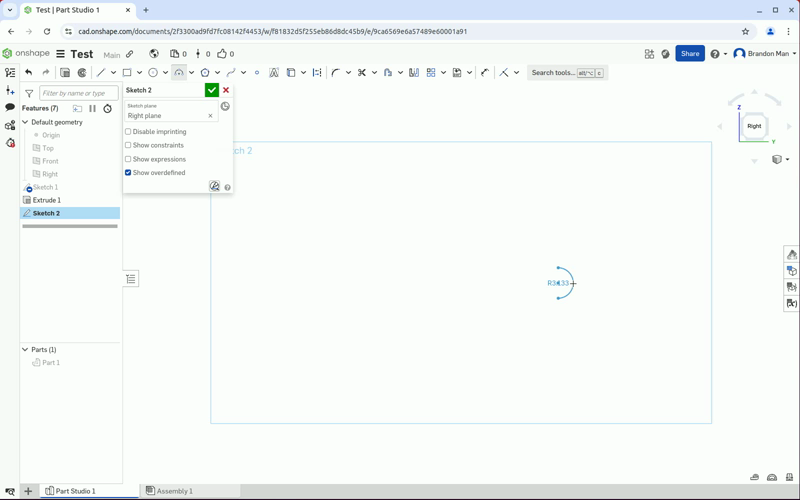
click(573, 283)
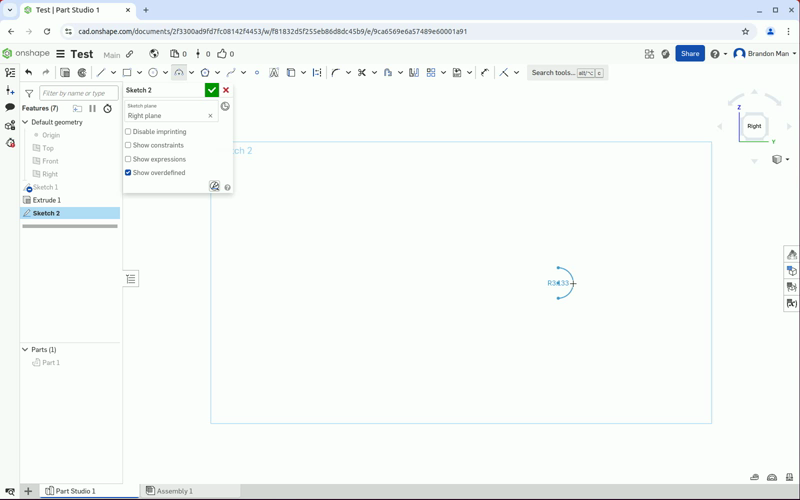
key_up(shift)
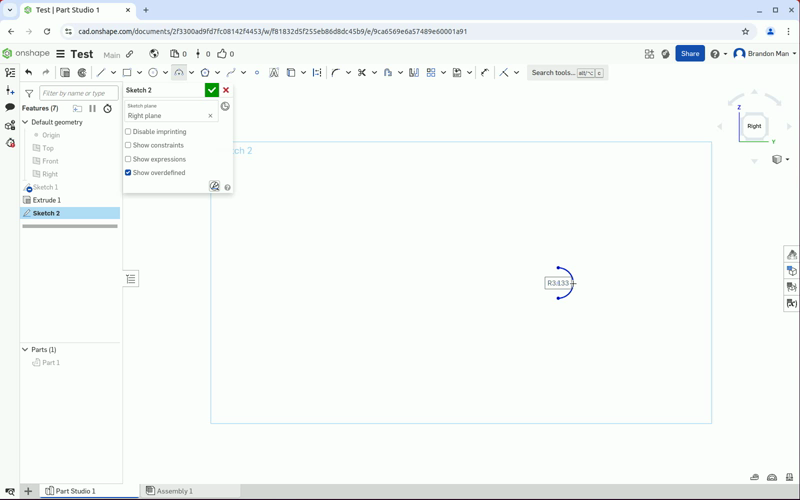
key(esc)
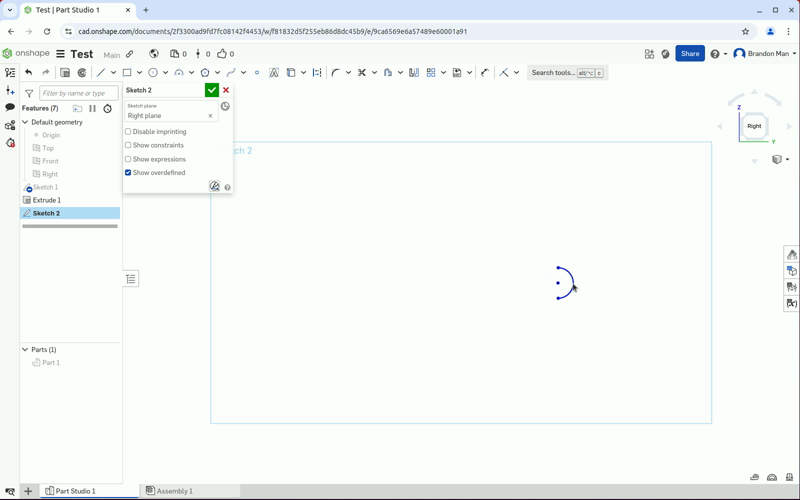
key(l)
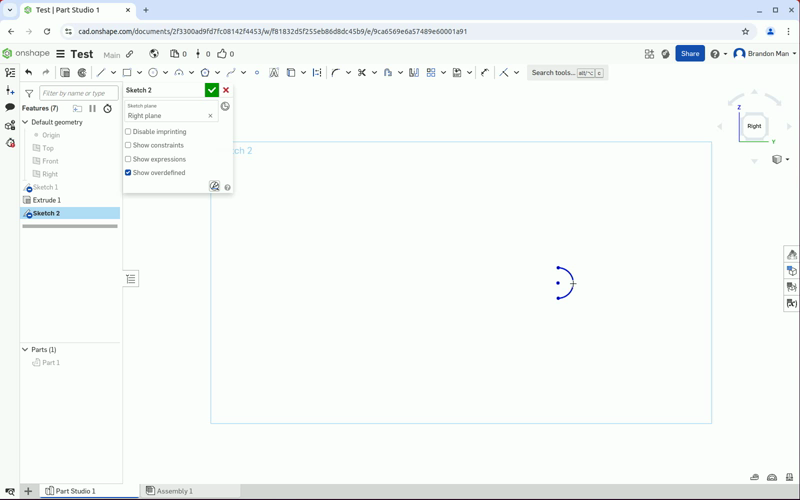
mouse_move(558, 267)
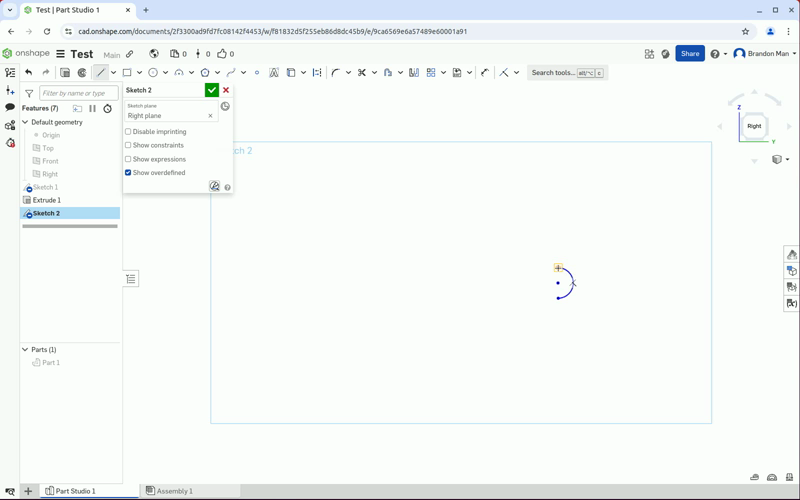
click(558, 267)
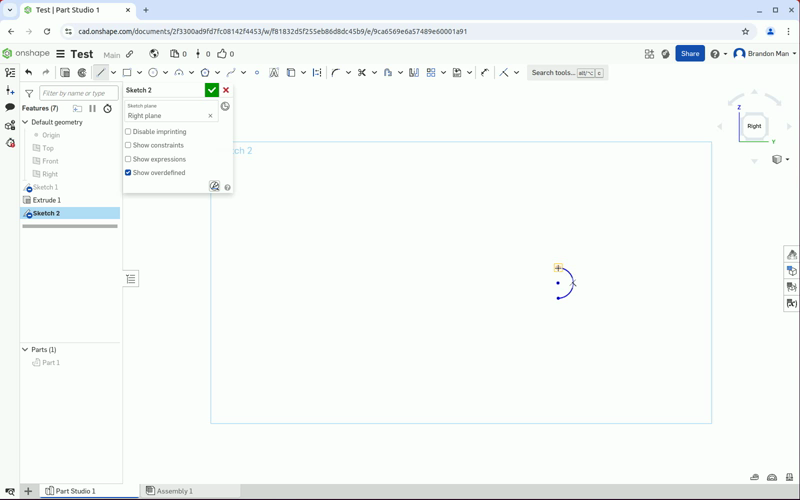
mouse_move(588, 267)
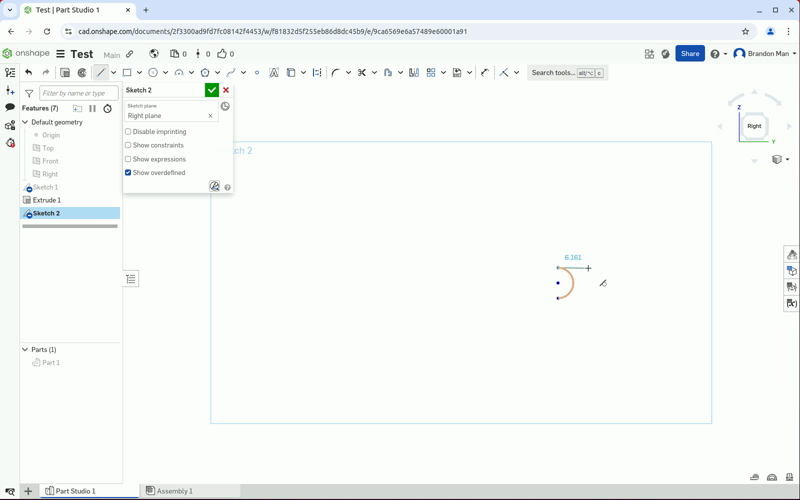
key_down(shift)
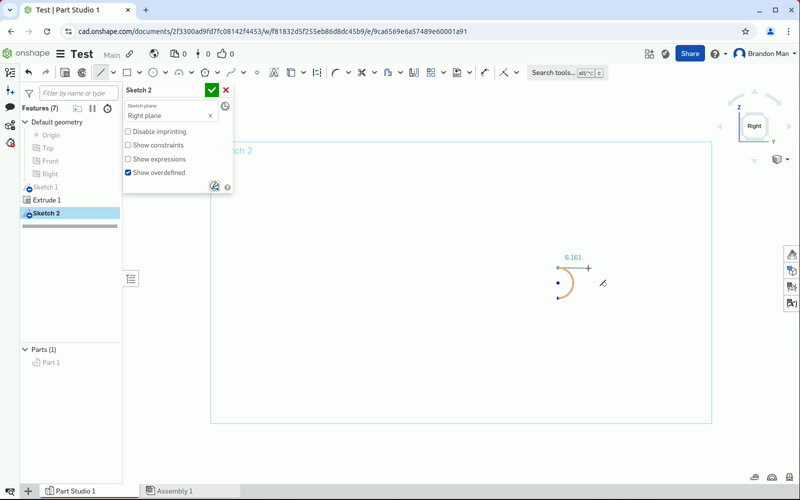
mouse_move(558, 298)
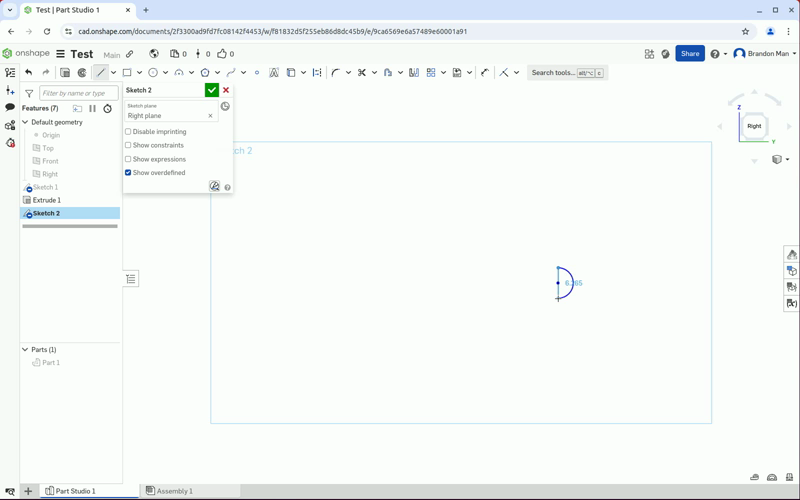
key_up(shift)
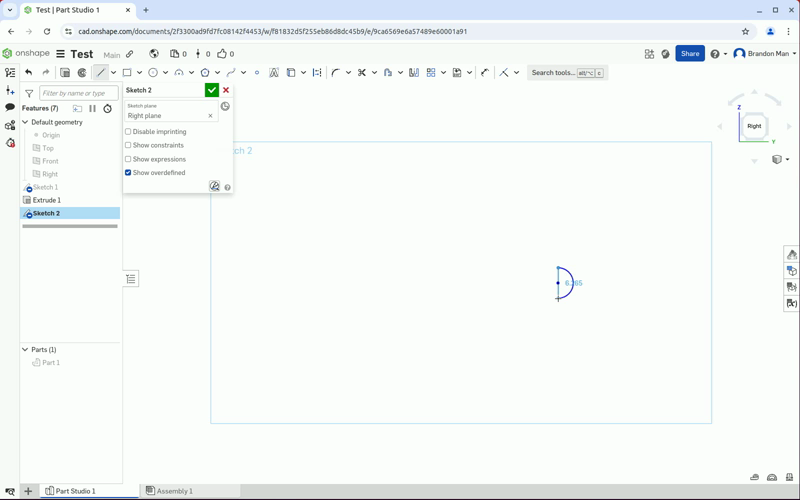
click(558, 298)
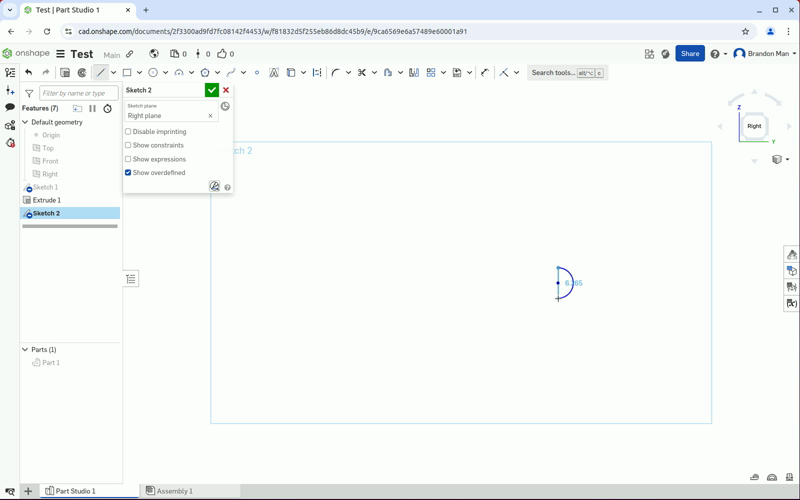
key(esc)
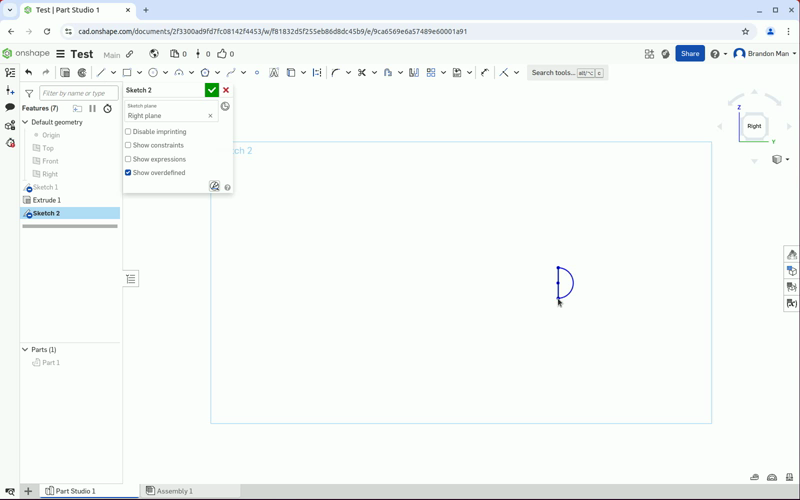
key(c)
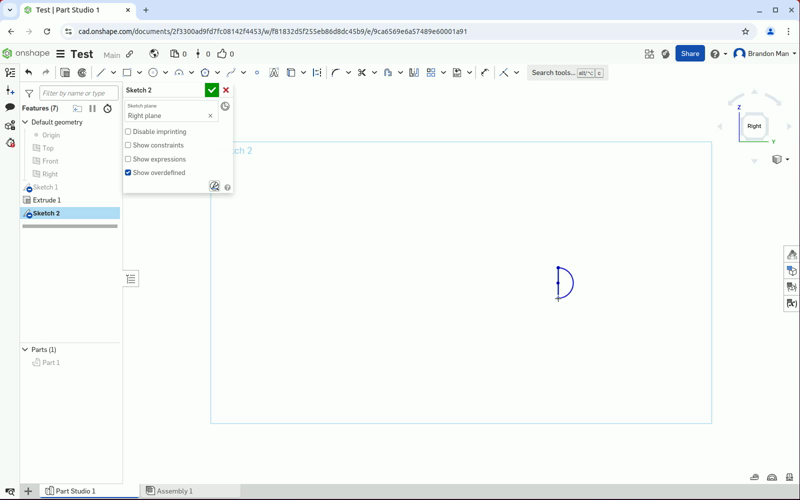
key_down(shift)
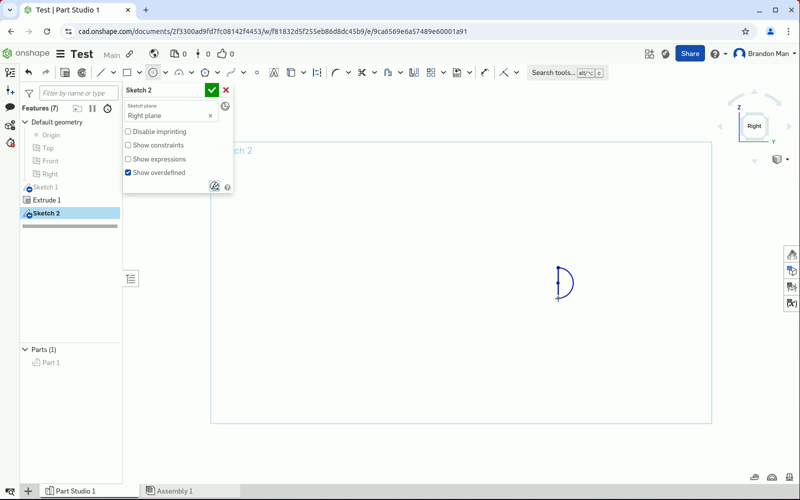
mouse_move(563, 282)
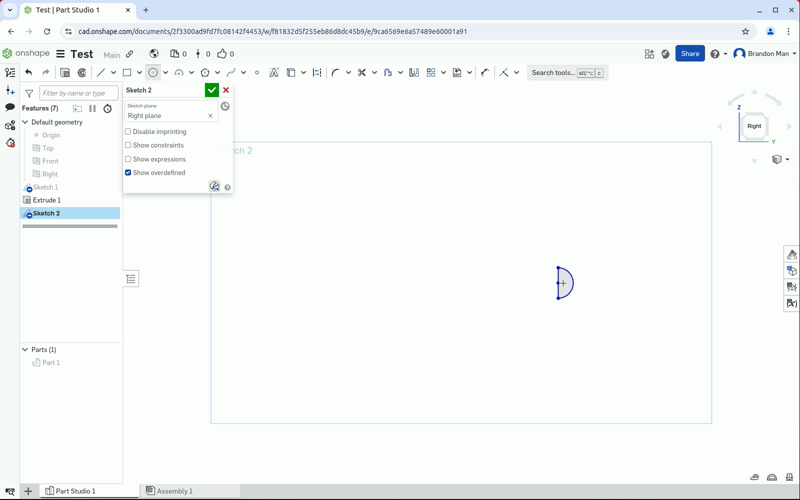
click(563, 282)
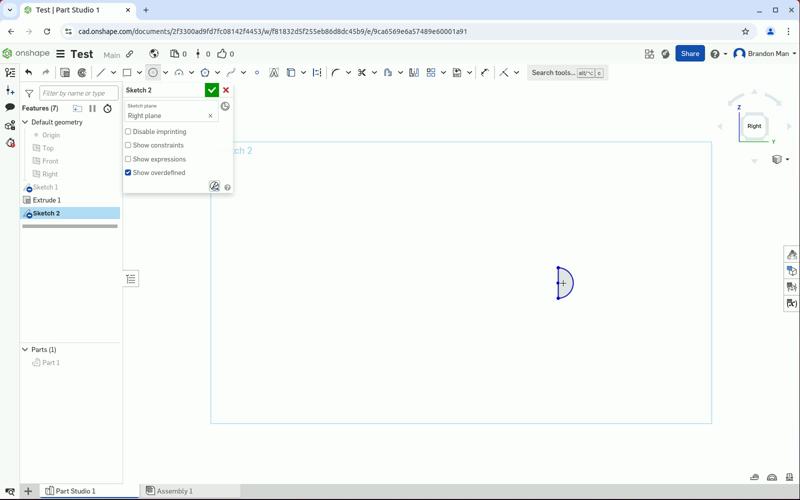
key_up(shift)
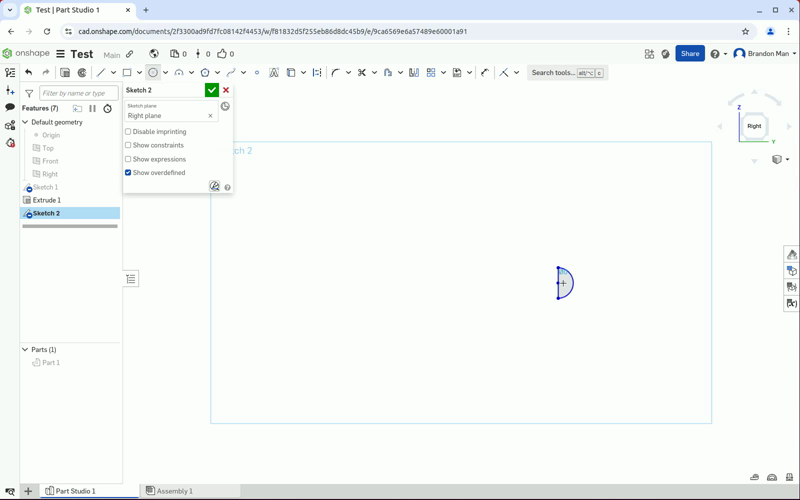
mouse_move(565, 282)
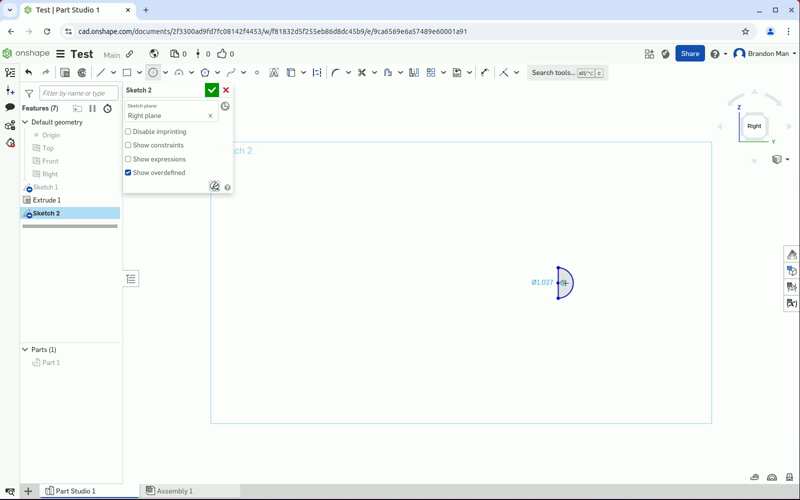
scroll(6)
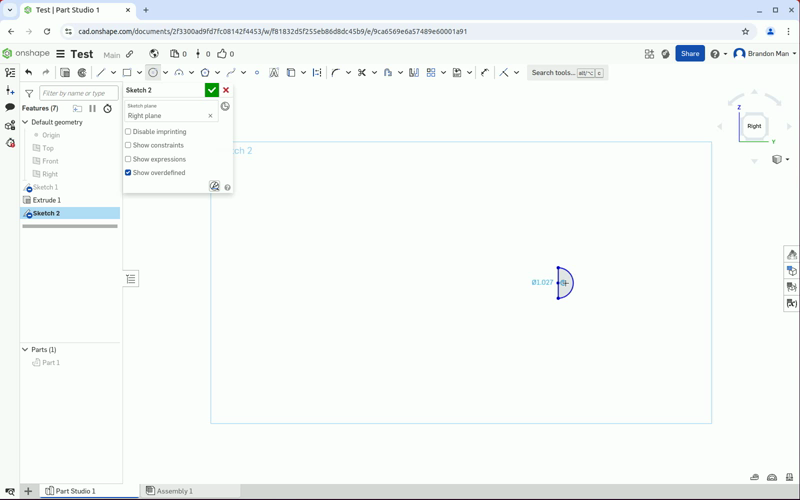
scroll(6)
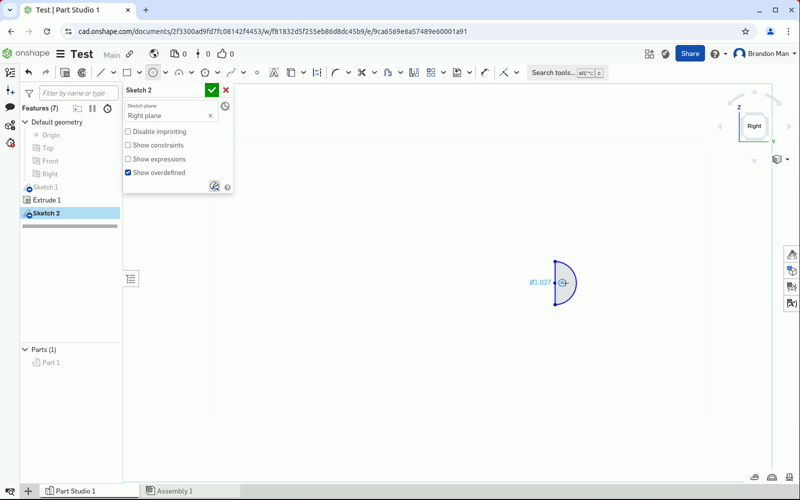
scroll(6)
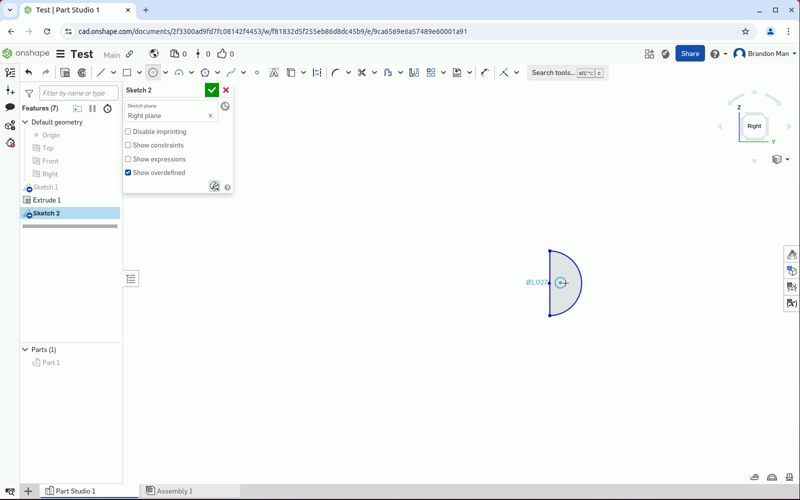
scroll(6)
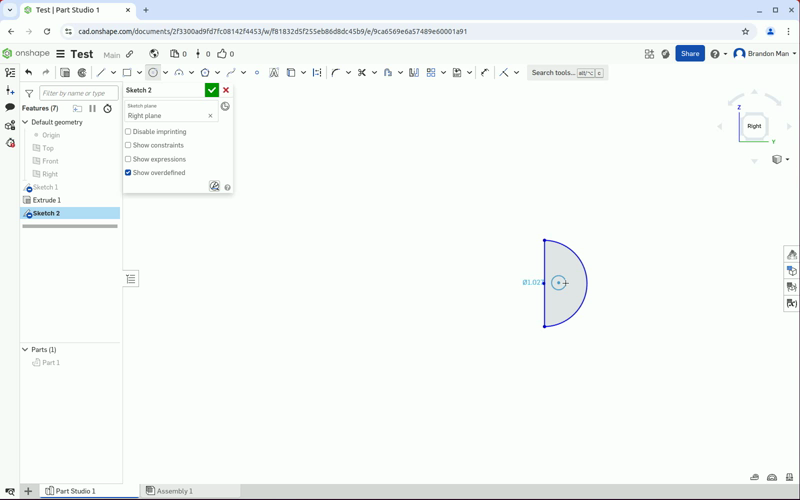
scroll(6)
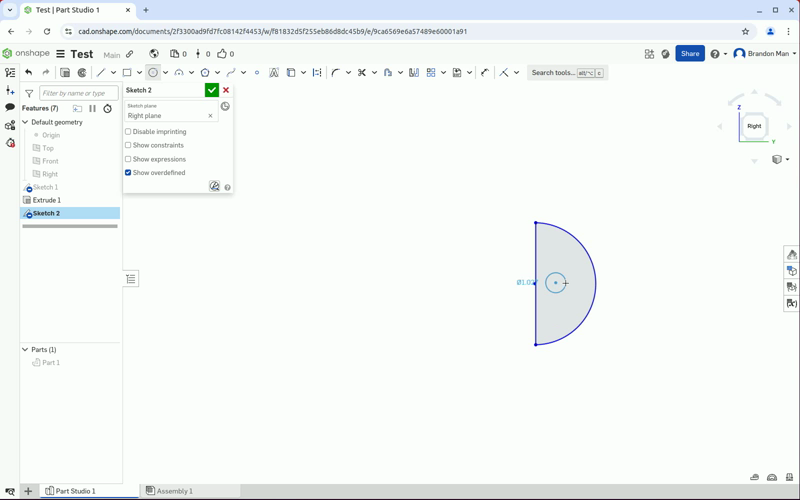
scroll(6)
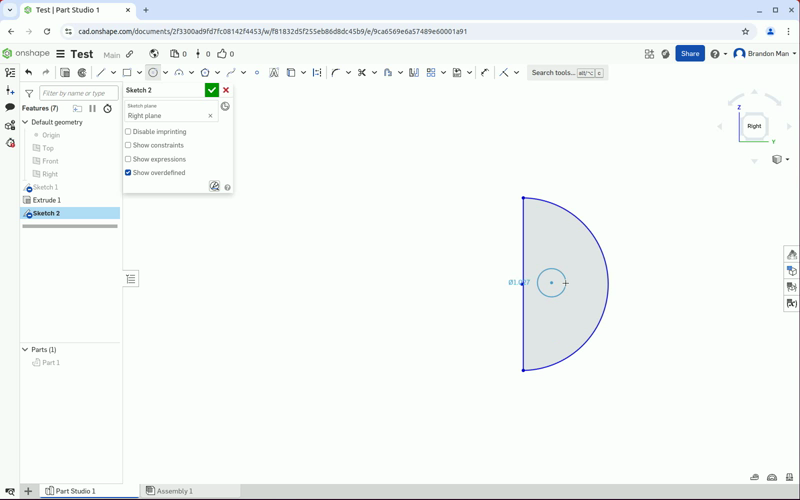
scroll(6)
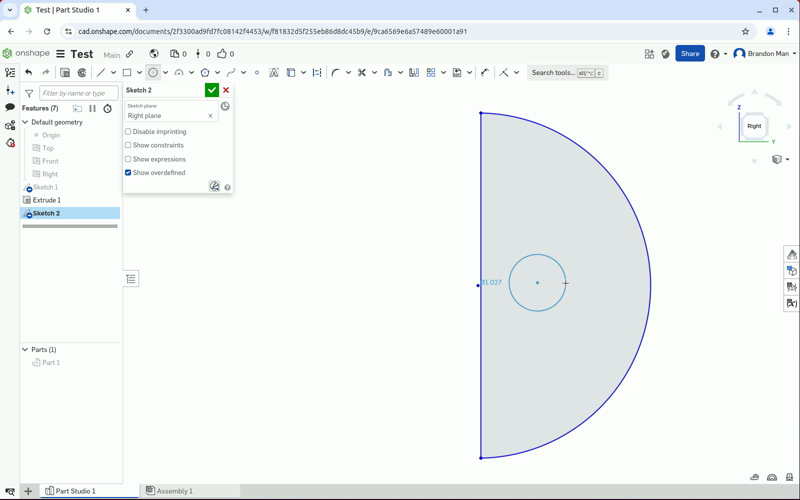
click(565, 282)
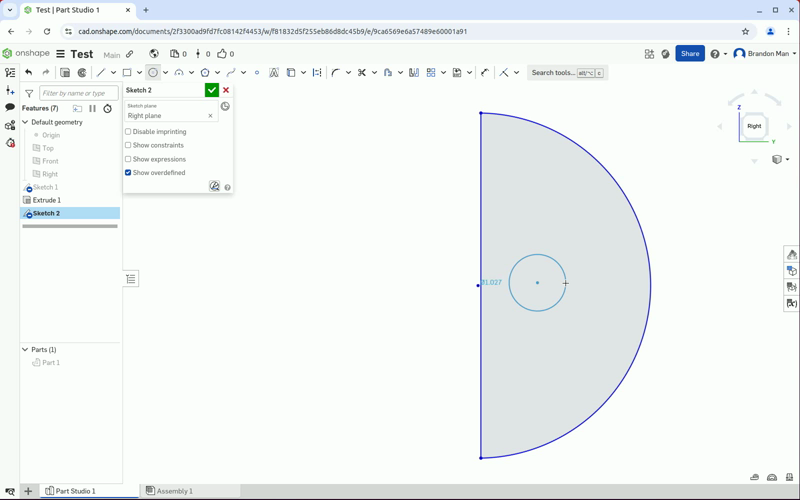
scroll(-6)
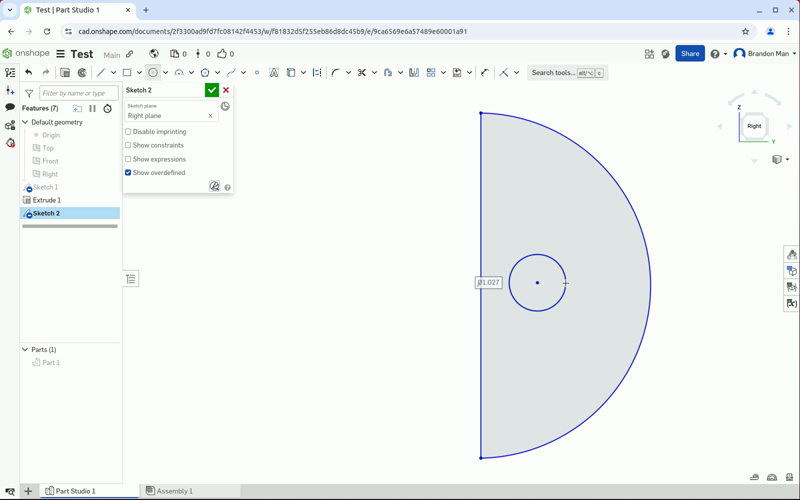
scroll(-6)
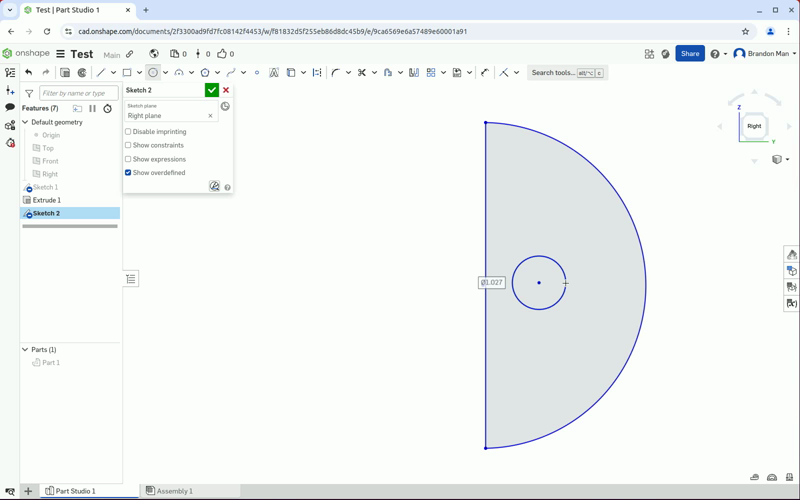
scroll(-6)
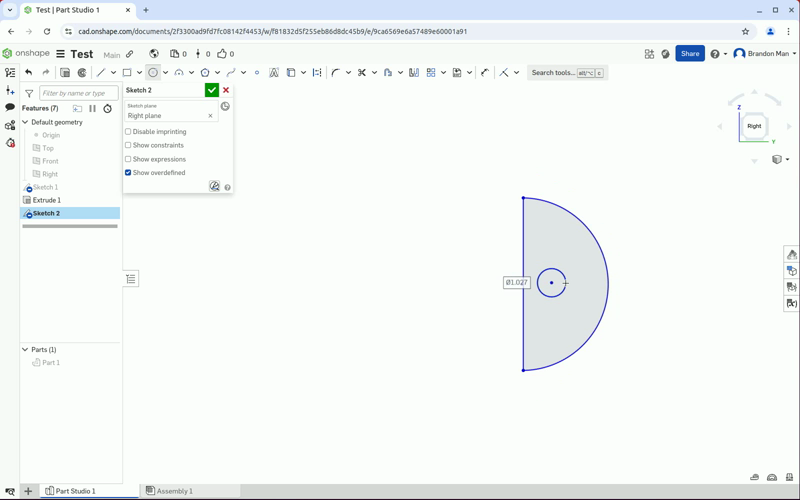
scroll(-6)
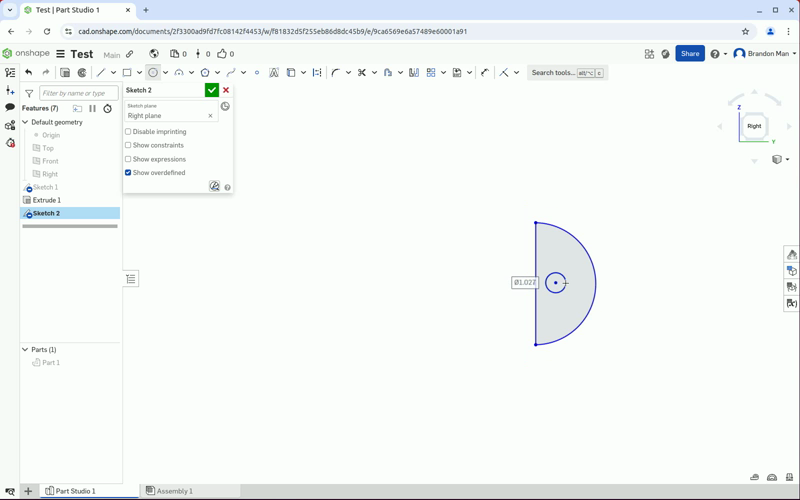
scroll(-6)
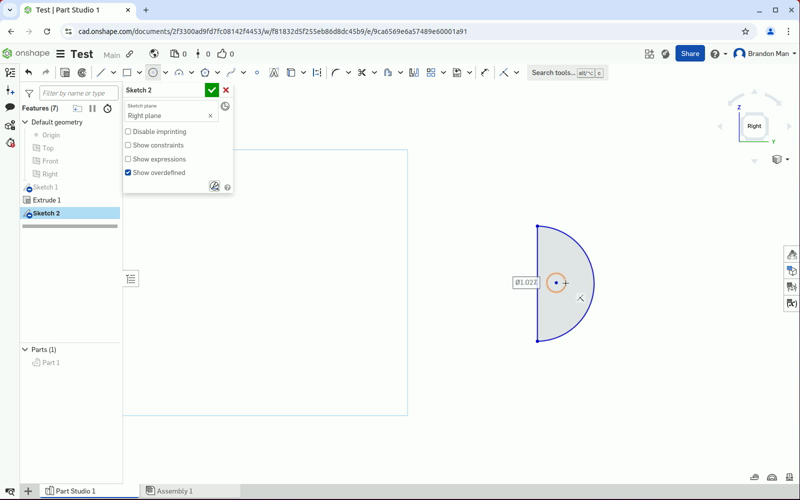
scroll(-6)
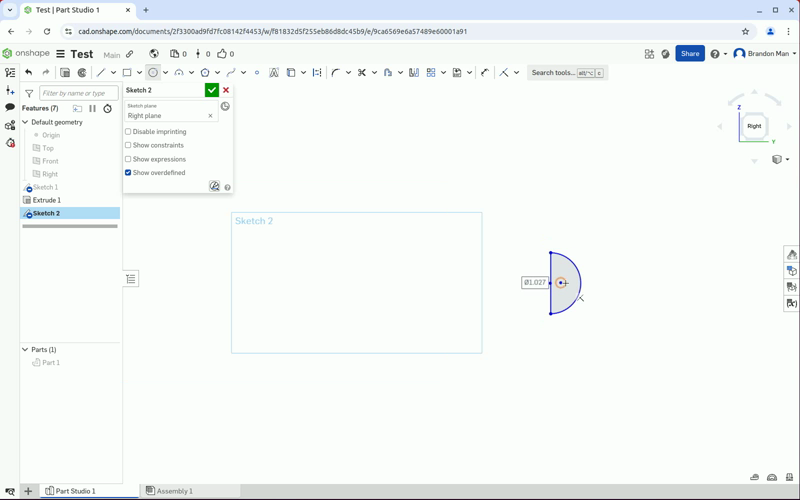
scroll(-6)
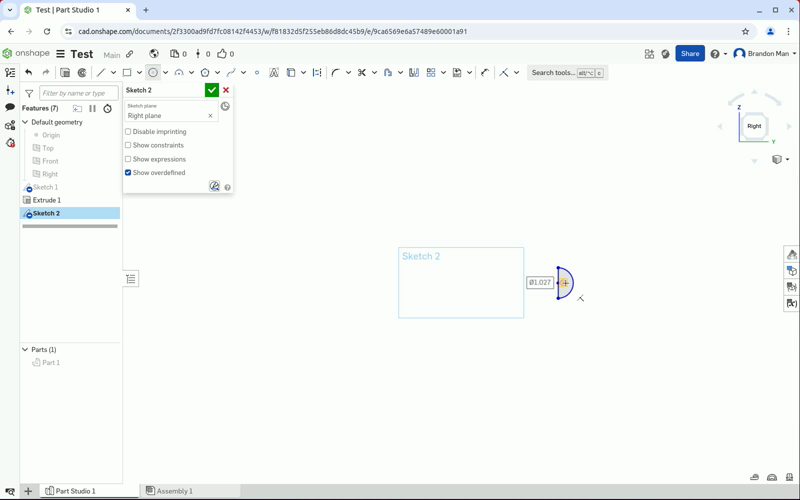
key(esc)
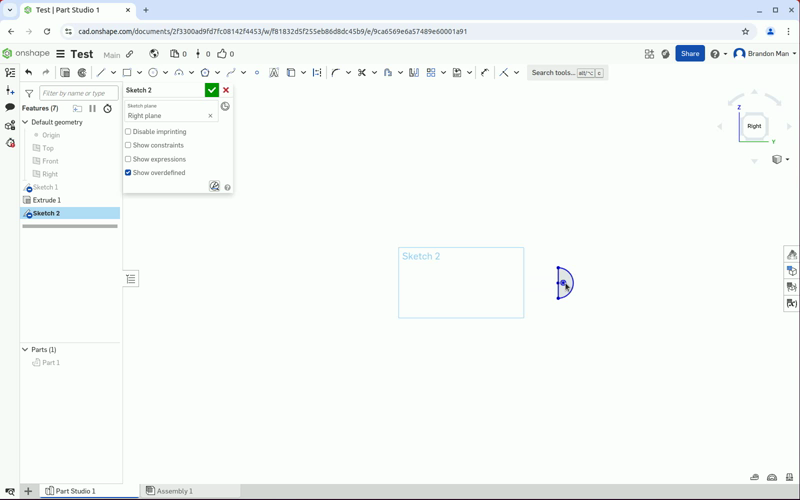
mouse_move(564, 273)
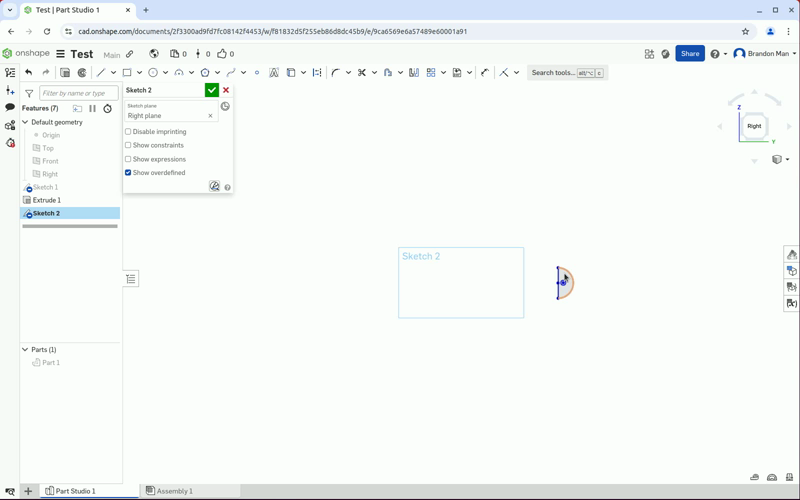
scroll(6)
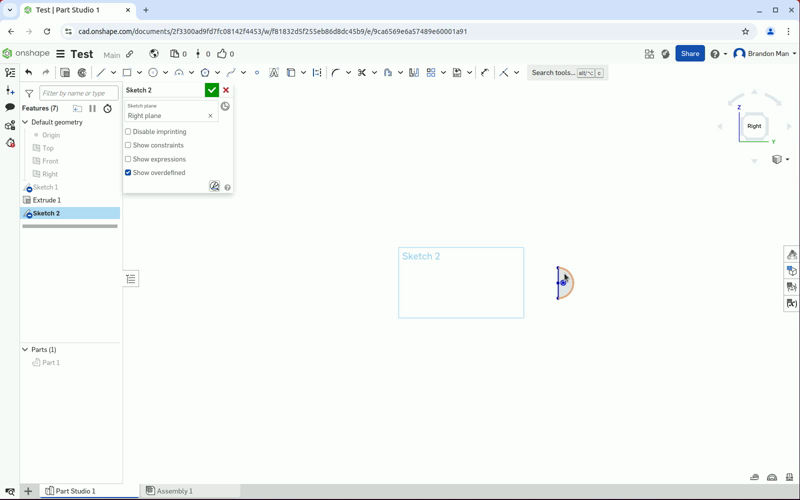
scroll(6)
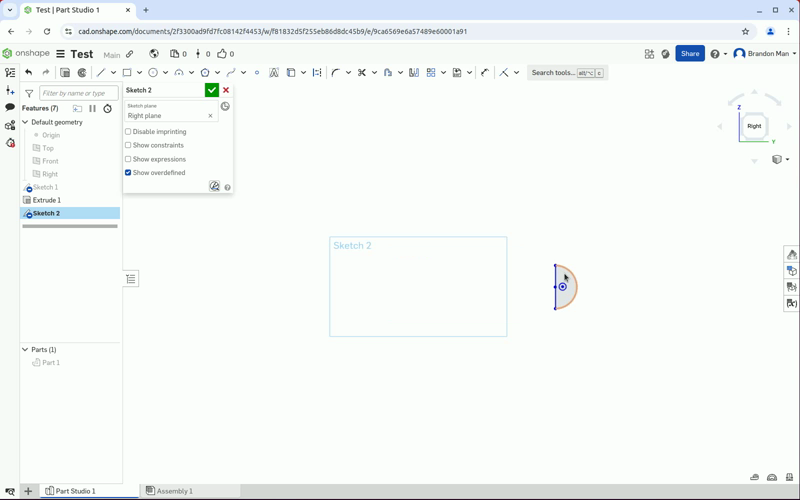
scroll(6)
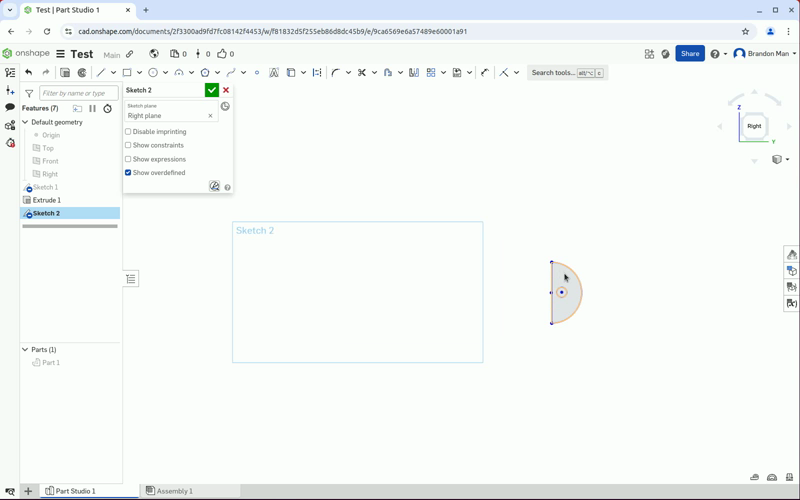
scroll(6)
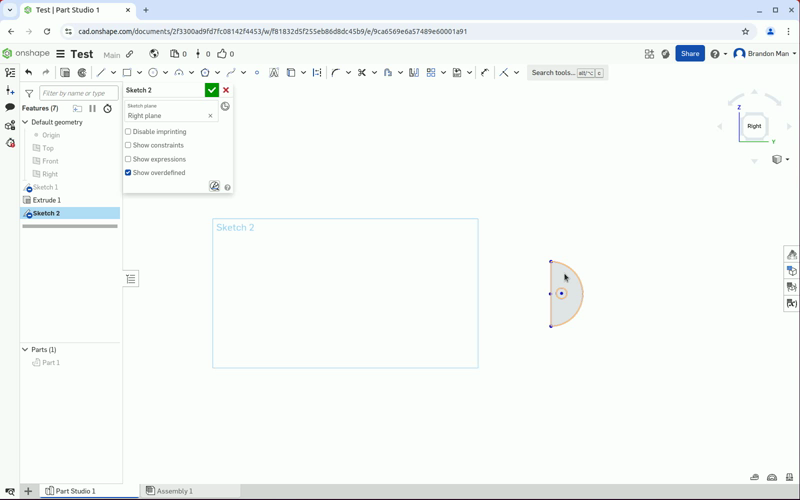
scroll(6)
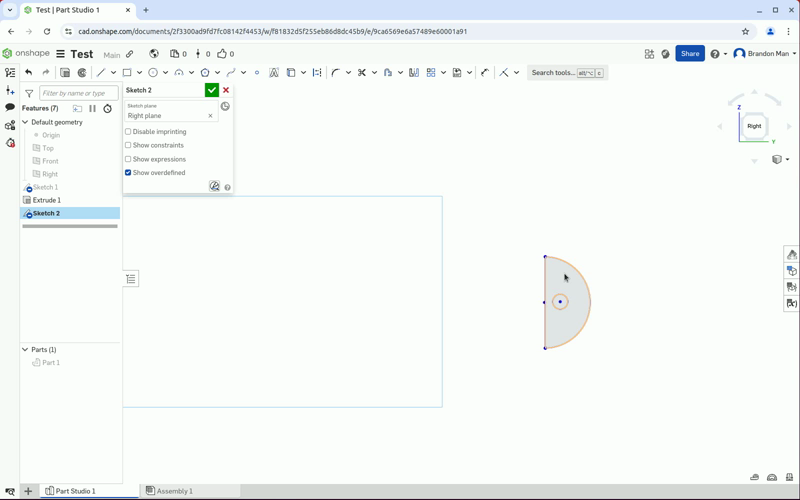
scroll(6)
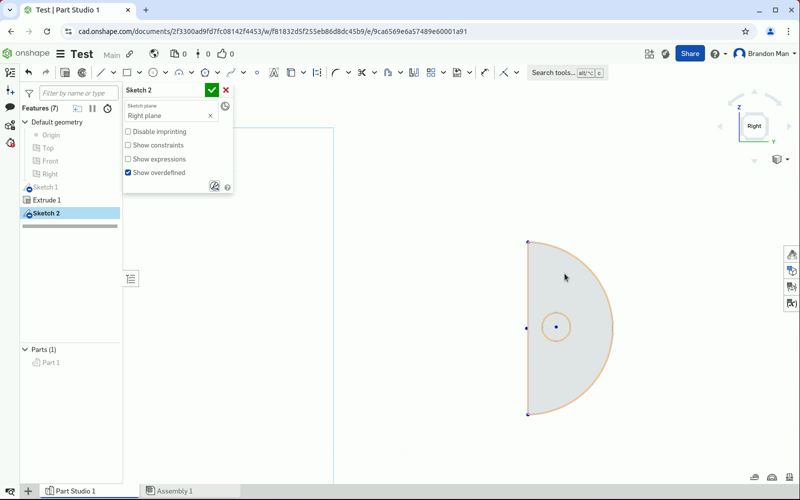
scroll(6)
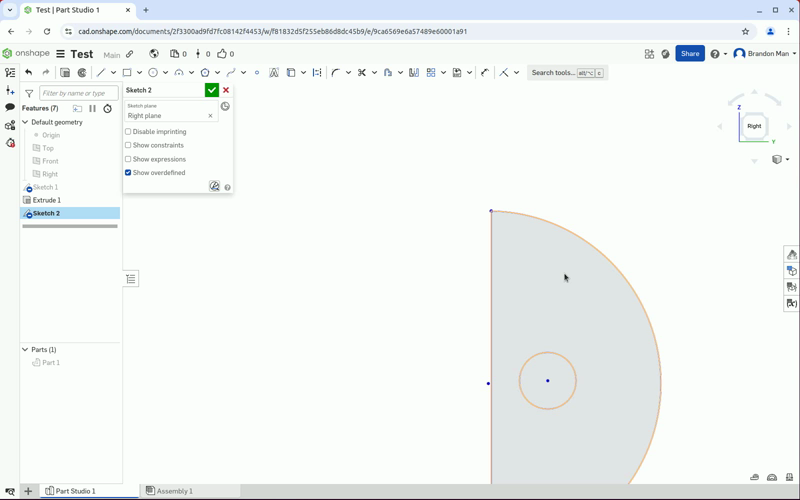
click(564, 273)
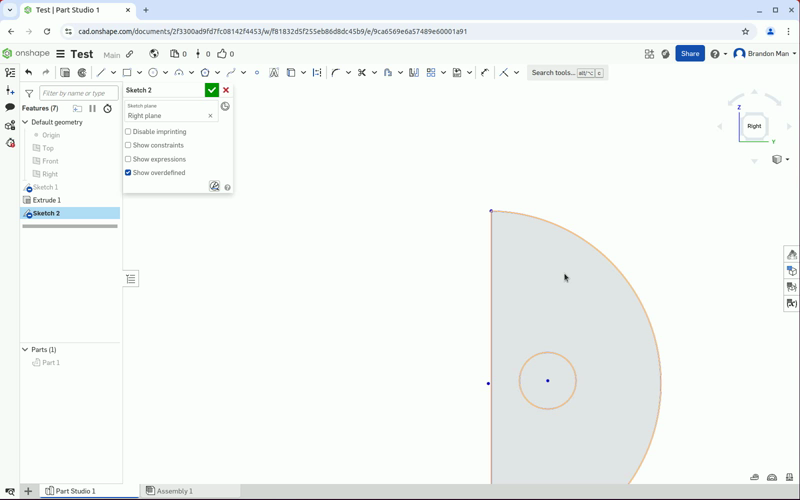
scroll(-6)
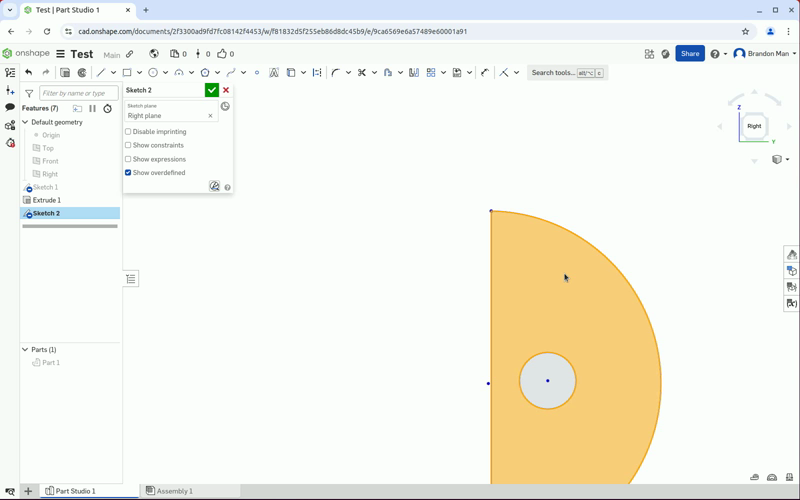
scroll(-6)
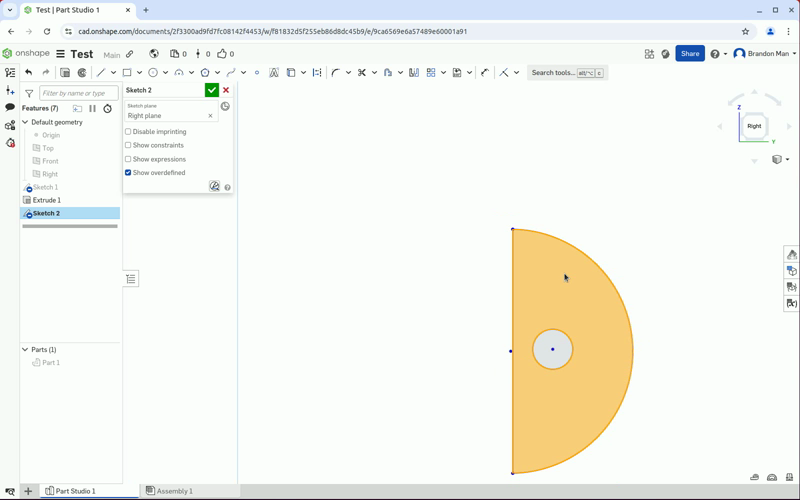
scroll(-6)
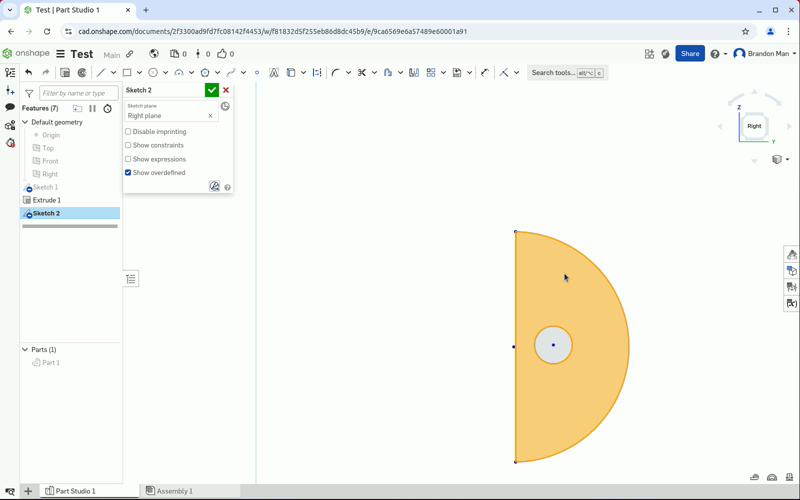
scroll(-6)
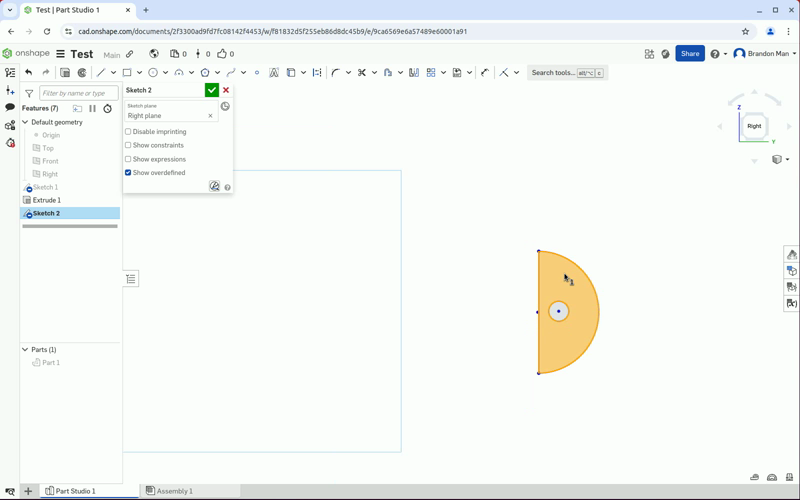
scroll(-6)
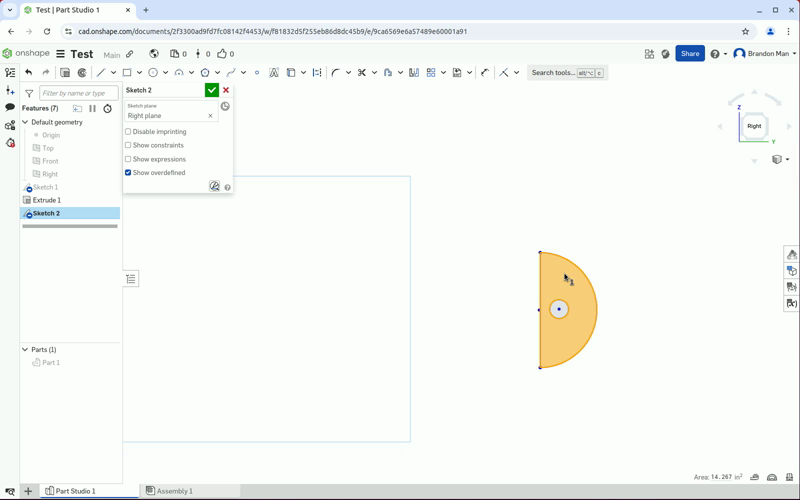
scroll(-6)
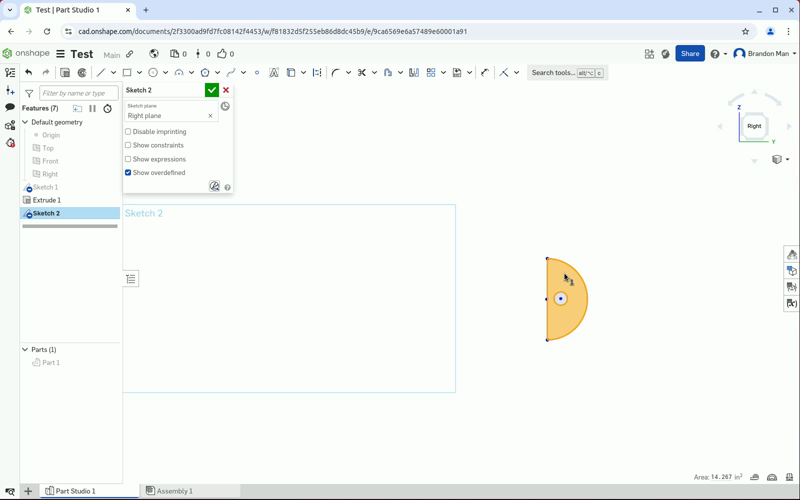
scroll(-6)
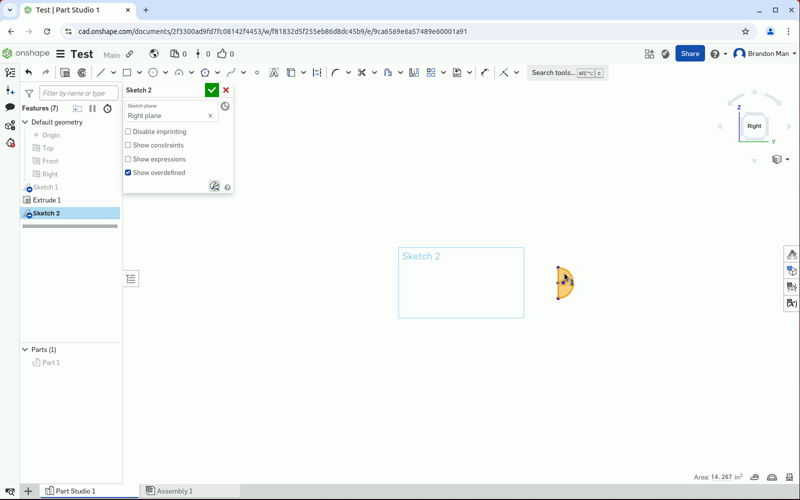
mouse_move(73, 352)
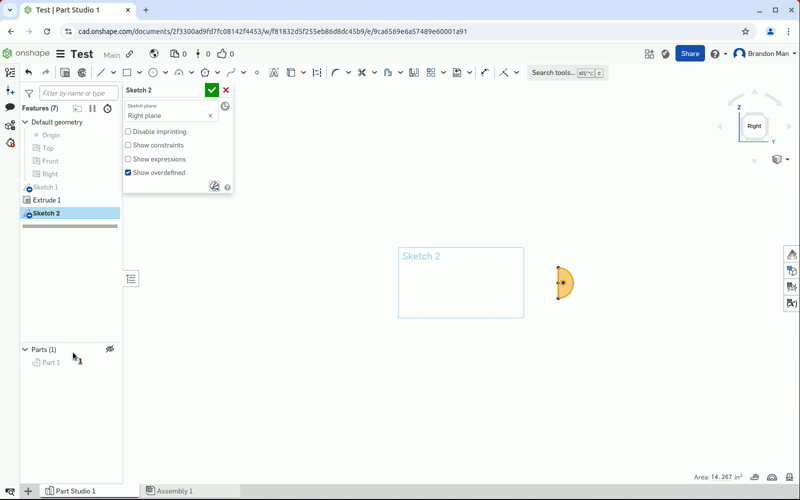
key(shift+y)
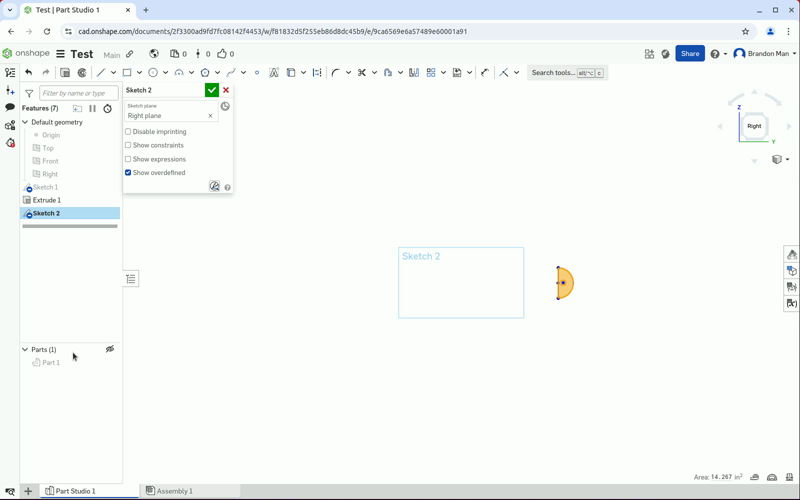
key(shift+e)
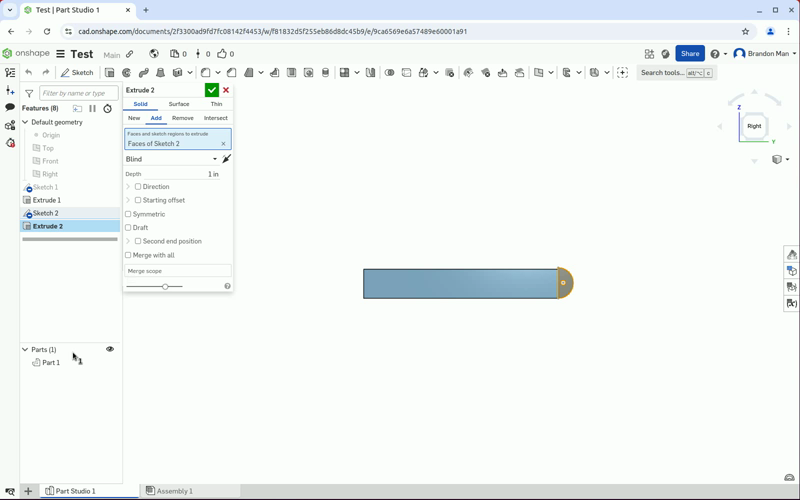
mouse_move(143, 106)
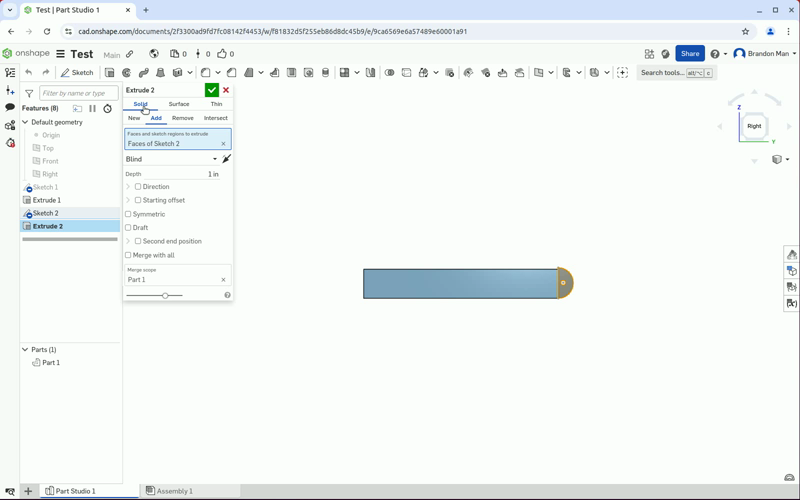
click(143, 106)
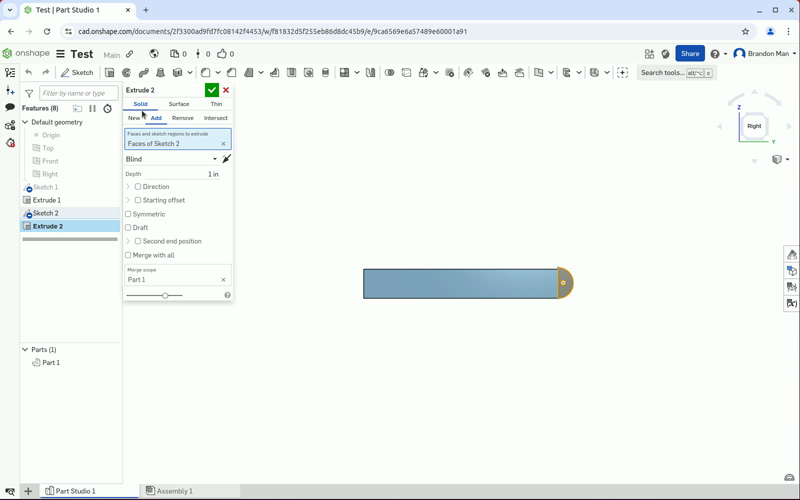
mouse_move(137, 120)
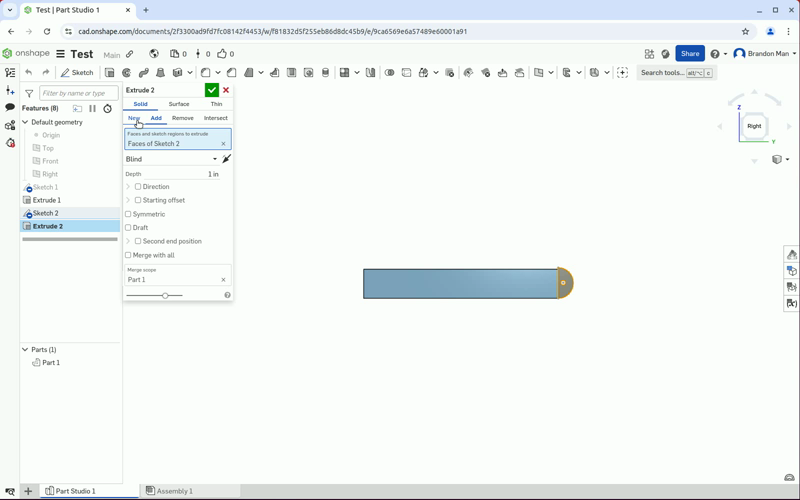
click(137, 120)
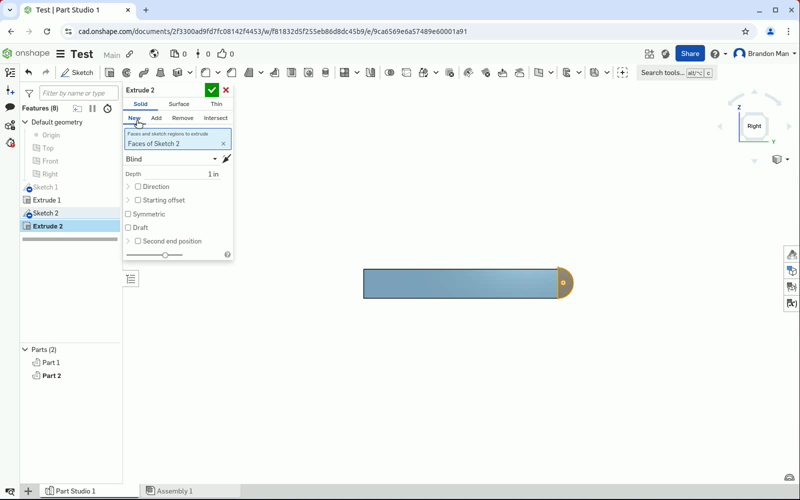
key(tab, 4)
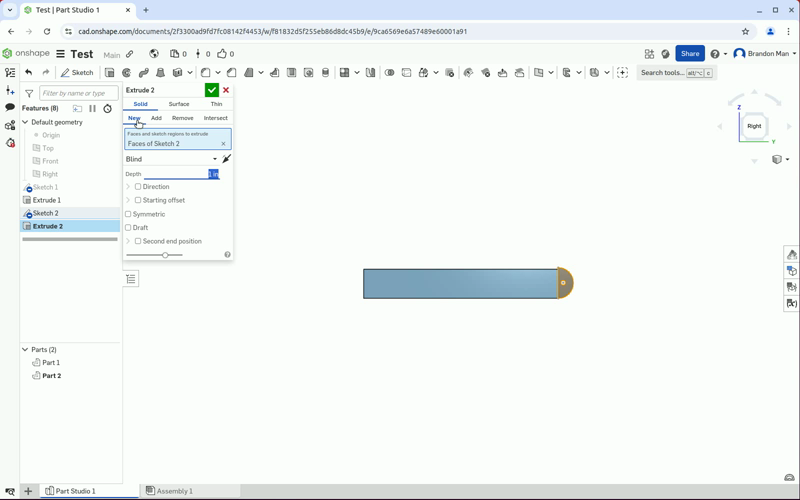
text(0.481)
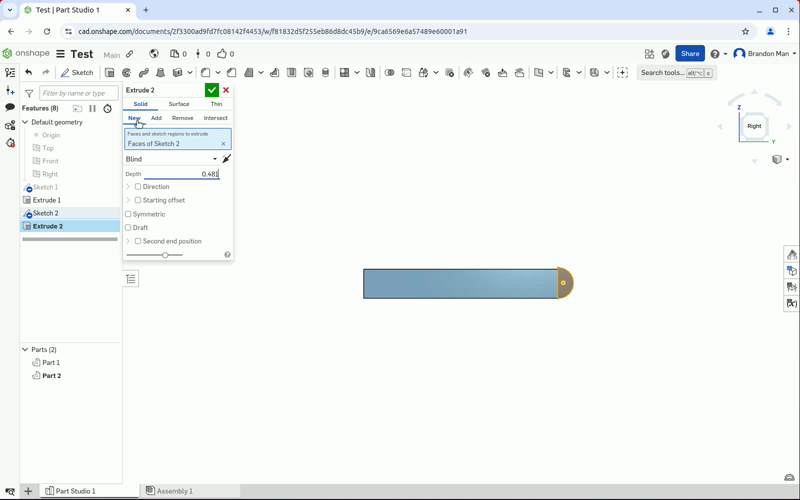
key(enter)
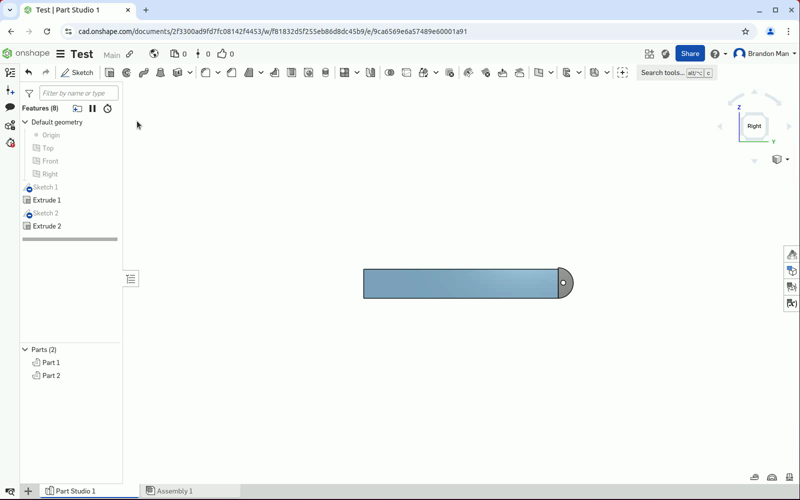
key(shift+h)
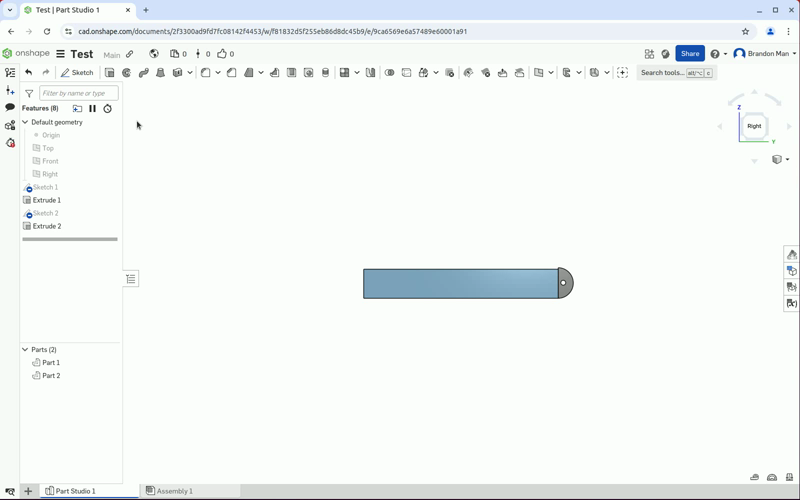
key(shift+h)
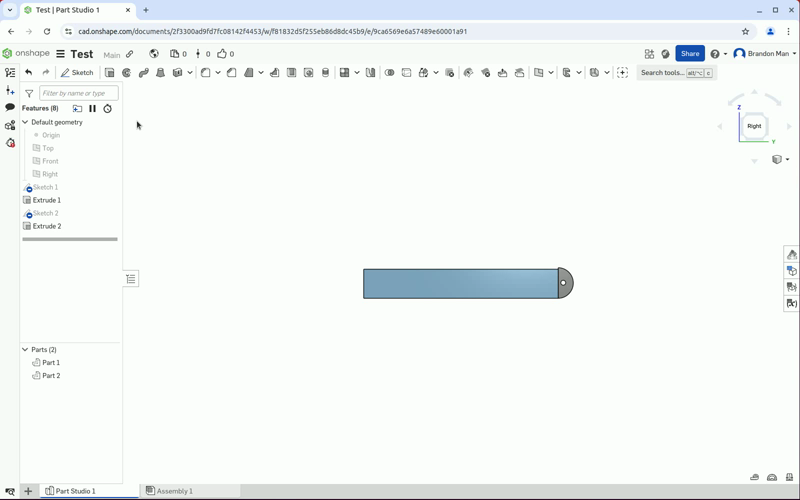
mouse_move(73, 189)
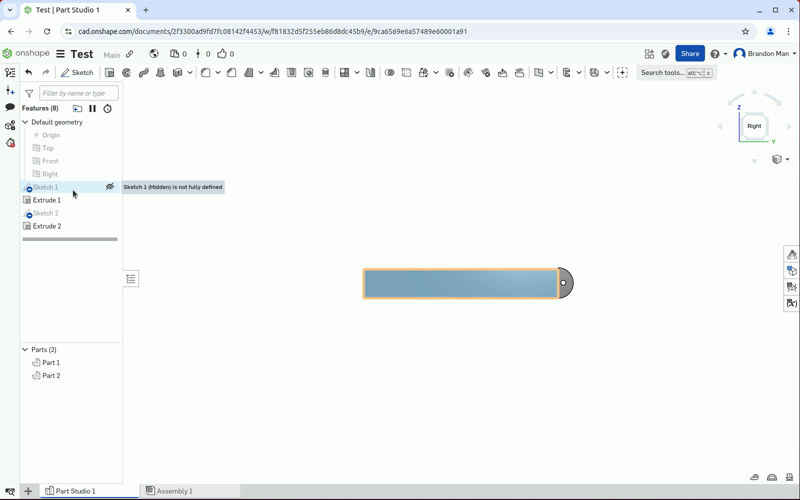
click(73, 189)
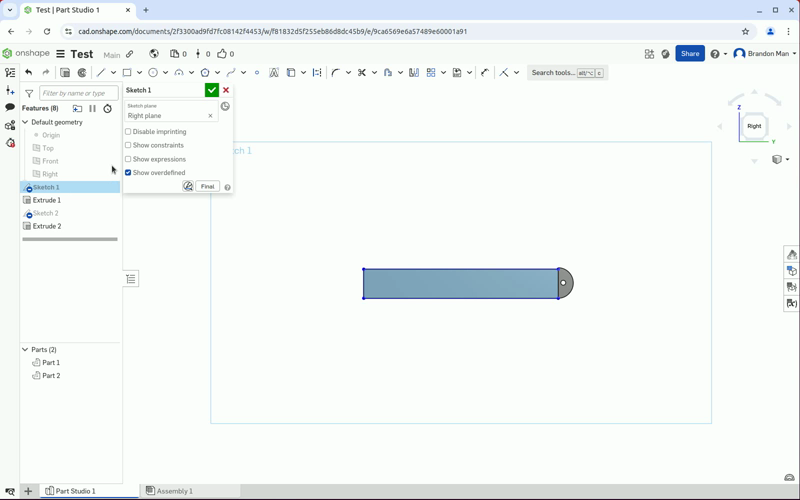
mouse_move(229, 92)
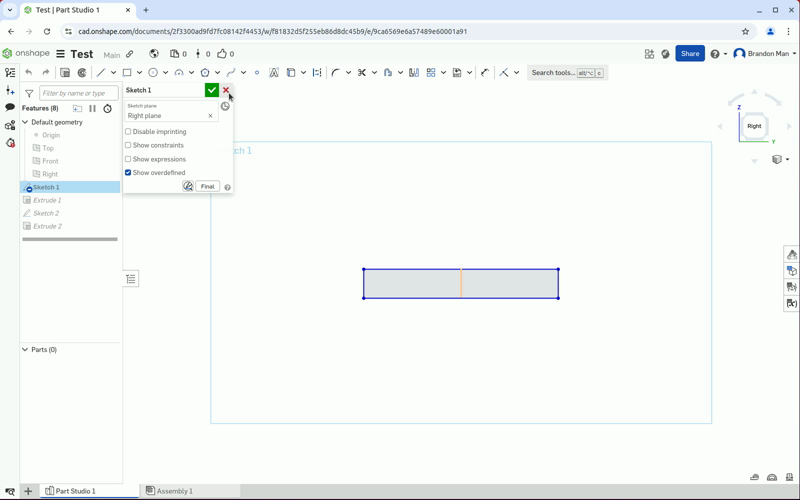
click(229, 92)
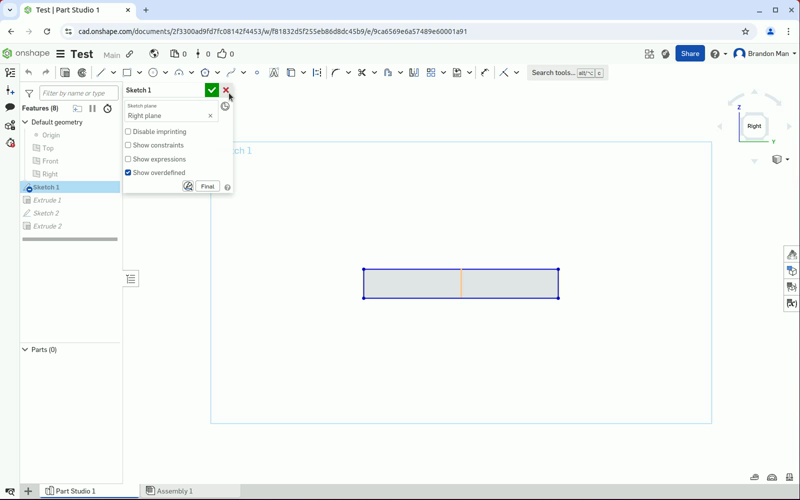
key(shift+s)
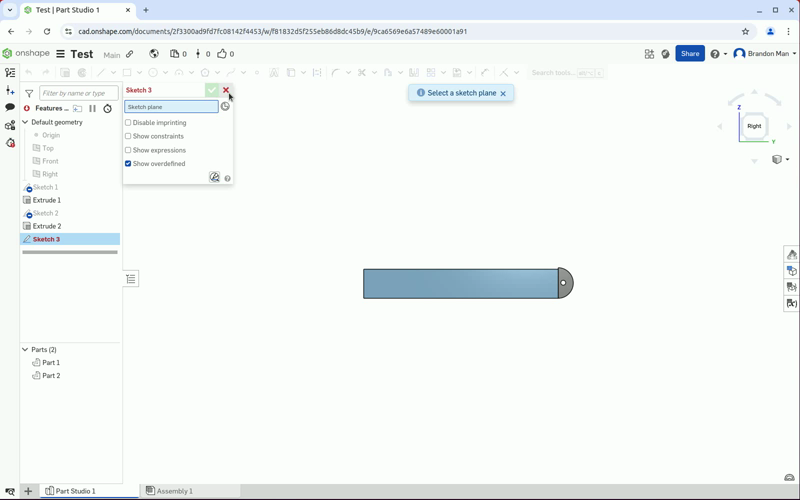
mouse_move(73, 176)
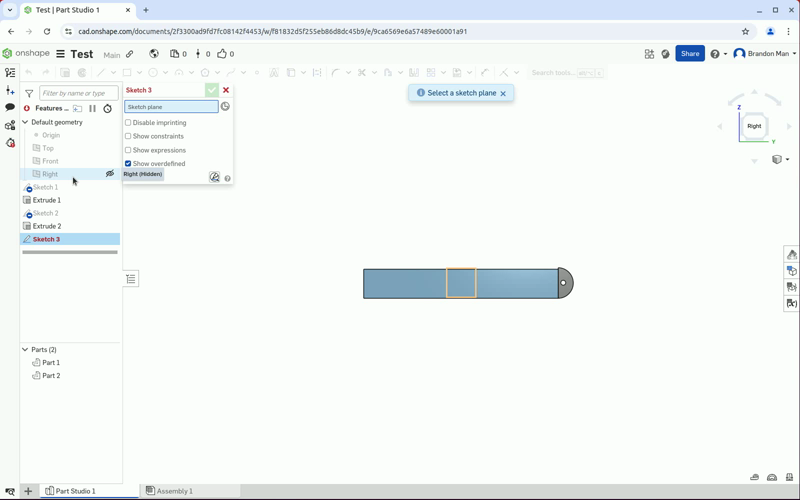
click(73, 176)
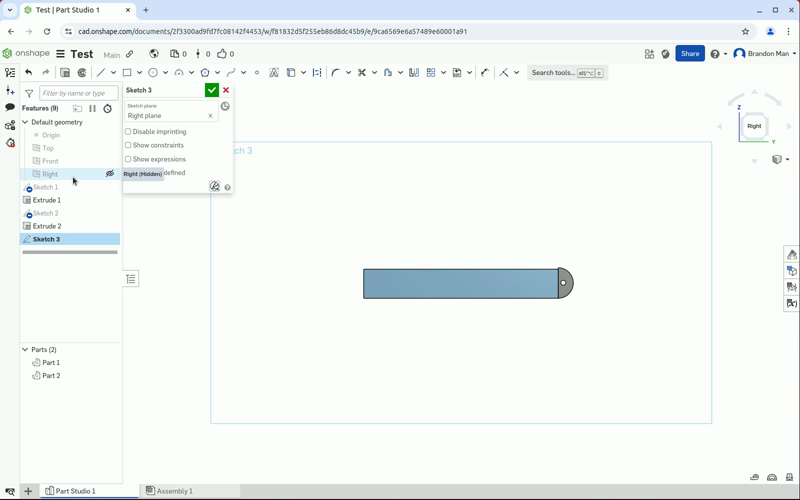
mouse_move(73, 352)
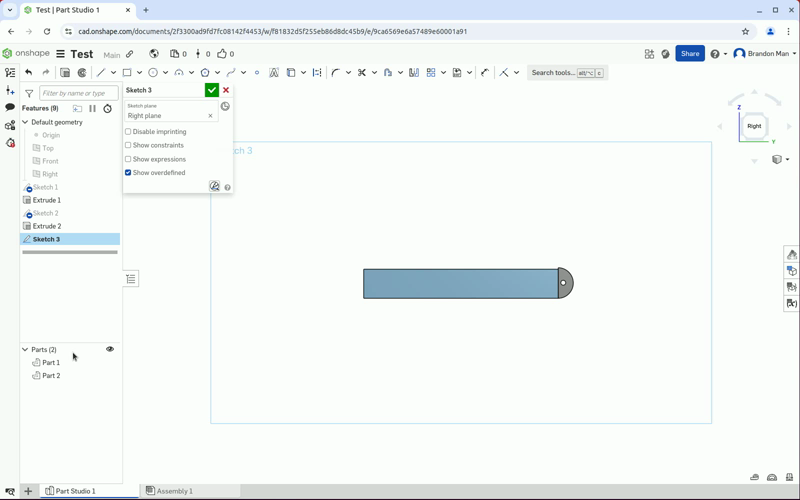
key(y)
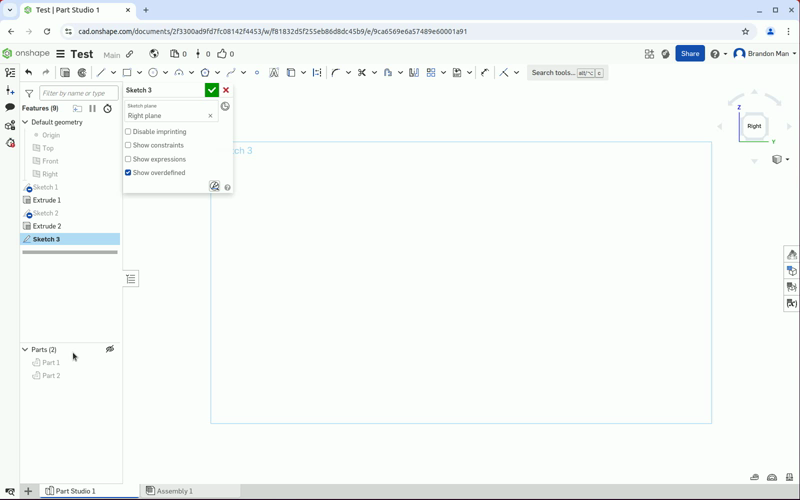
key(l)
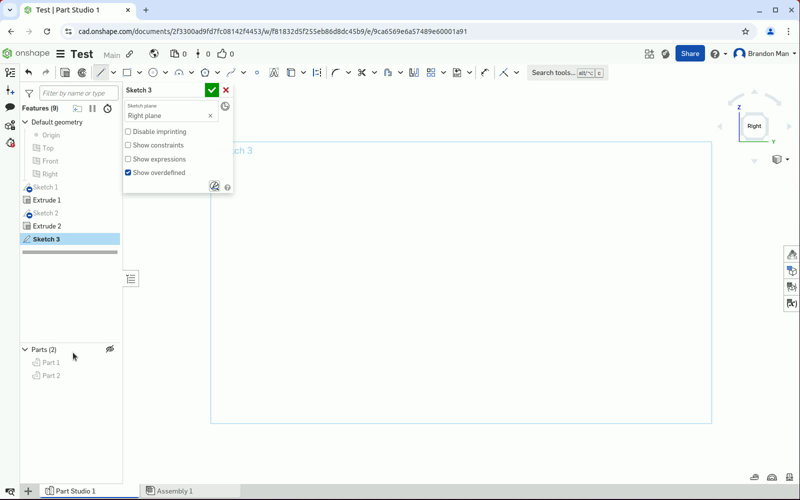
key_down(shift)
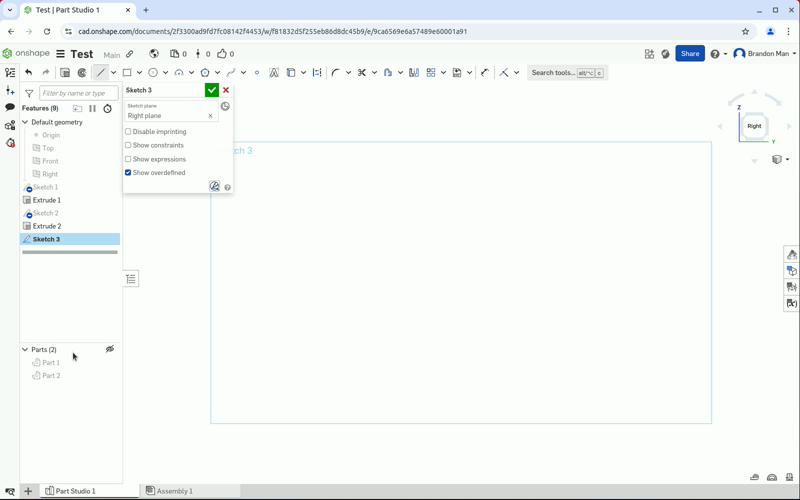
mouse_move(363, 298)
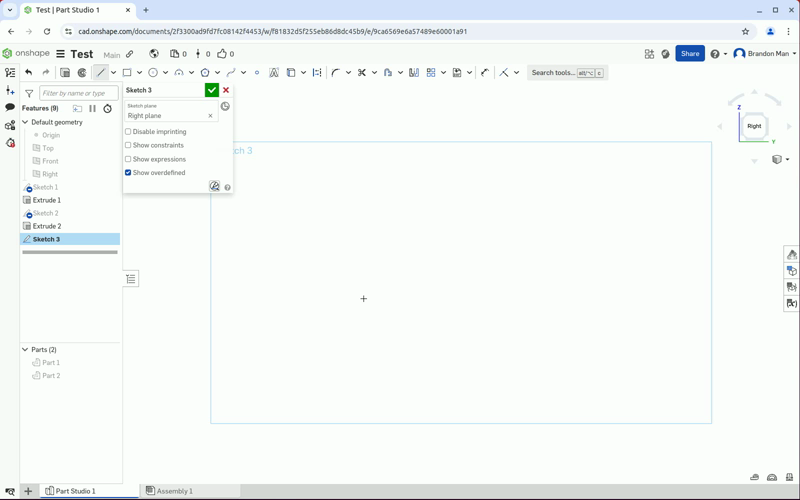
click(363, 298)
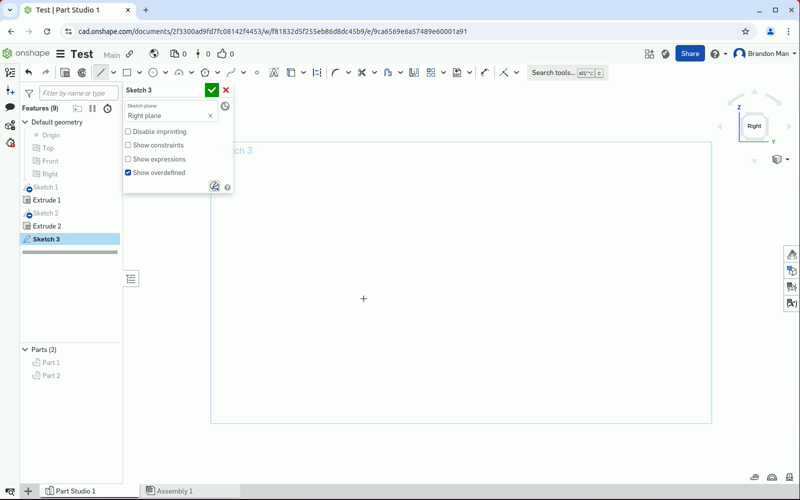
key_up(shift)
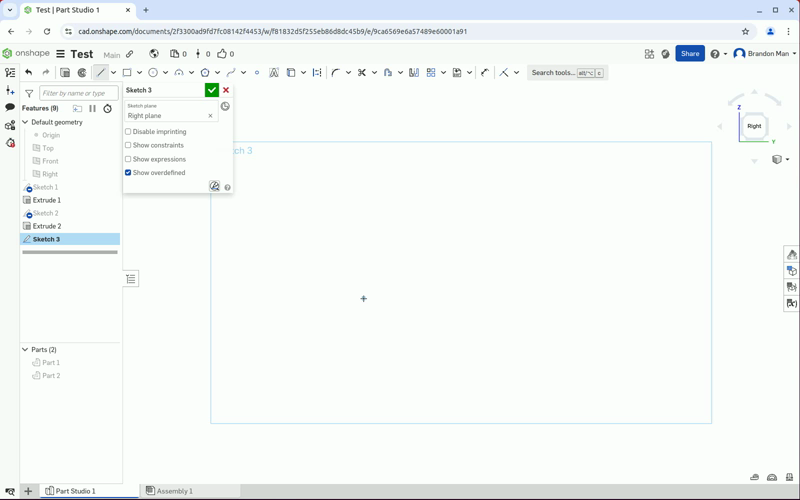
key_down(shift)
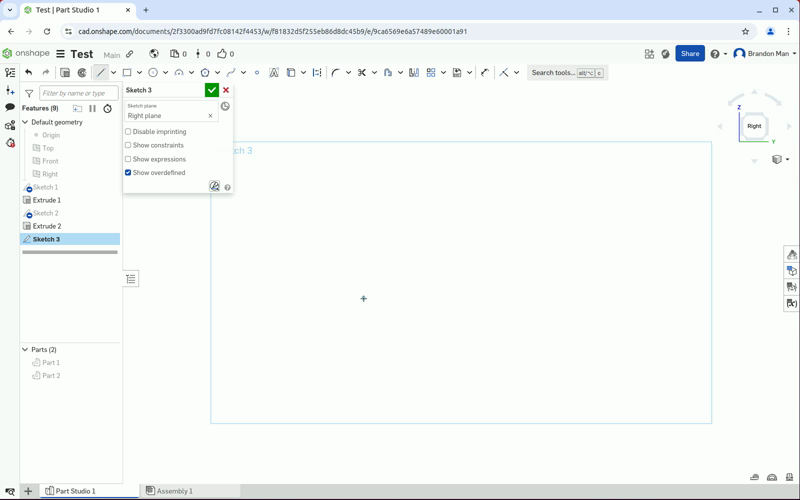
mouse_move(393, 298)
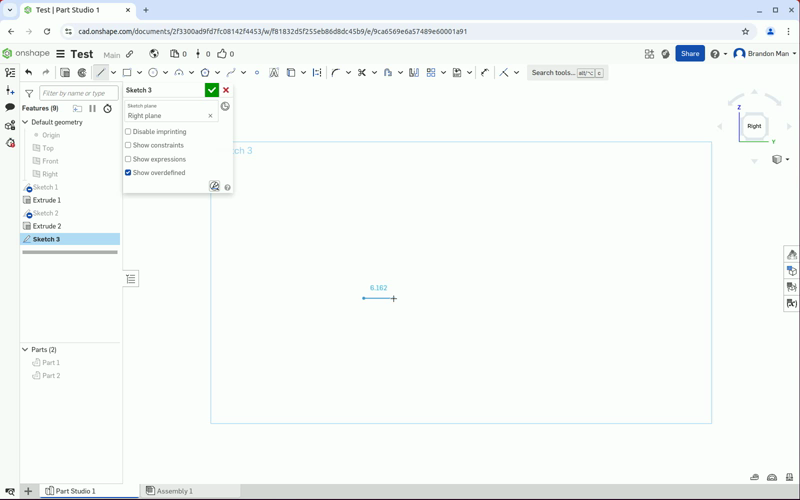
mouse_move(363, 267)
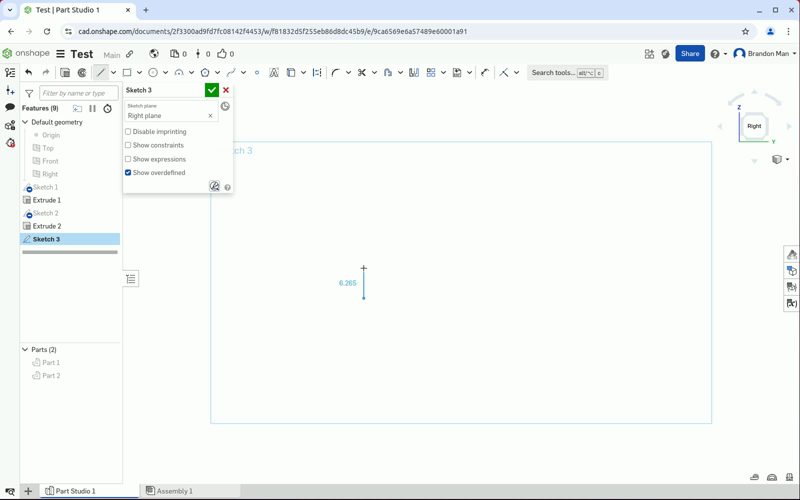
click(363, 267)
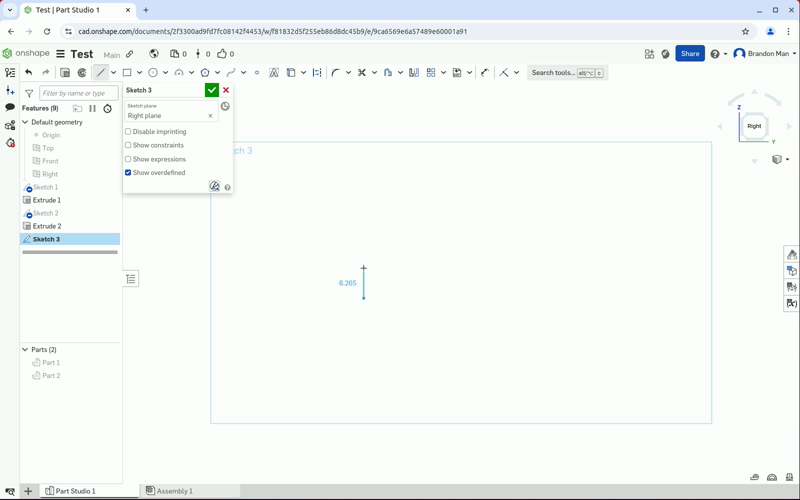
key_up(shift)
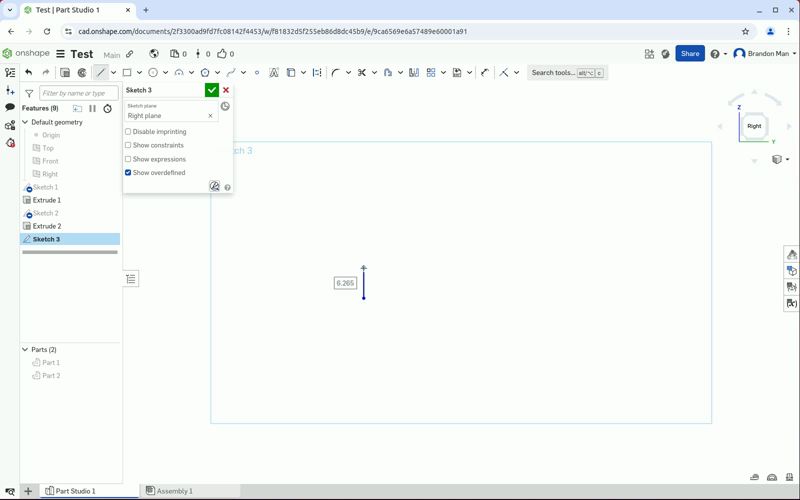
key(esc)
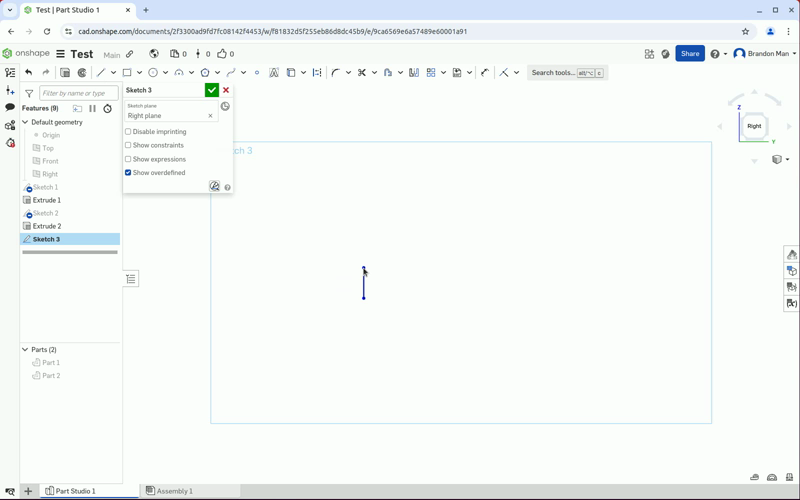
key(a)
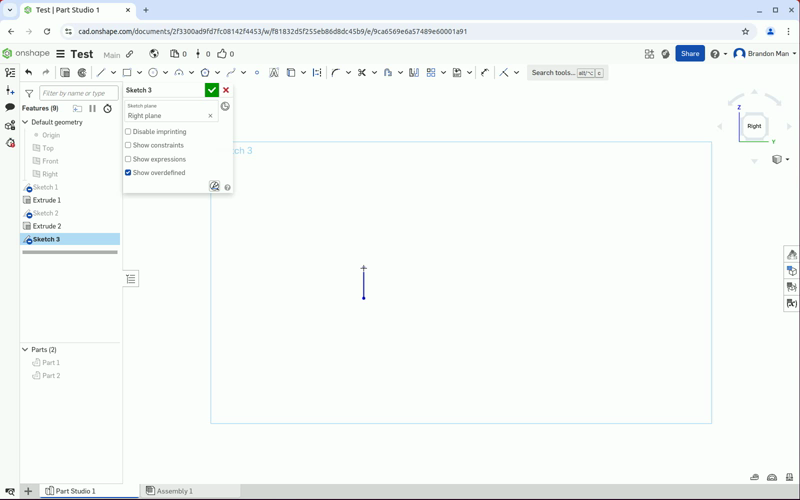
mouse_move(363, 267)
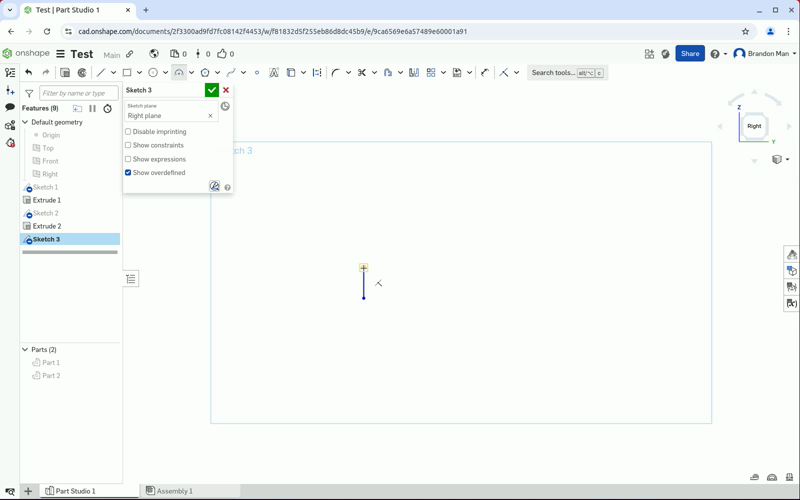
click(363, 267)
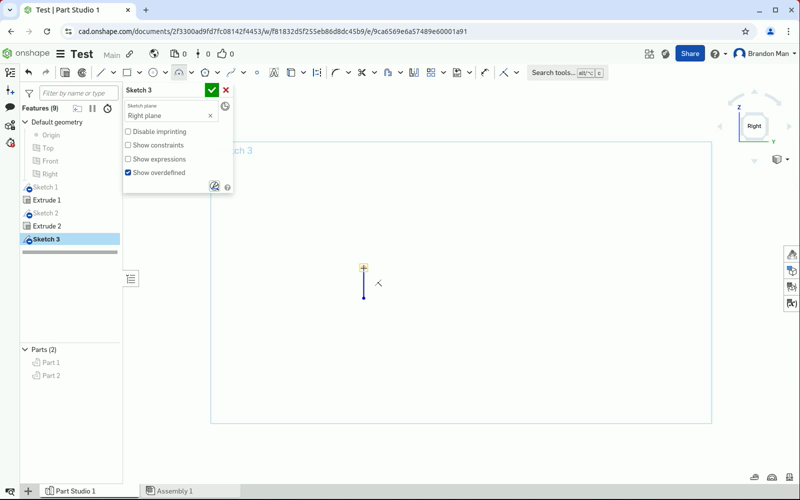
mouse_move(363, 298)
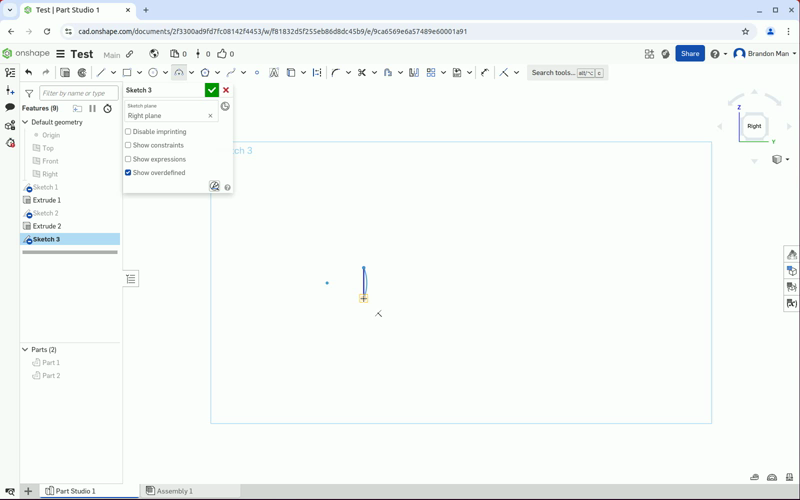
click(363, 298)
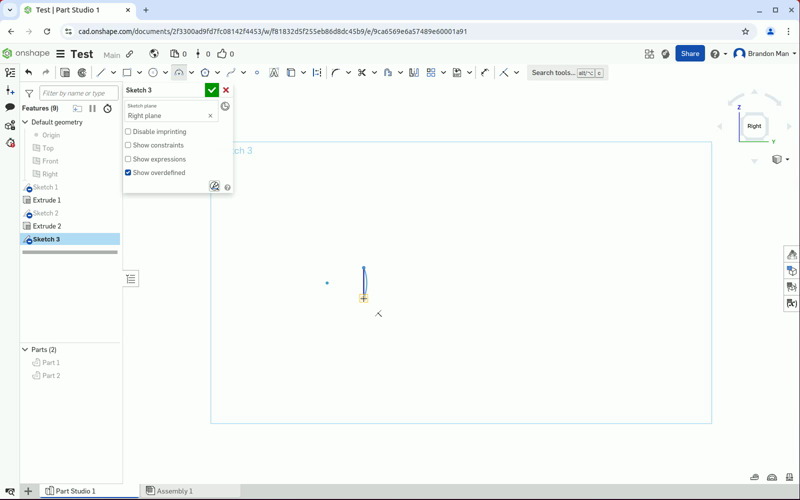
key_down(shift)
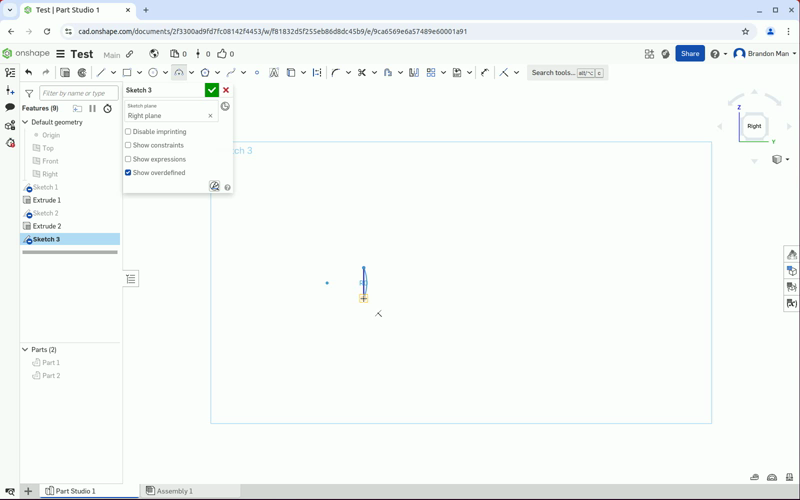
mouse_move(348, 283)
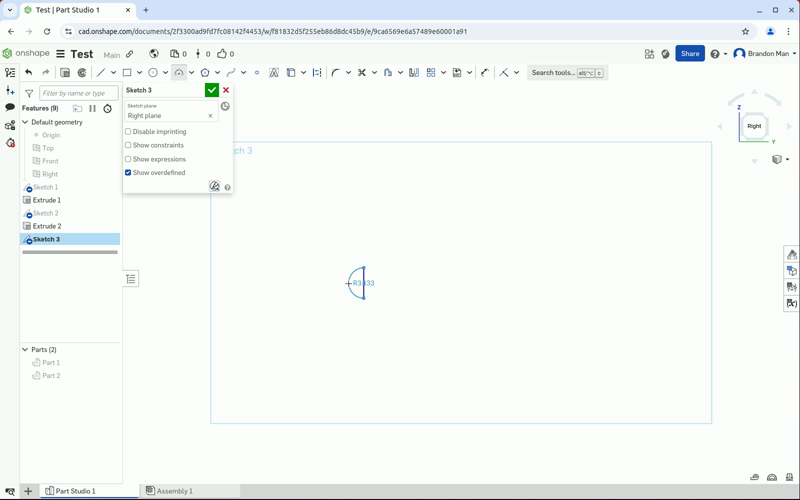
click(348, 283)
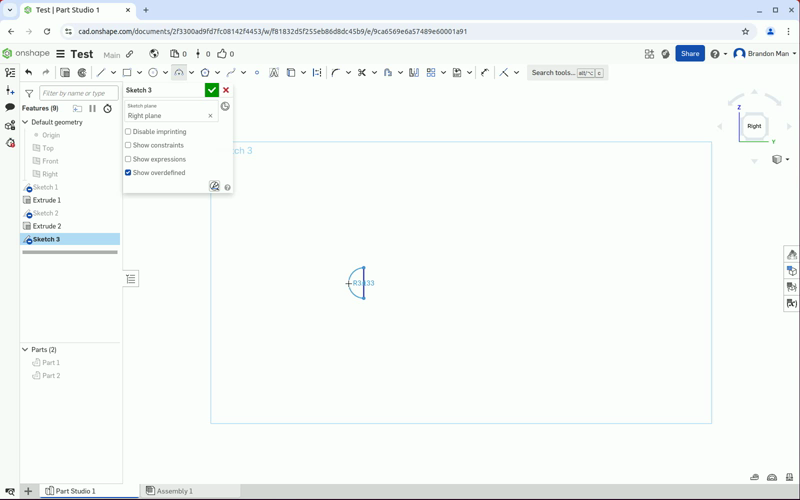
key_up(shift)
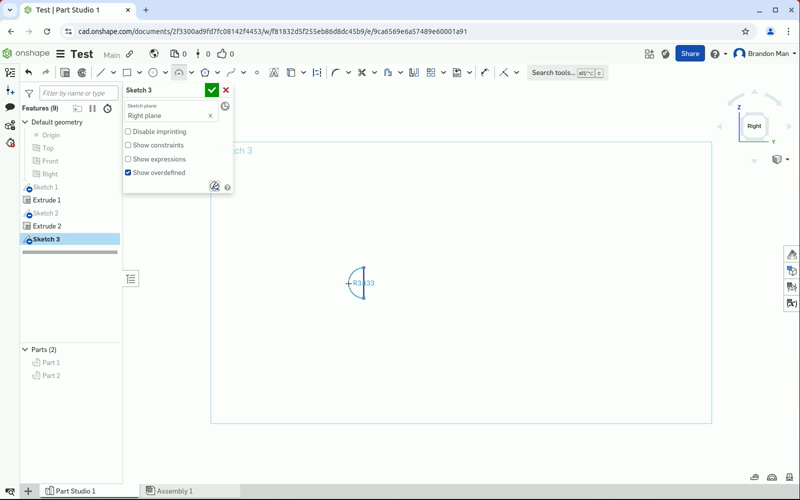
key(esc)
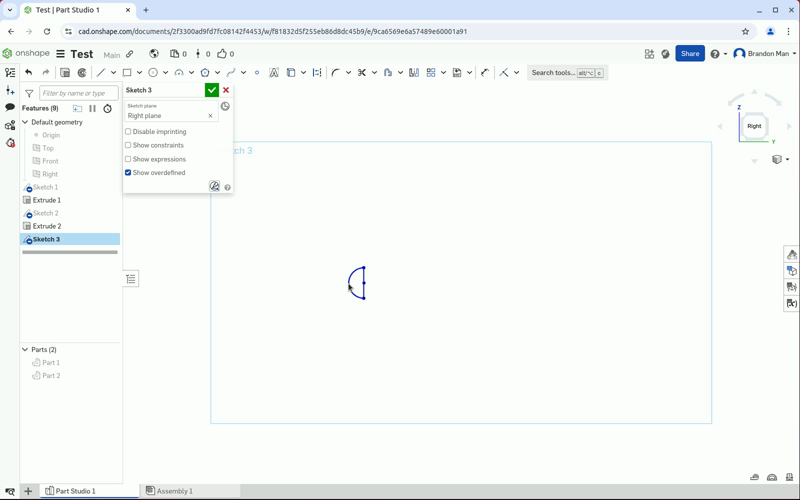
key(c)
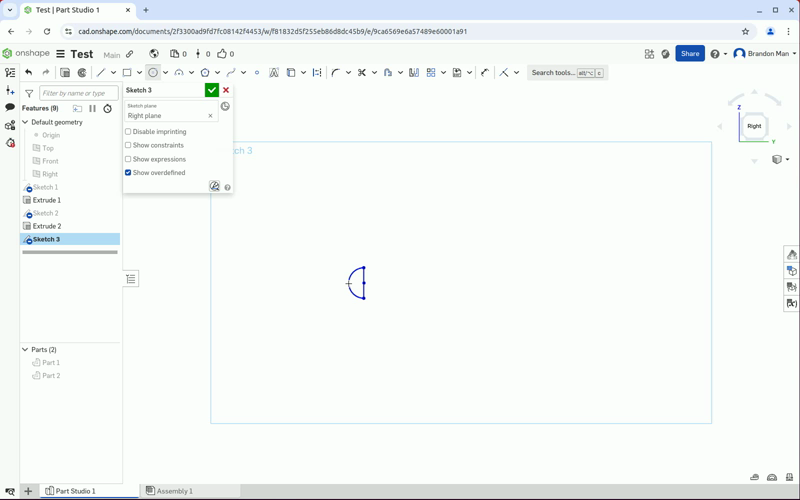
key_down(shift)
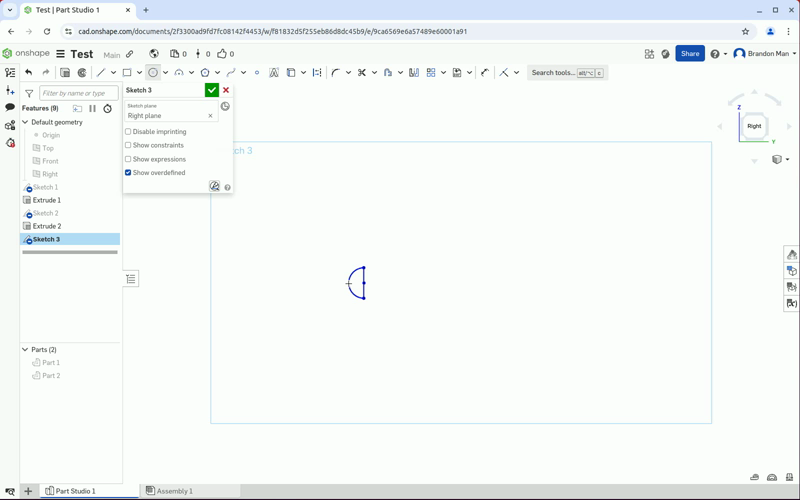
mouse_move(358, 282)
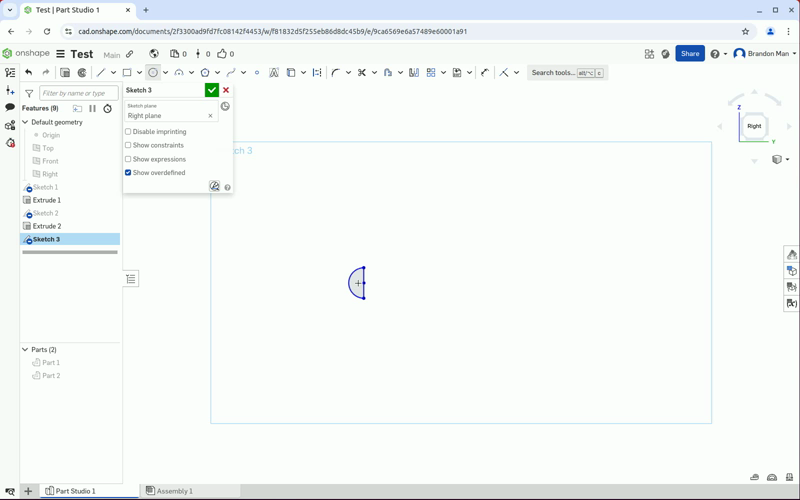
click(358, 282)
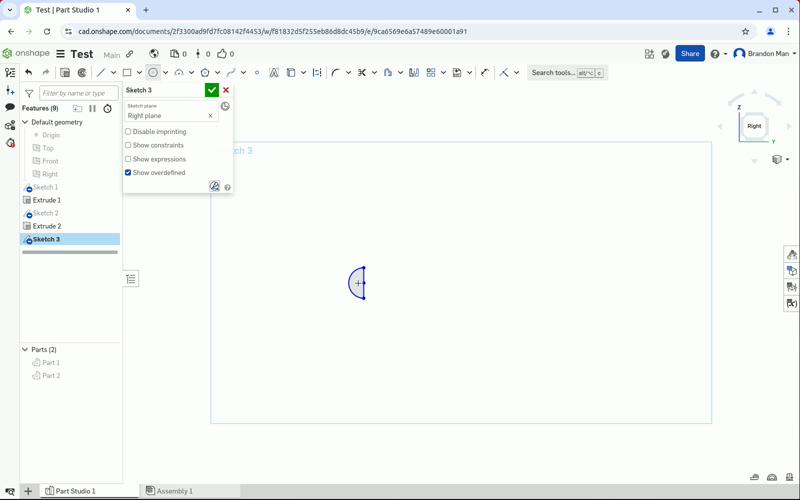
key_up(shift)
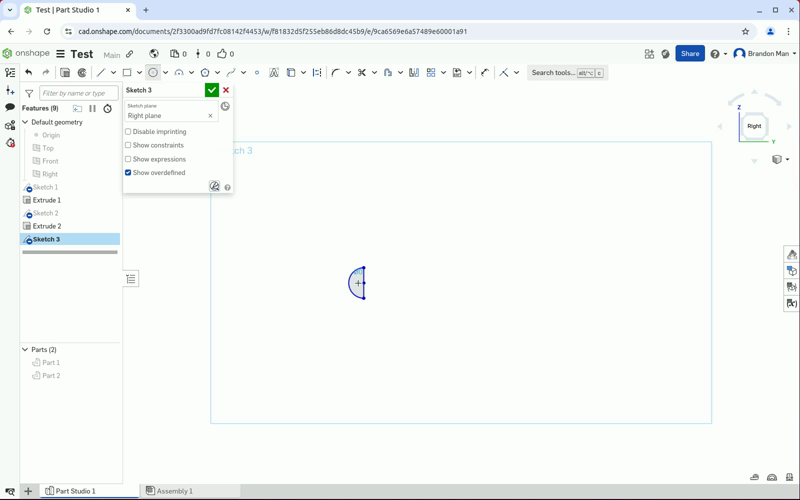
mouse_move(360, 282)
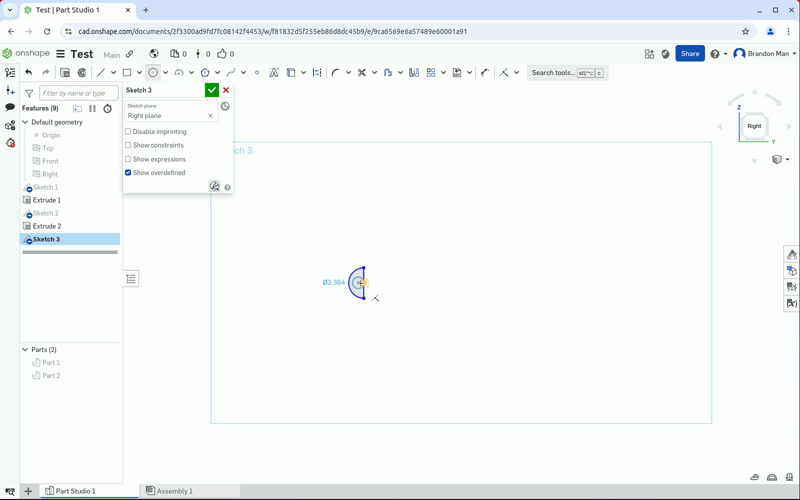
scroll(6)
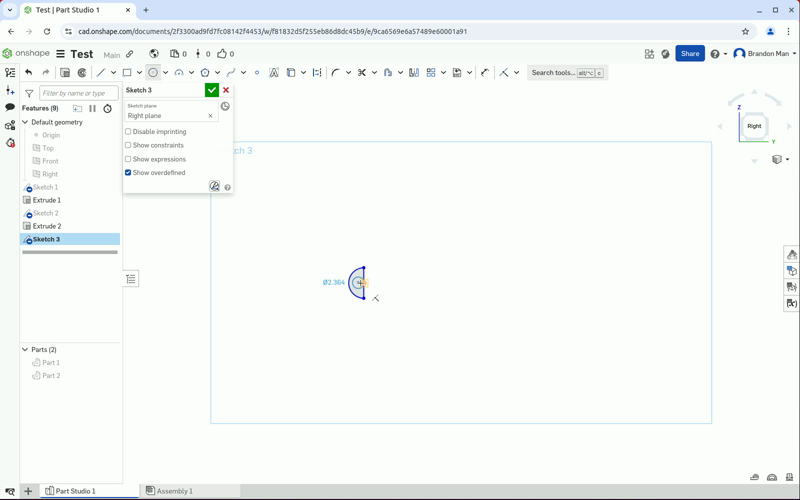
scroll(6)
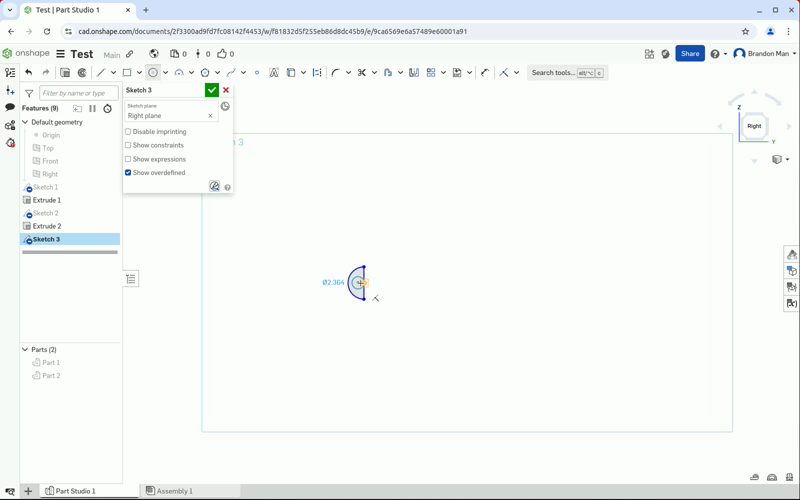
scroll(6)
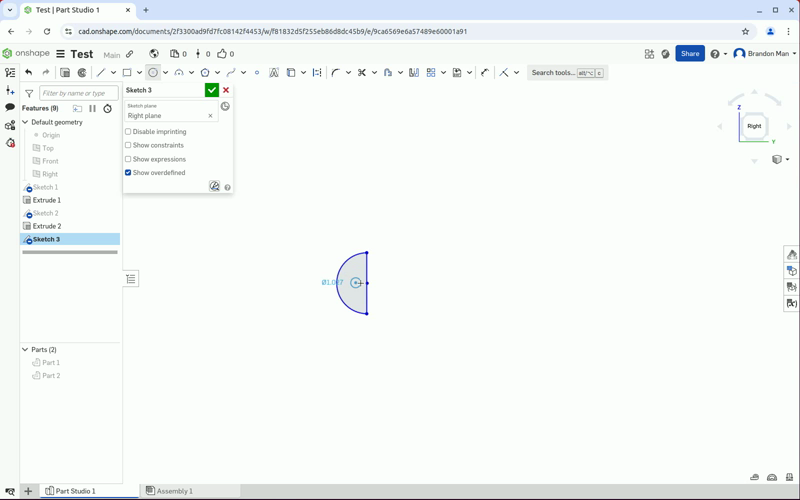
scroll(6)
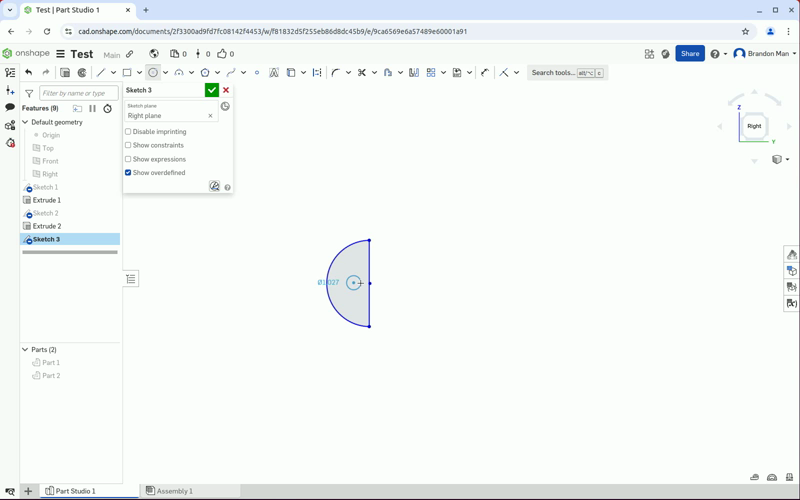
scroll(6)
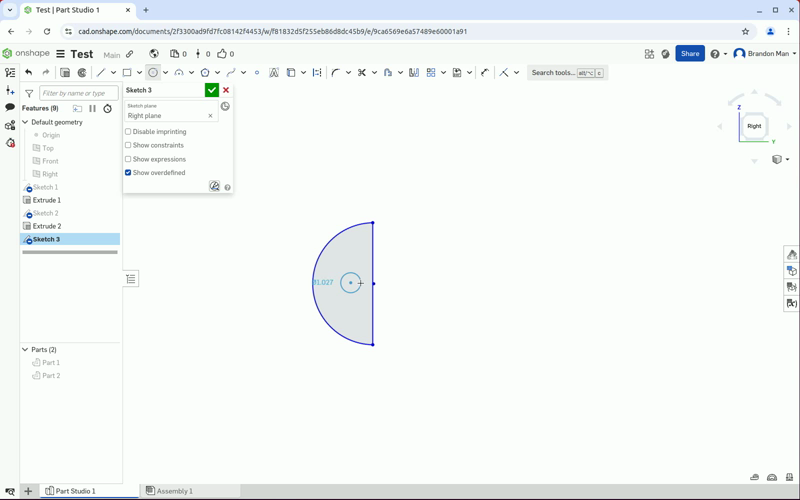
scroll(6)
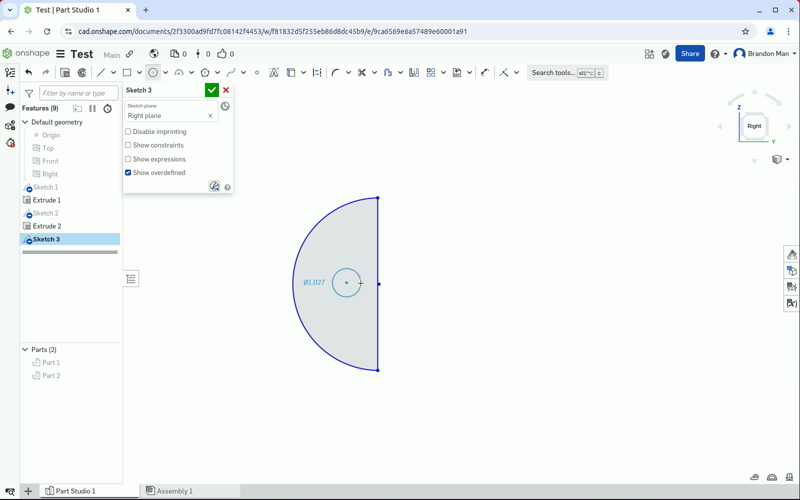
scroll(6)
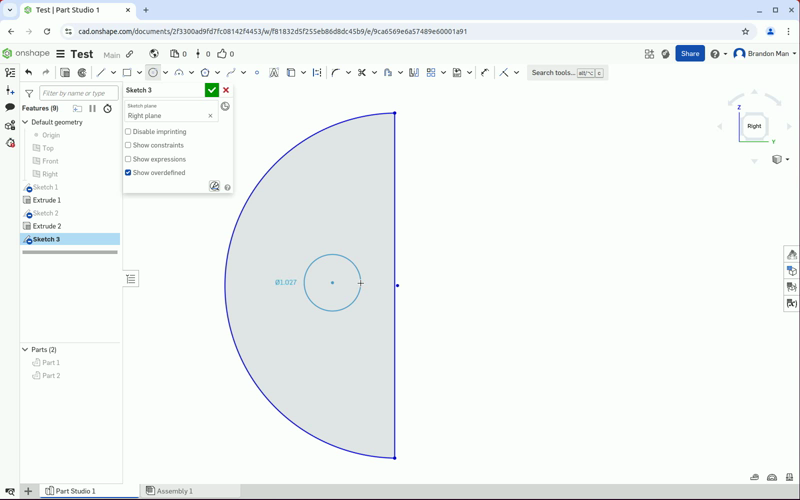
click(360, 282)
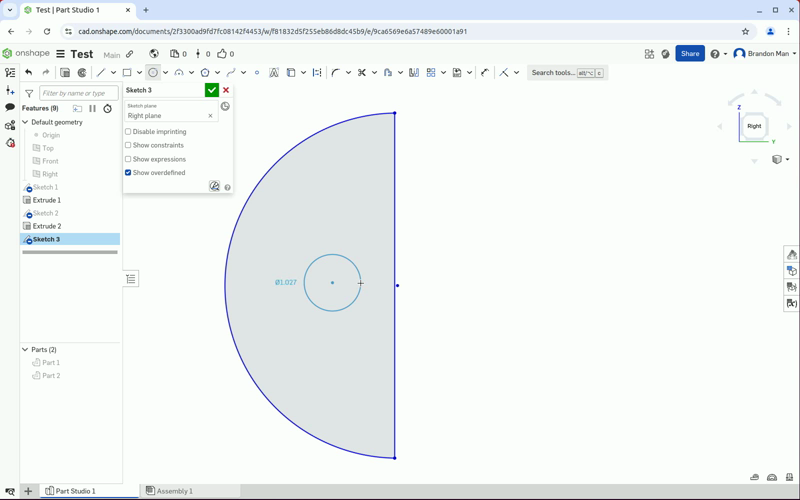
scroll(-6)
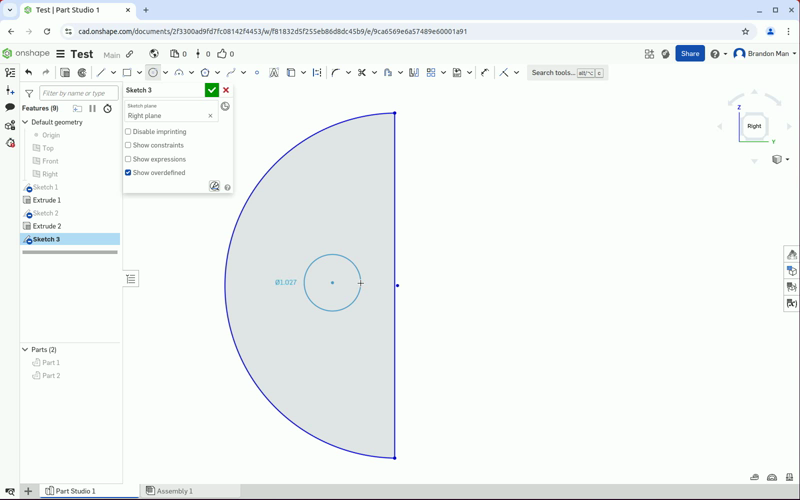
scroll(-6)
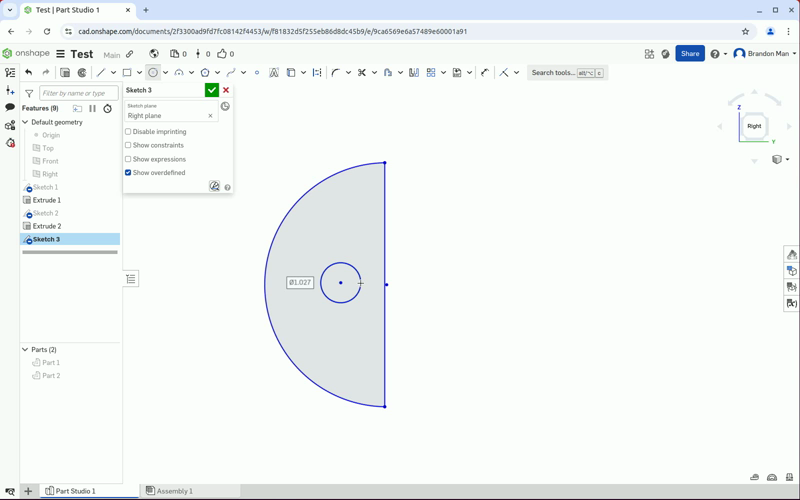
scroll(-6)
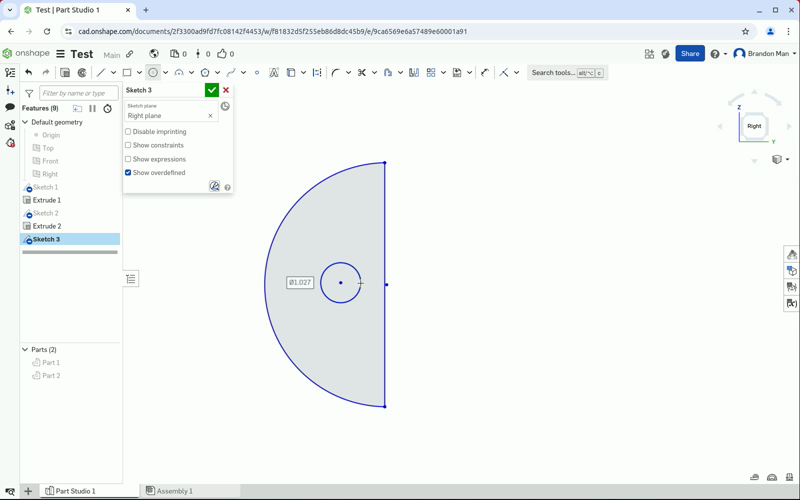
scroll(-6)
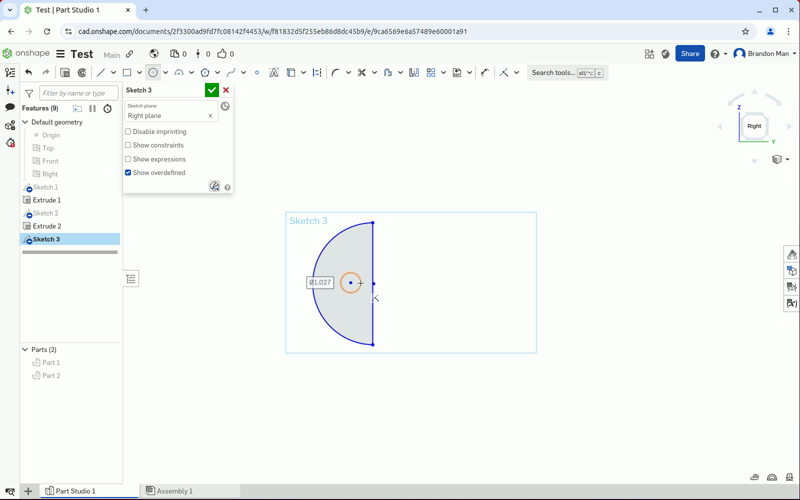
scroll(-6)
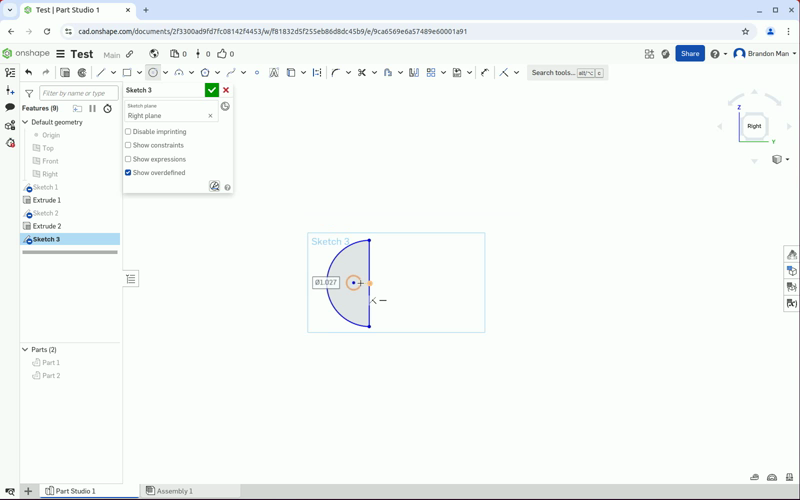
scroll(-6)
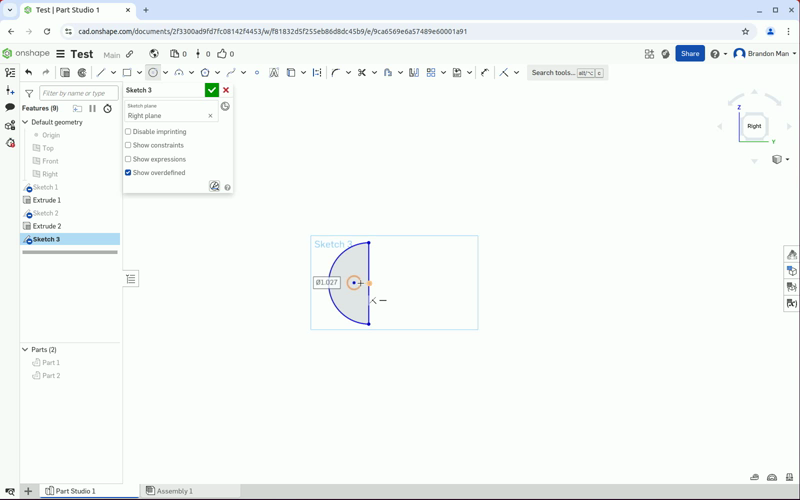
scroll(-6)
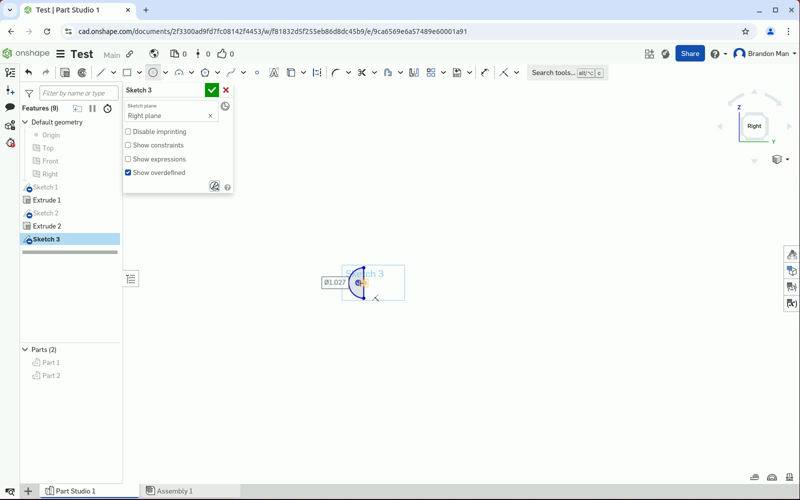
key(esc)
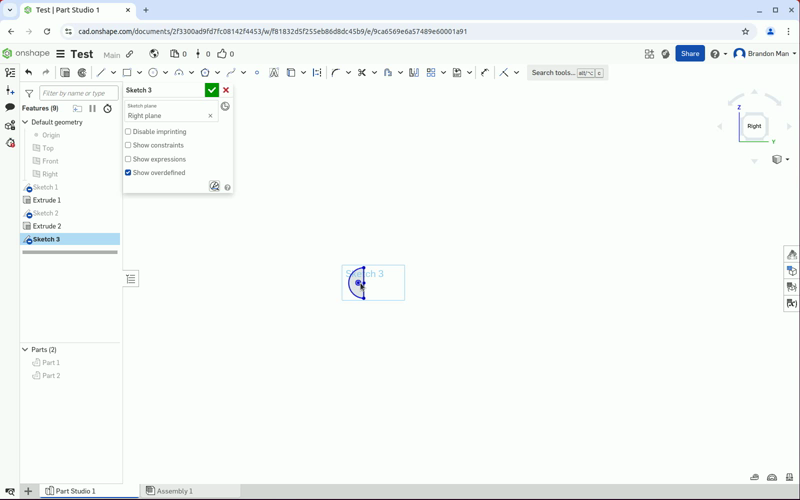
mouse_move(363, 291)
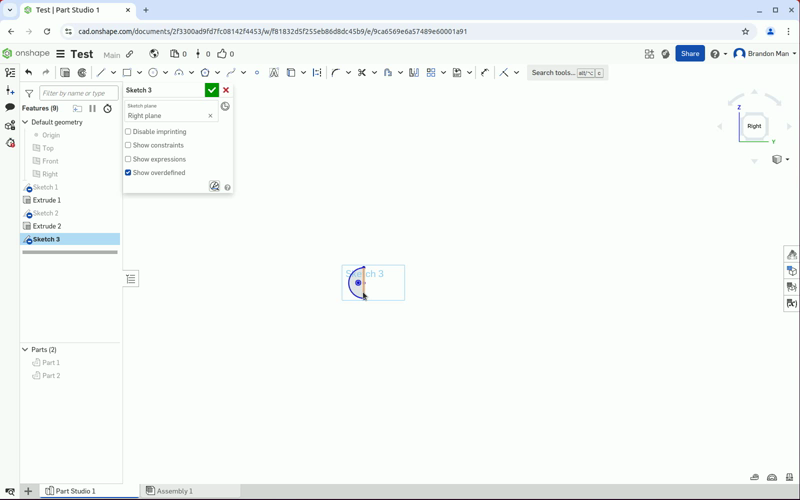
scroll(6)
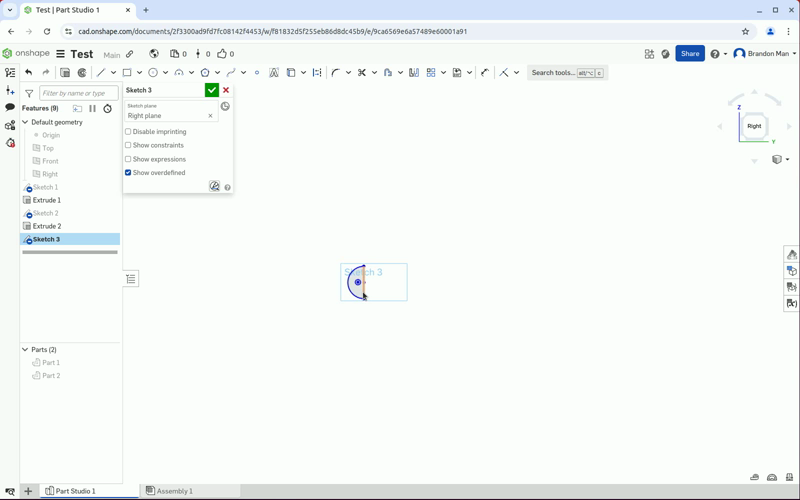
scroll(6)
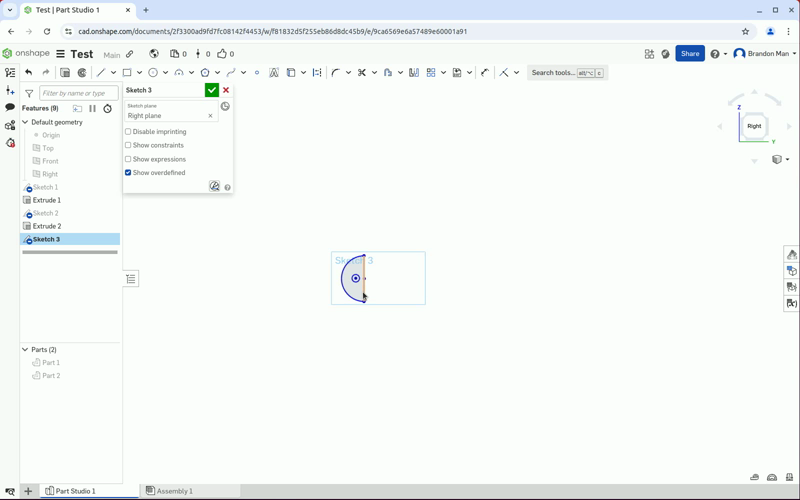
scroll(6)
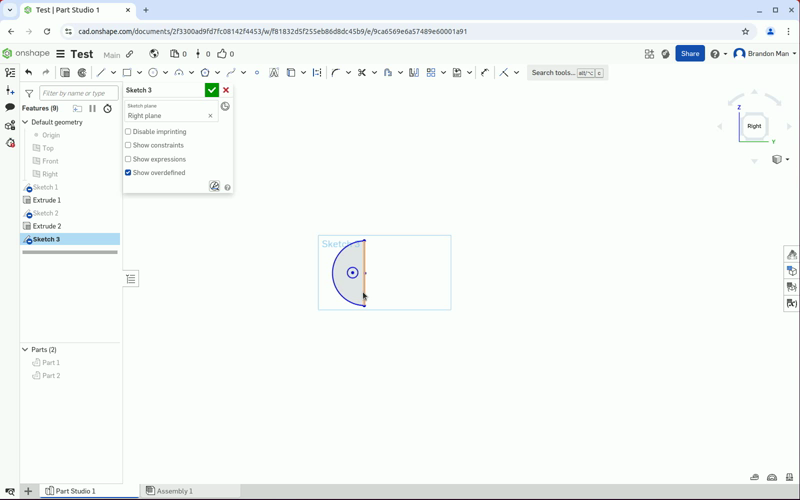
scroll(6)
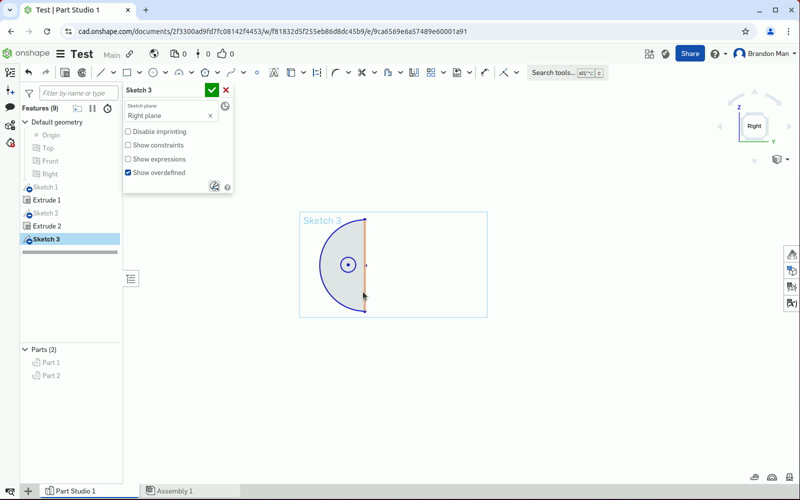
scroll(6)
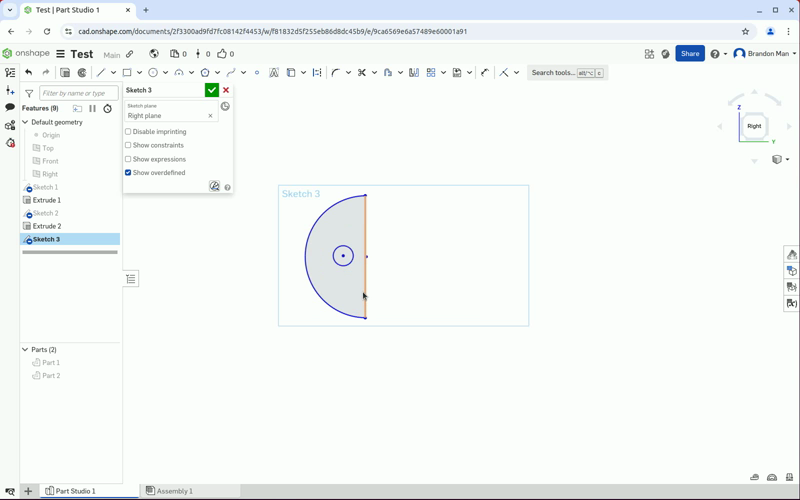
scroll(6)
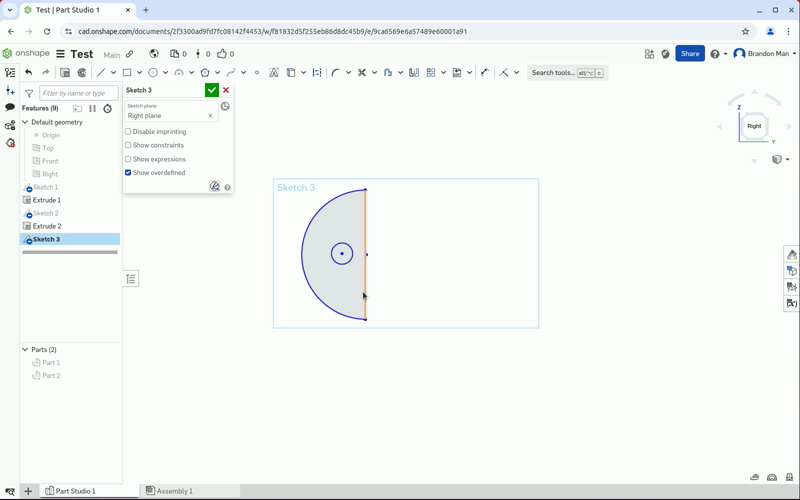
scroll(6)
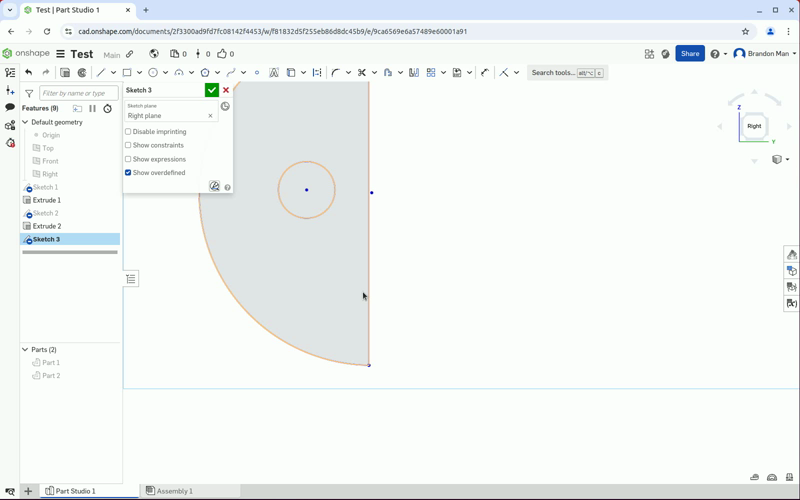
click(363, 291)
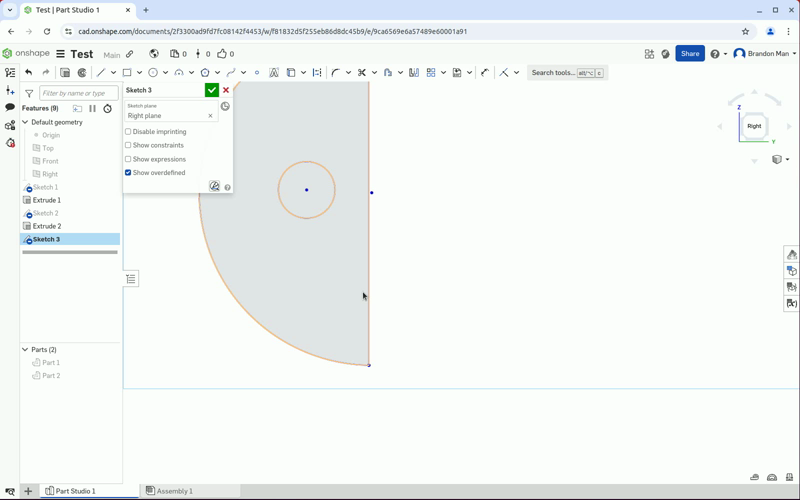
scroll(-6)
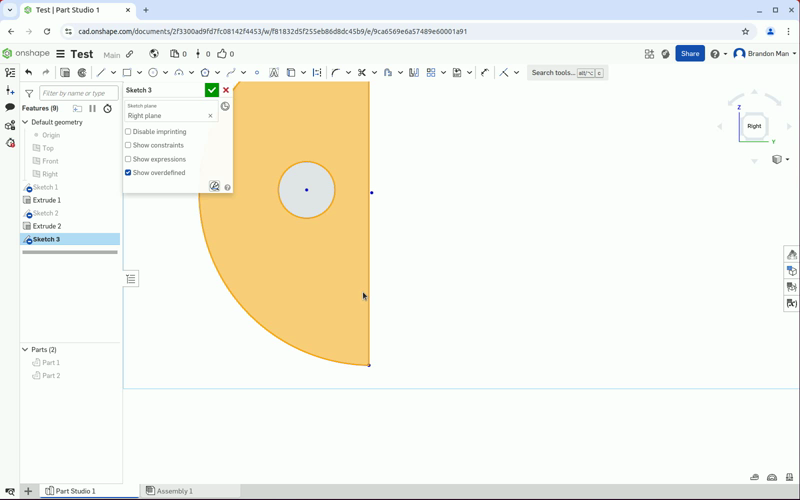
scroll(-6)
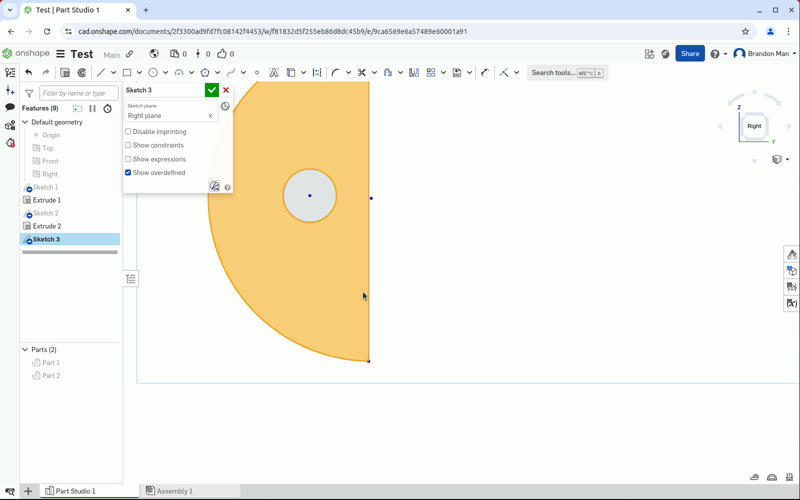
scroll(-6)
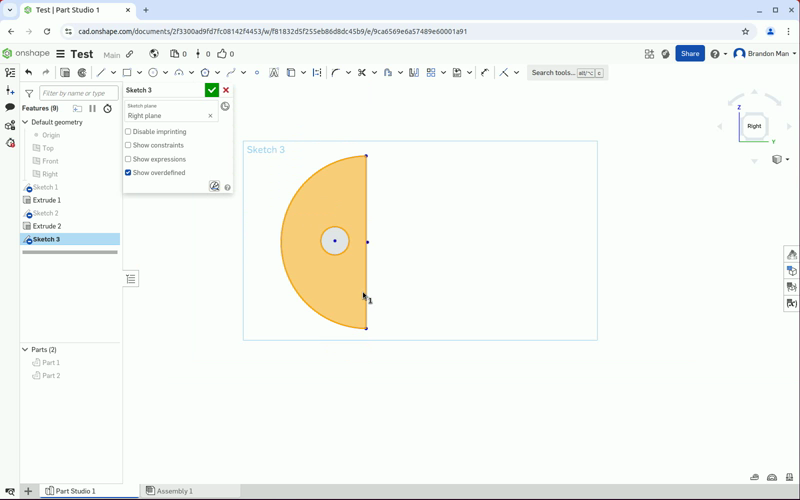
scroll(-6)
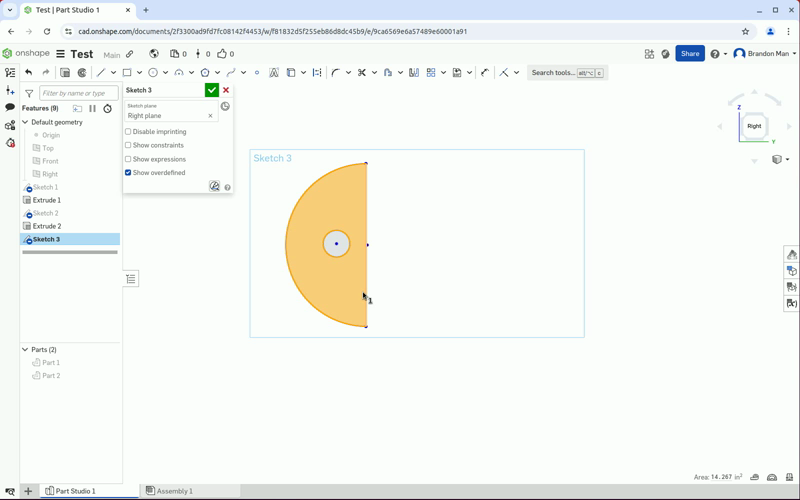
scroll(-6)
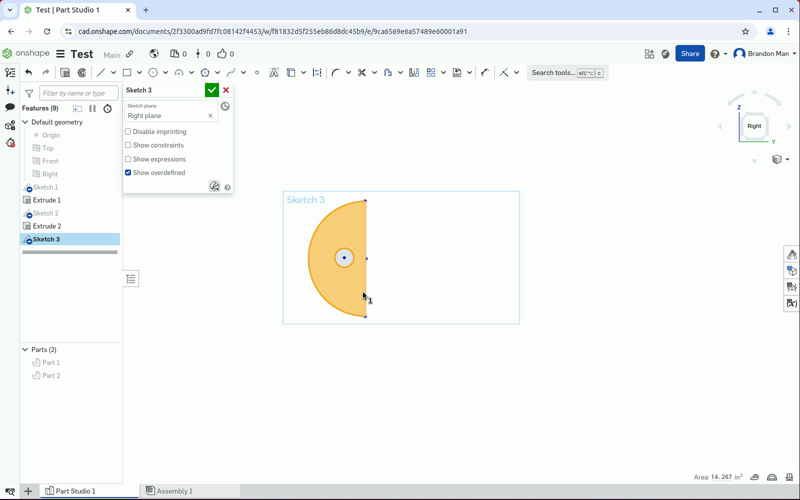
scroll(-6)
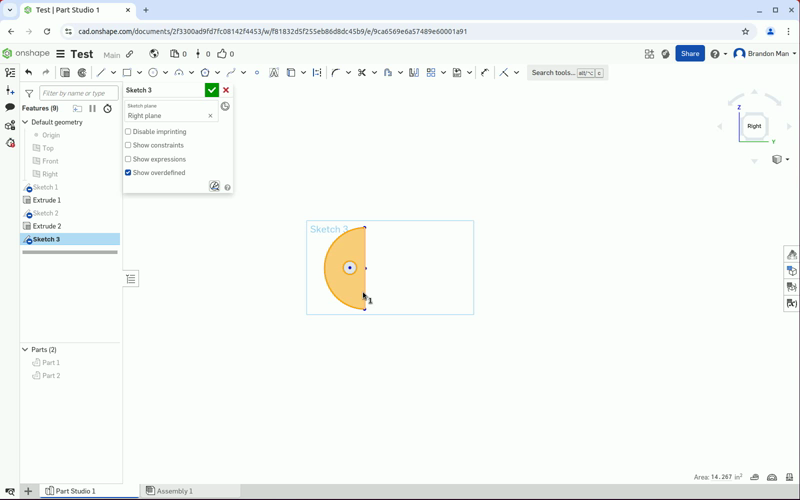
scroll(-6)
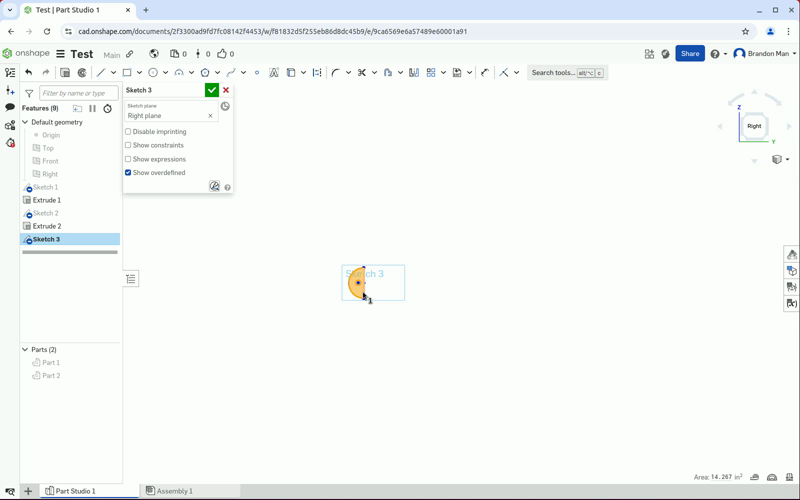
mouse_move(73, 352)
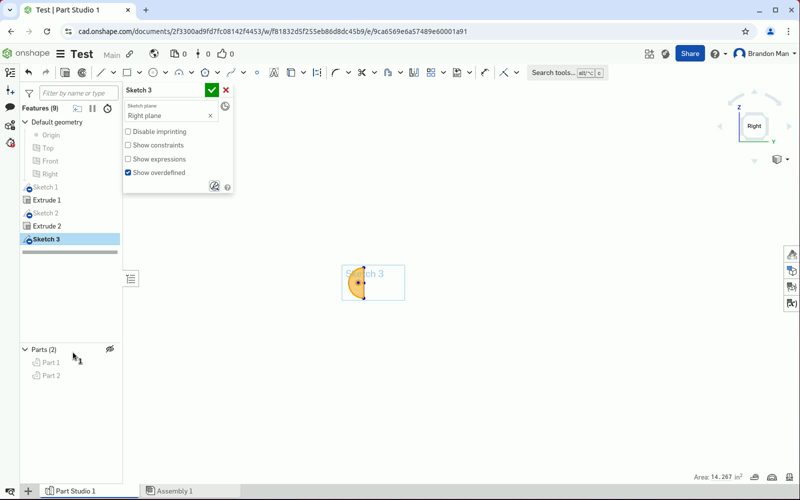
key(shift+y)
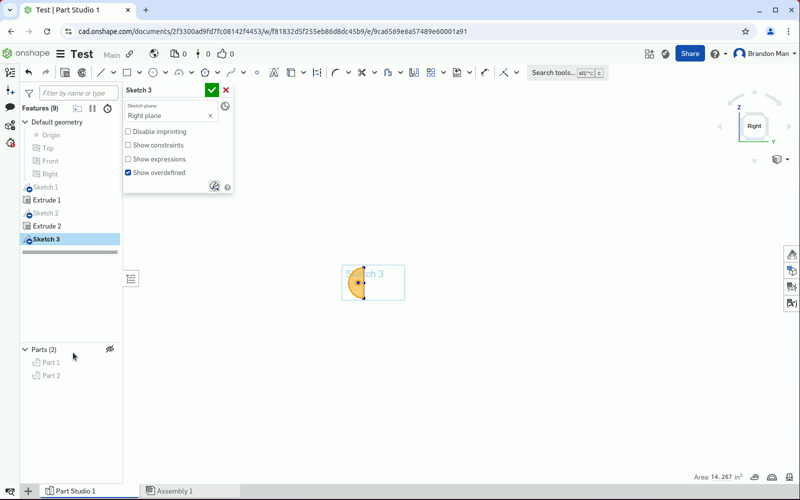
key(shift+e)
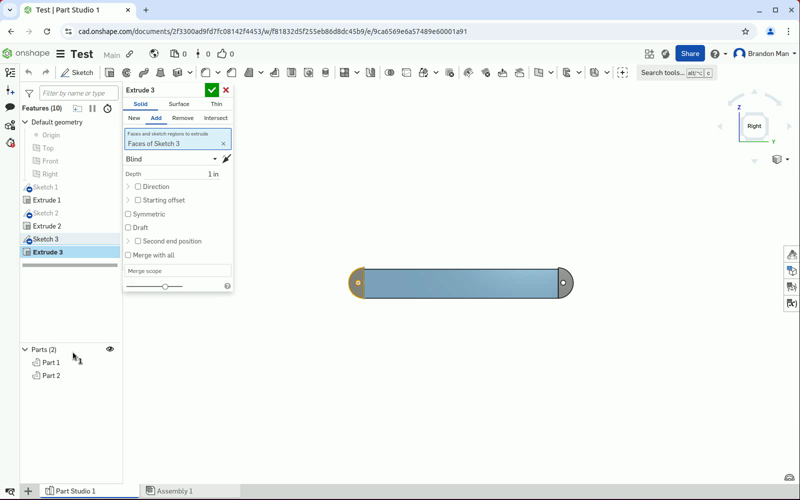
mouse_move(143, 106)
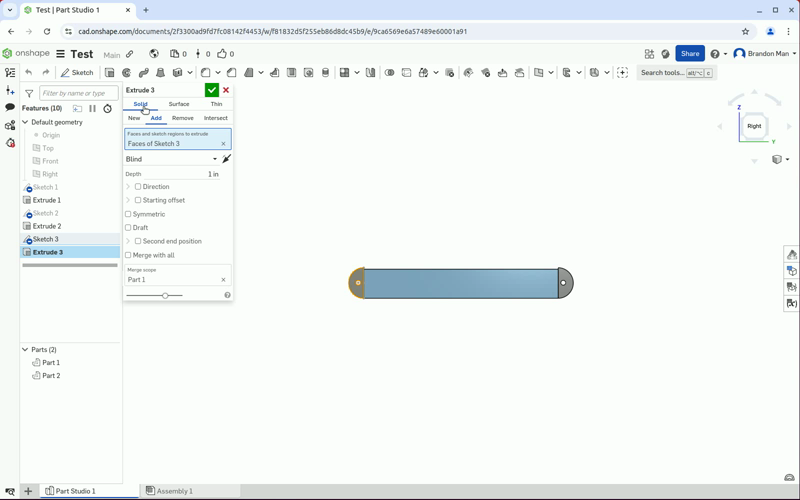
click(143, 106)
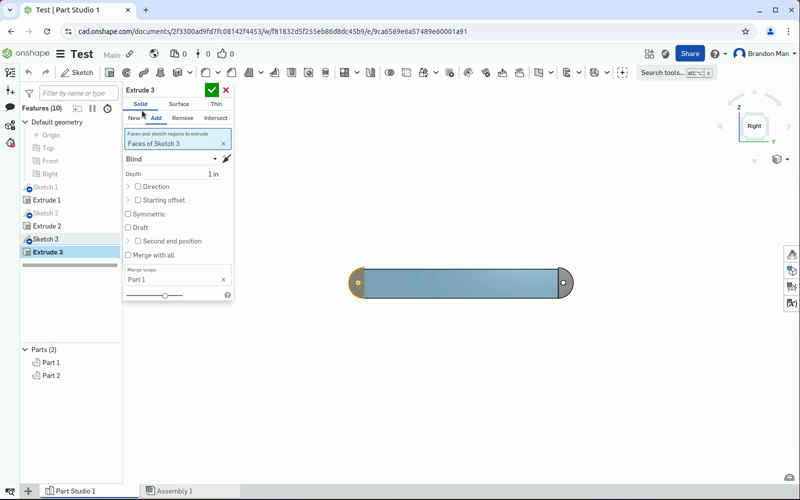
mouse_move(137, 120)
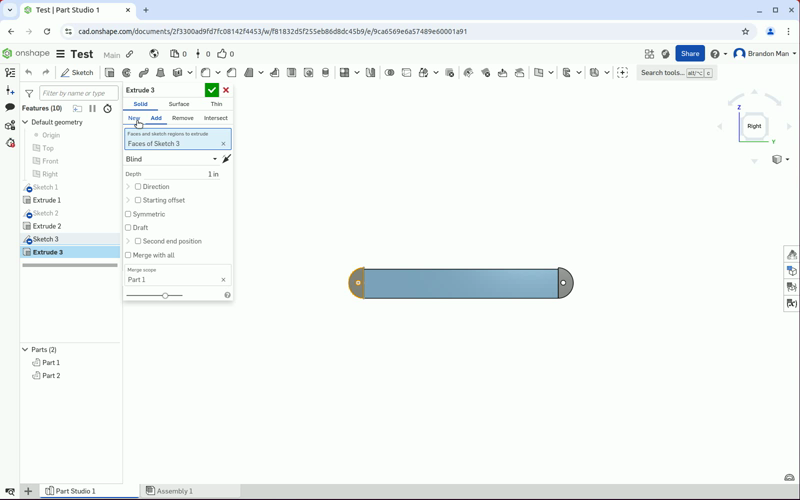
click(137, 120)
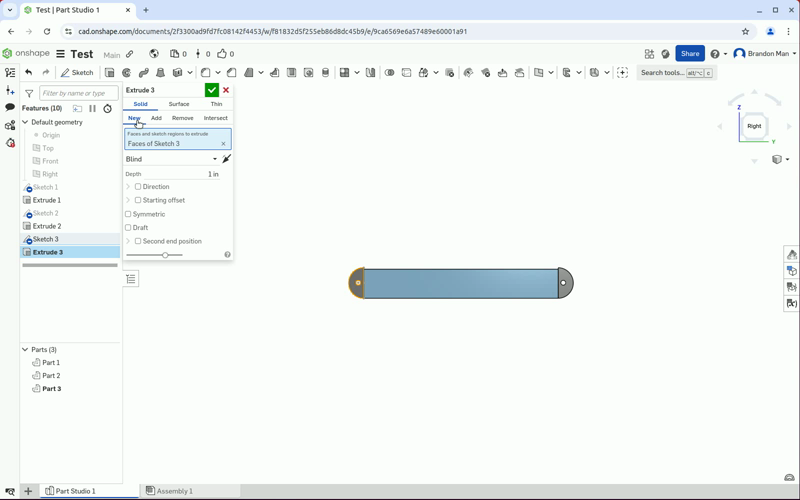
key(tab, 4)
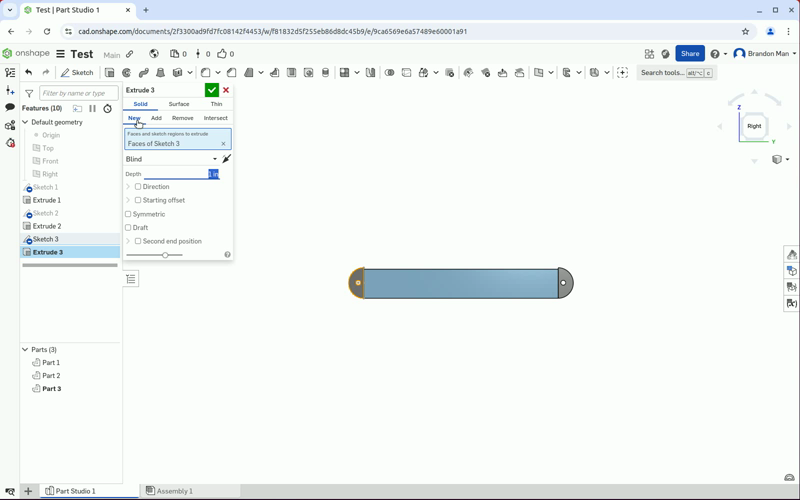
text(0.481)
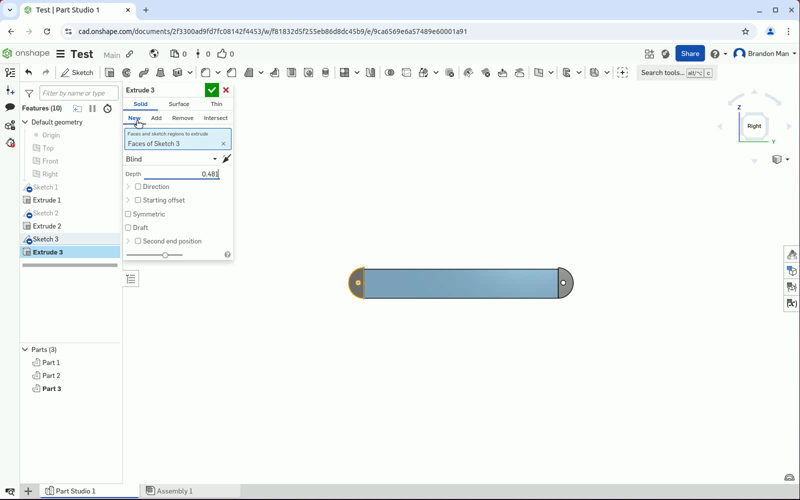
key(enter)
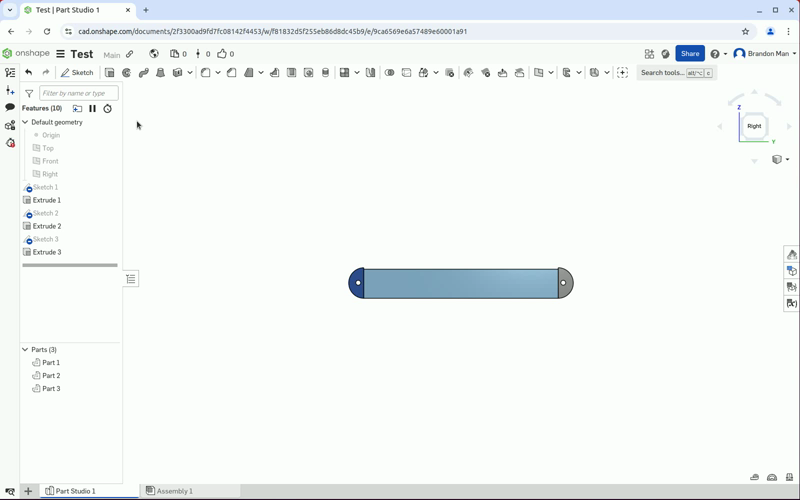
key(shift+h)
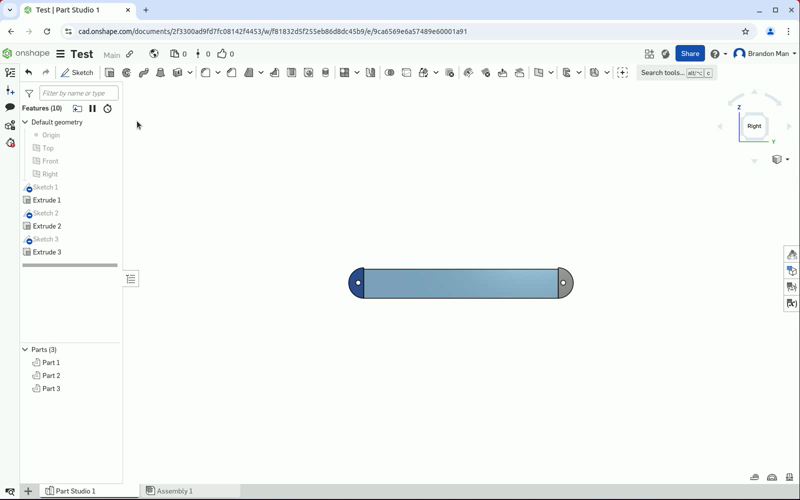
key(shift+h)
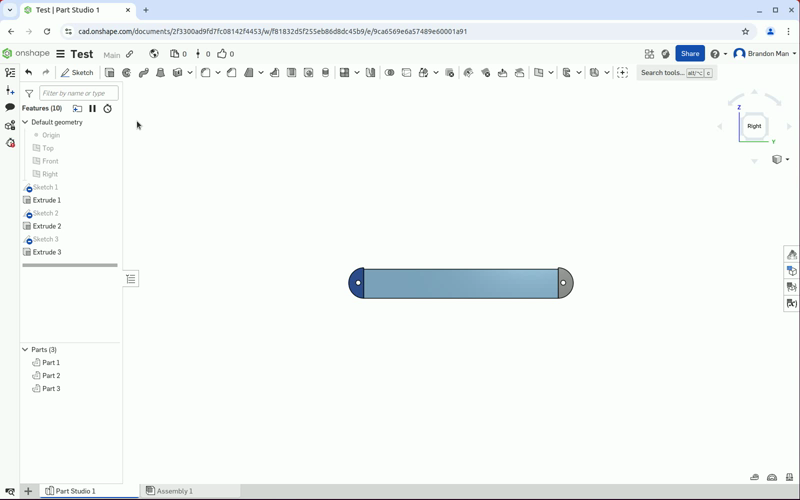
key(shift+7)
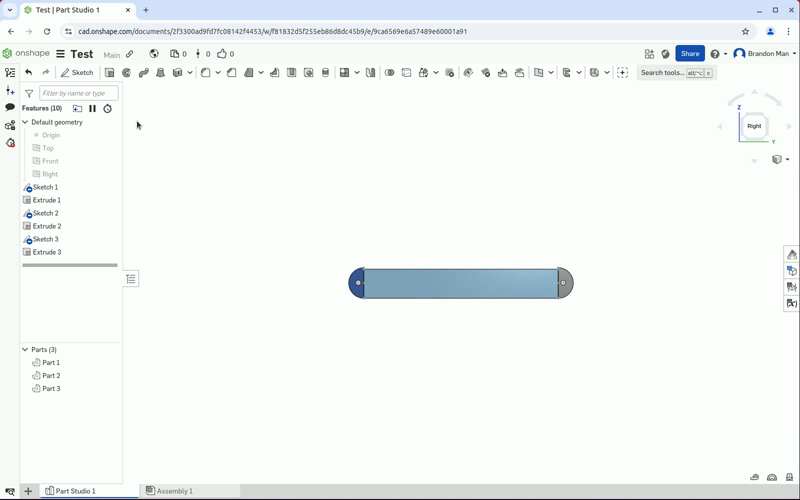
key(right, 2)
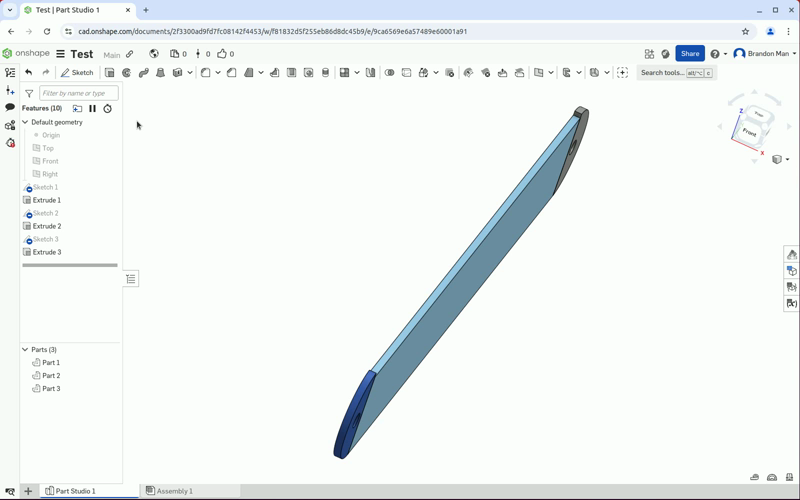
key(down, 2)
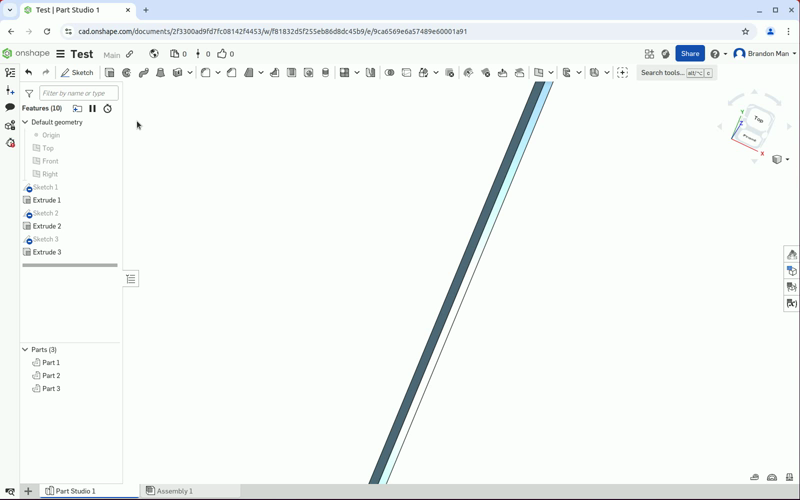
key(up, 2)
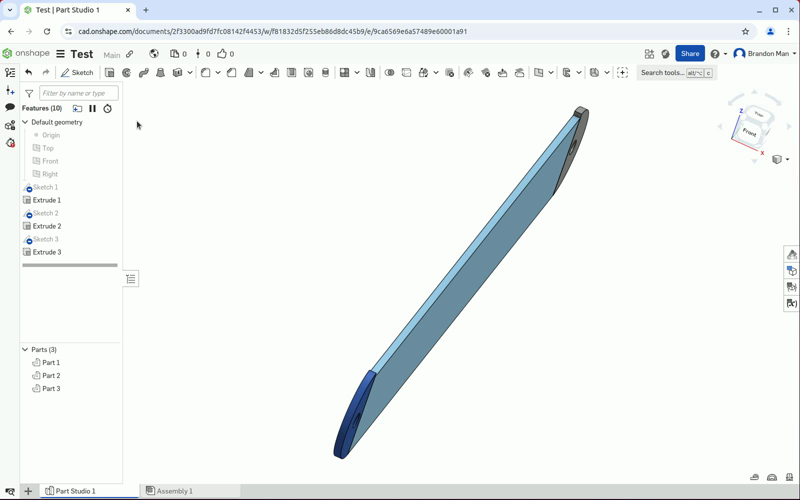
key(left, 2)
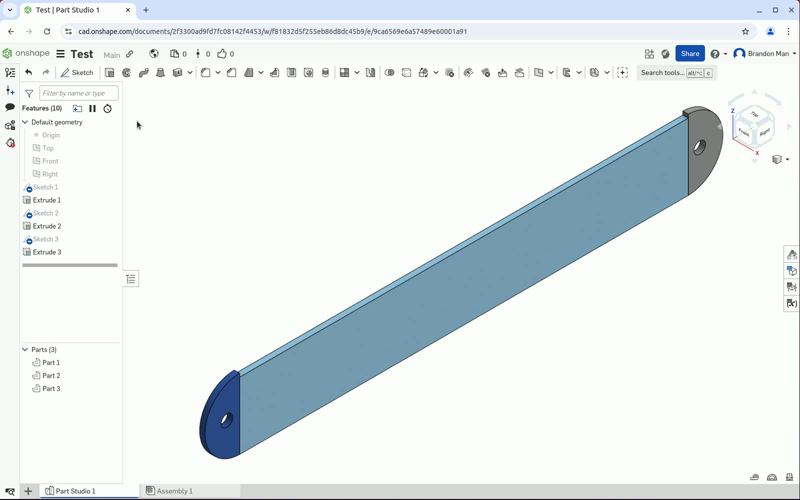
mouse_move(73, 189)
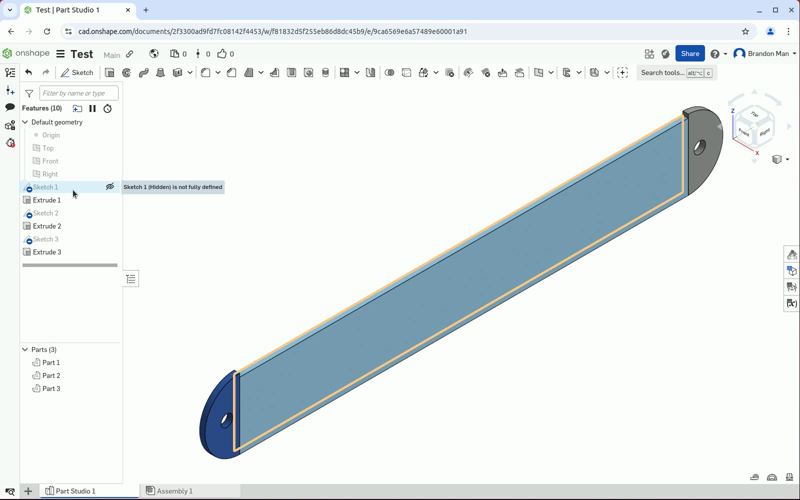
click(73, 189)